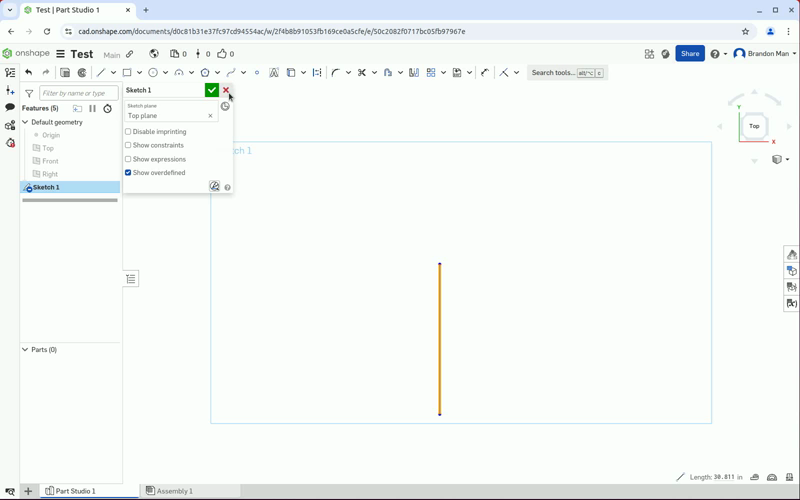
key(shift+h)
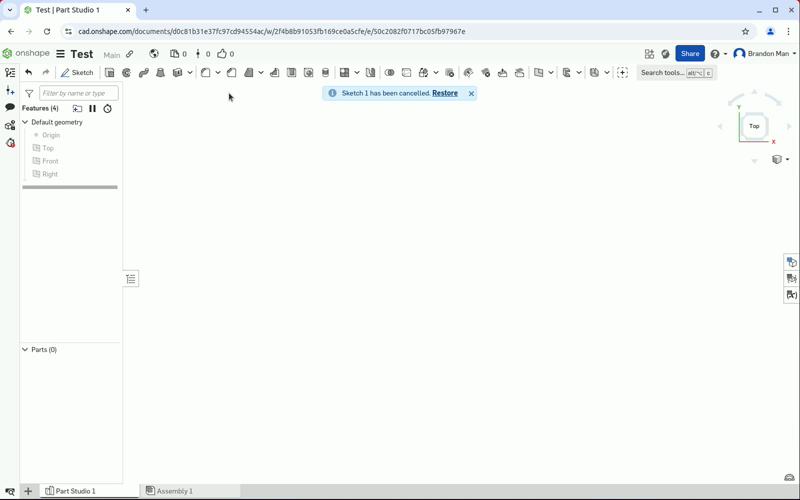
mouse_move(73, 352)
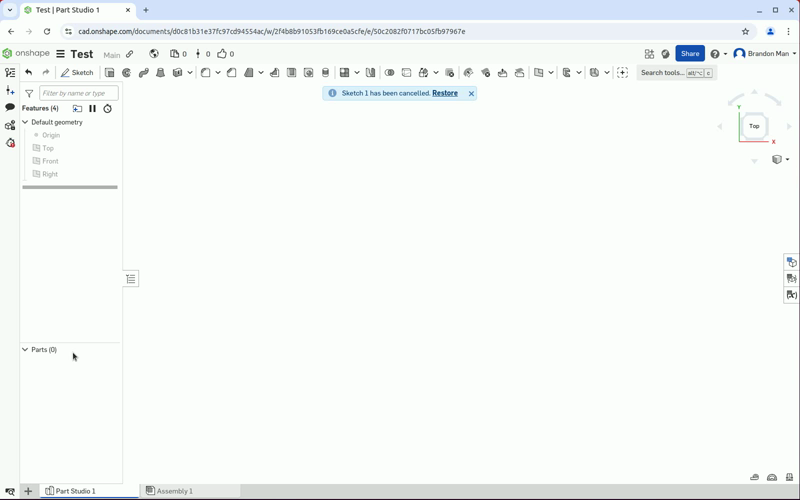
key(y)
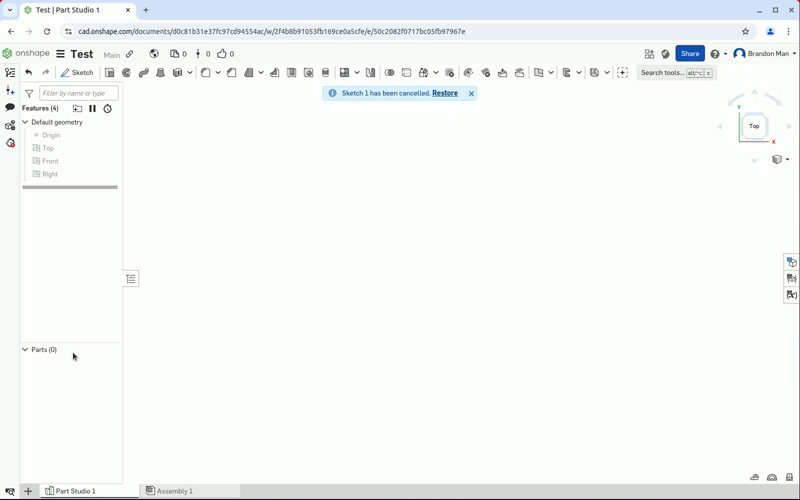
key(shift+p)
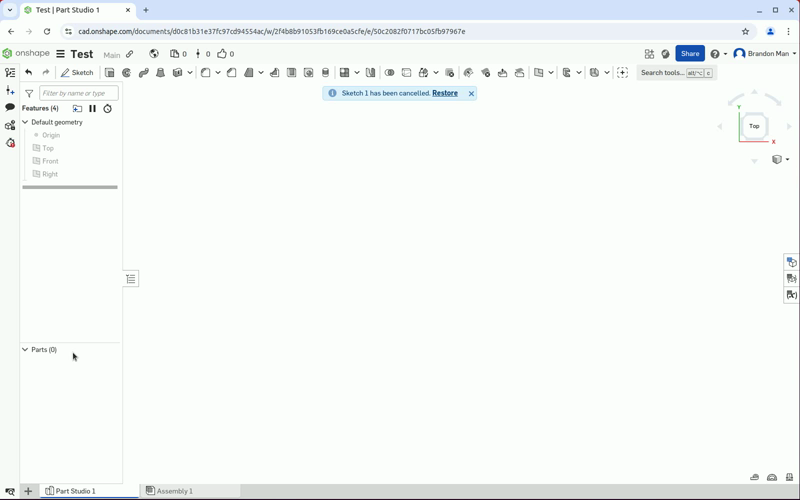
key(space)
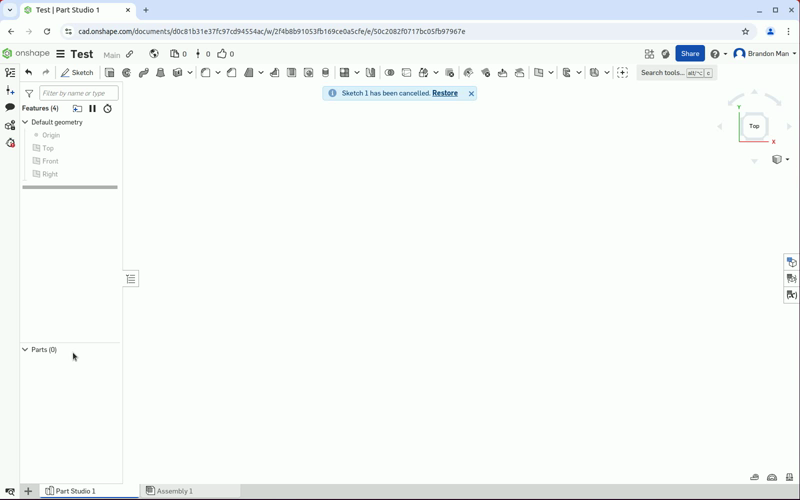
key_down(shift)
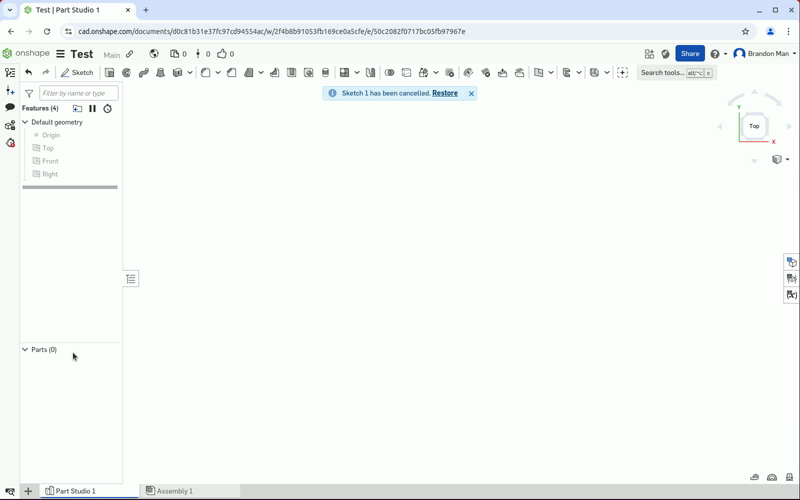
key(up)
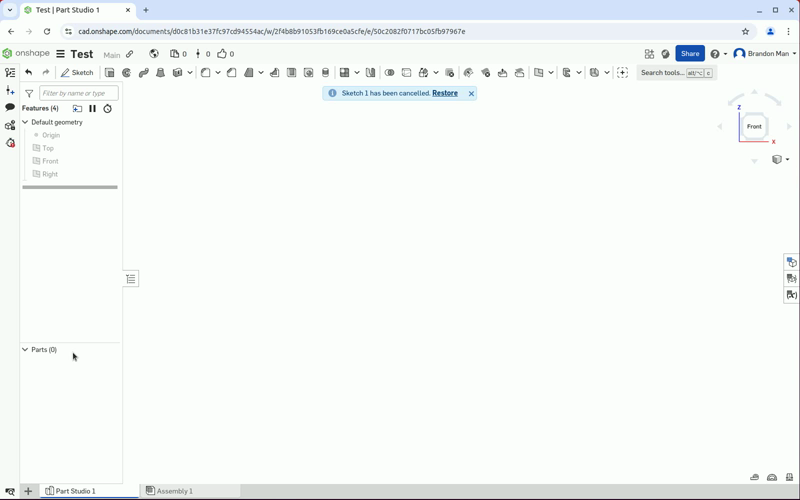
key_up(shift)
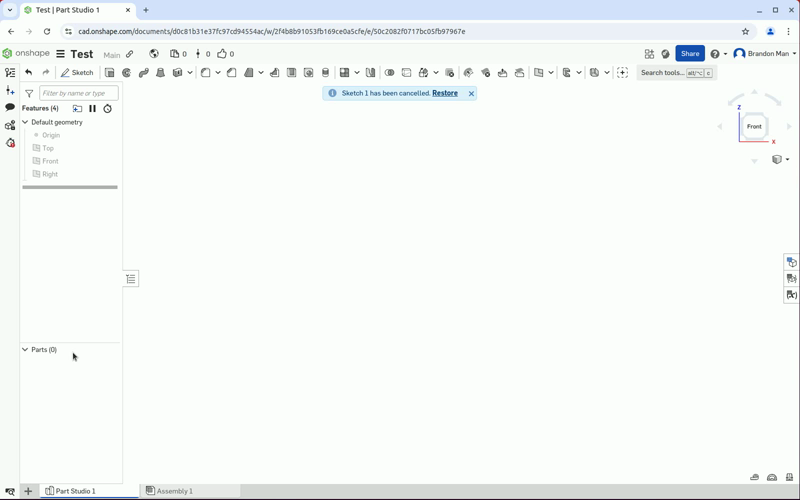
mouse_move(73, 352)
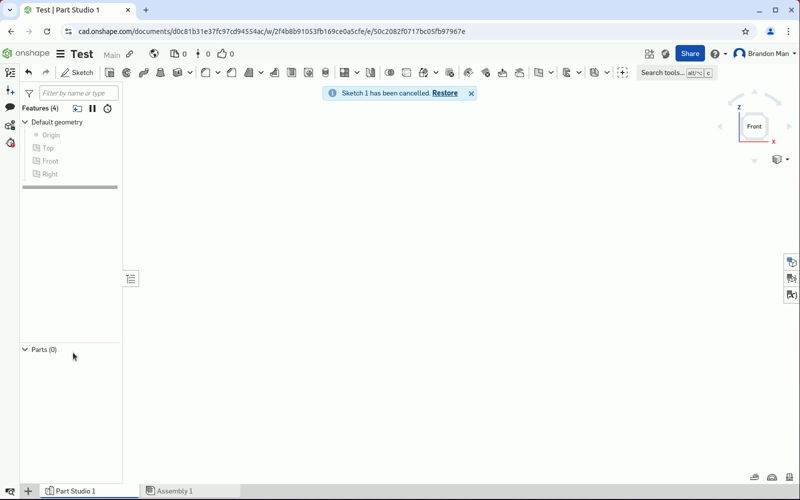
key(shift+y)
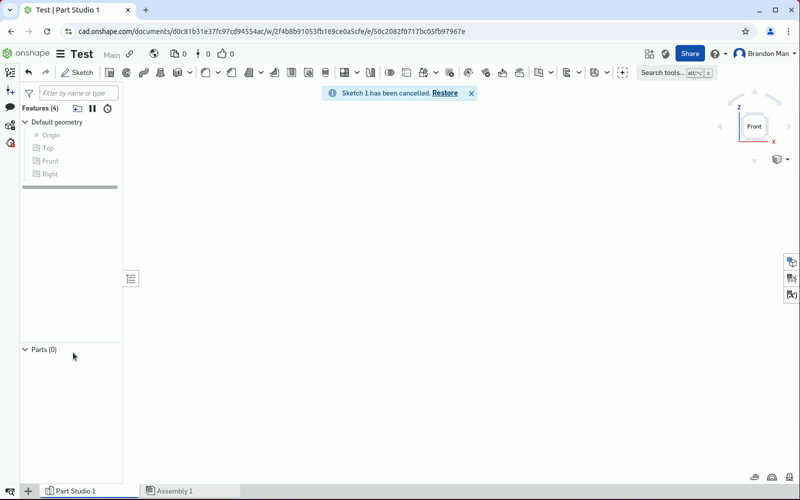
key(shift+s)
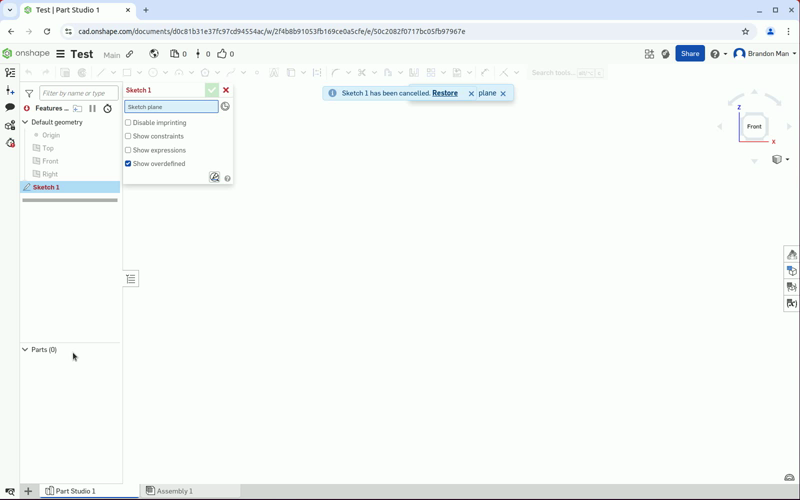
mouse_move(73, 163)
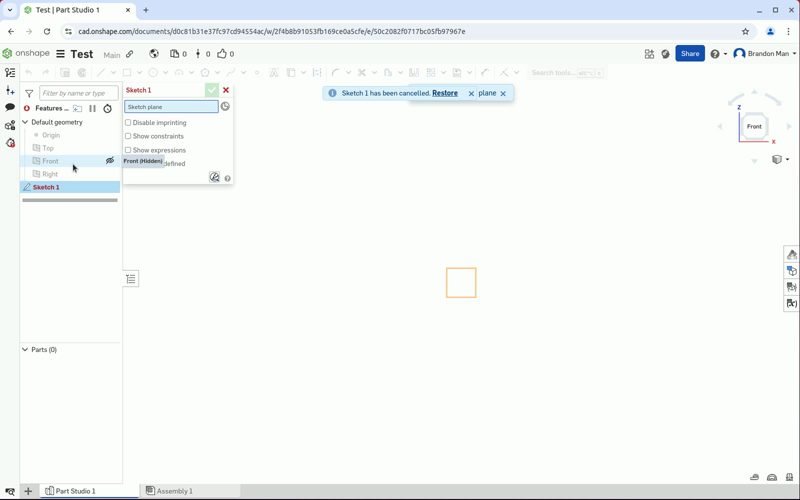
click(73, 163)
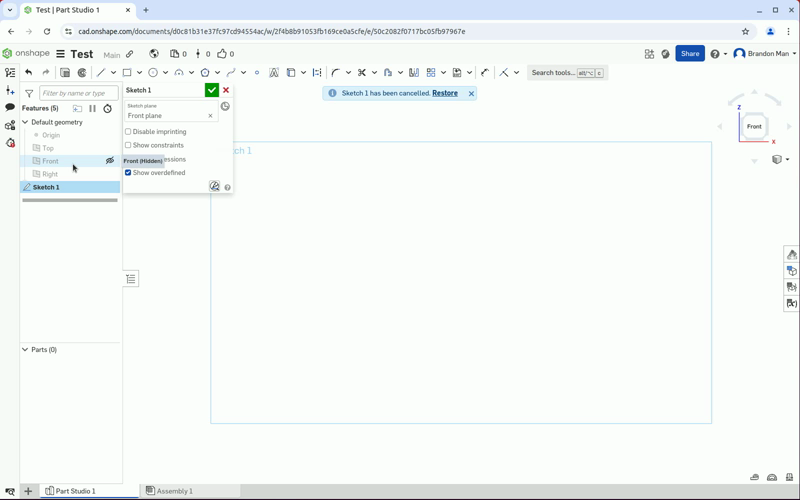
mouse_move(73, 352)
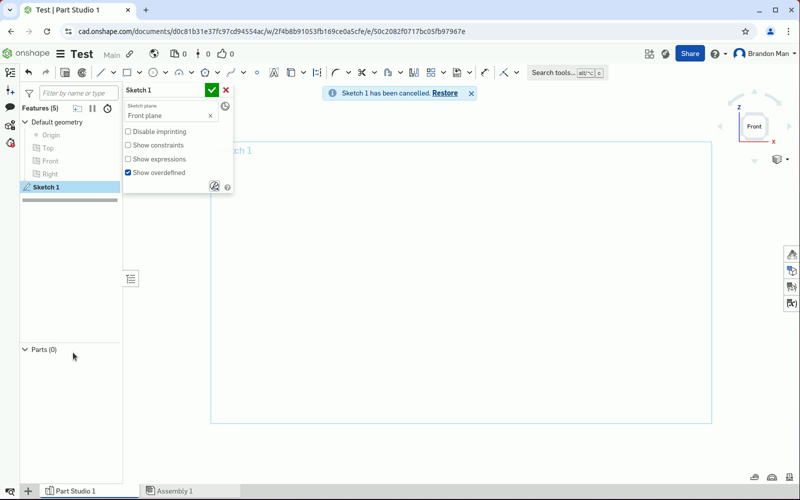
key(y)
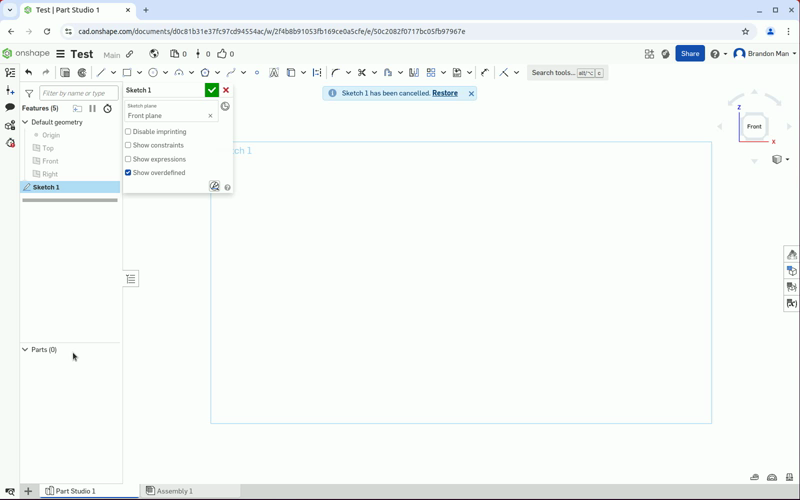
key(l)
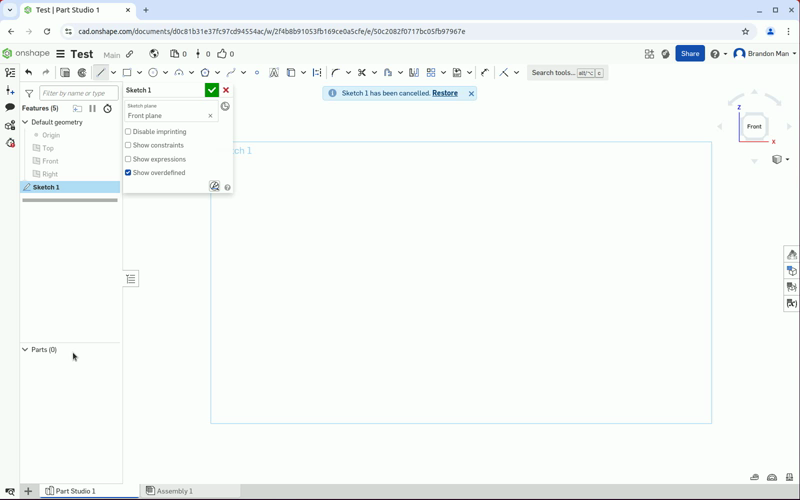
key_down(shift)
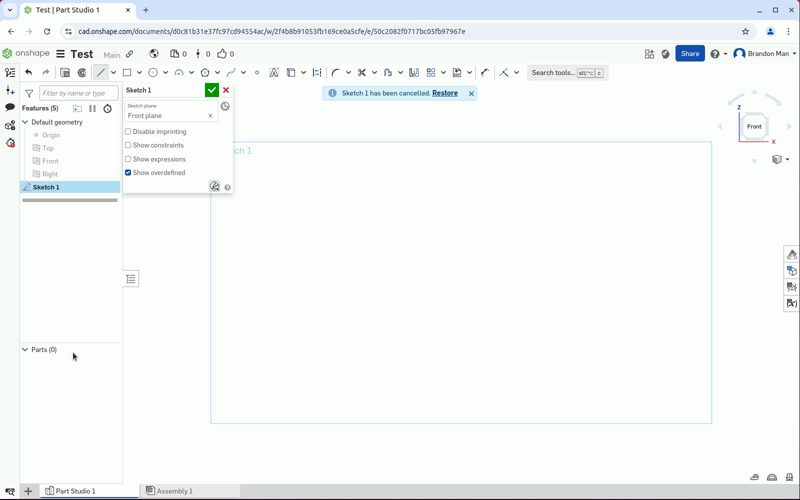
mouse_move(411, 330)
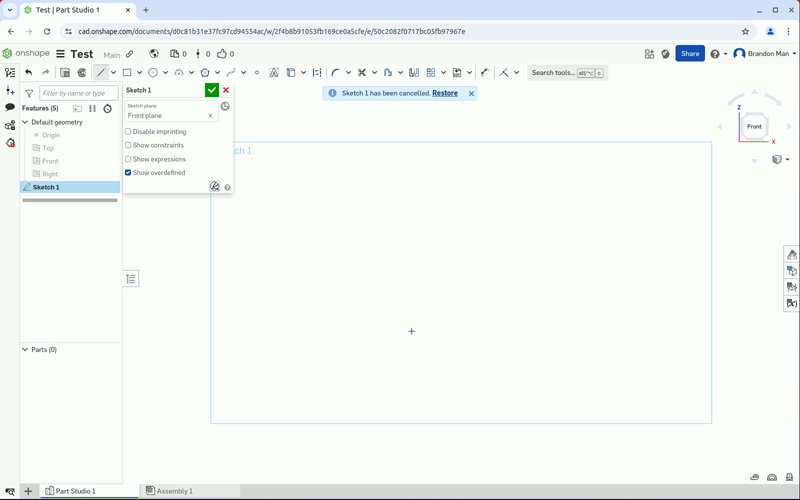
click(411, 330)
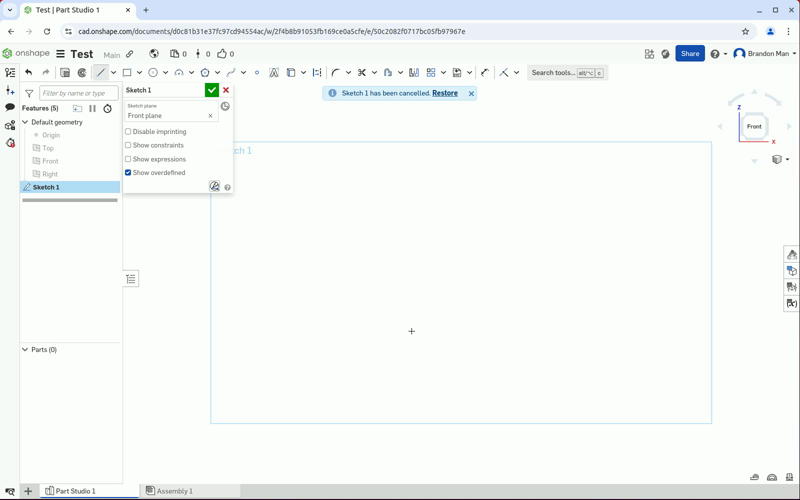
key_up(shift)
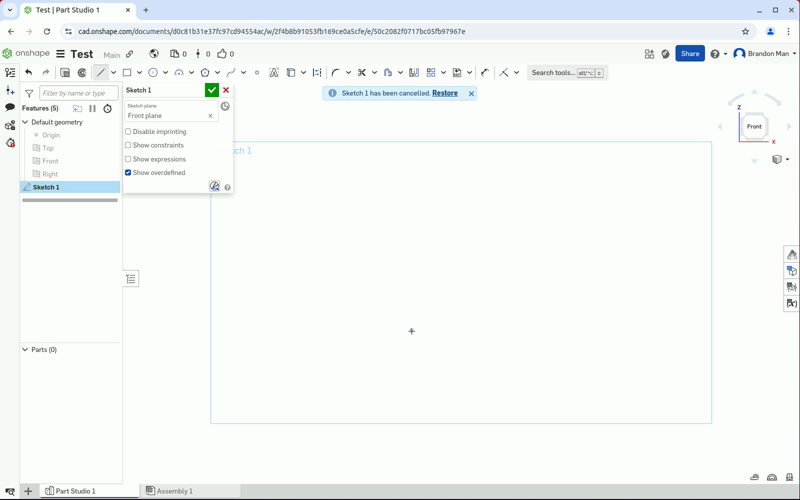
key_down(shift)
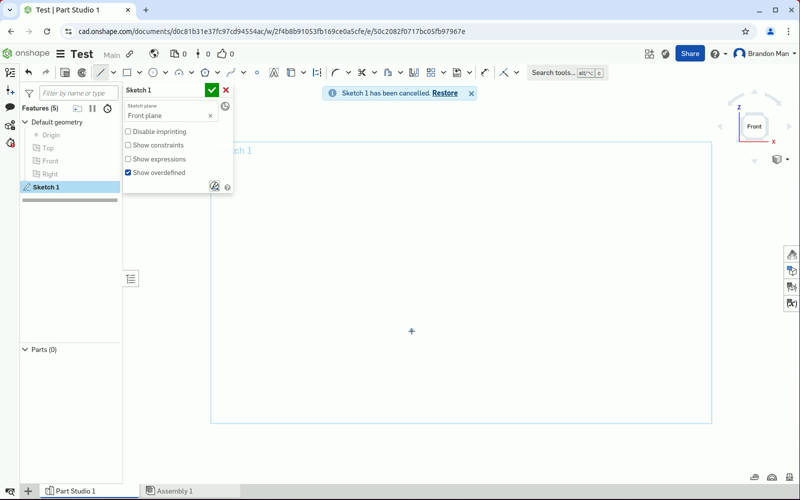
mouse_move(510, 330)
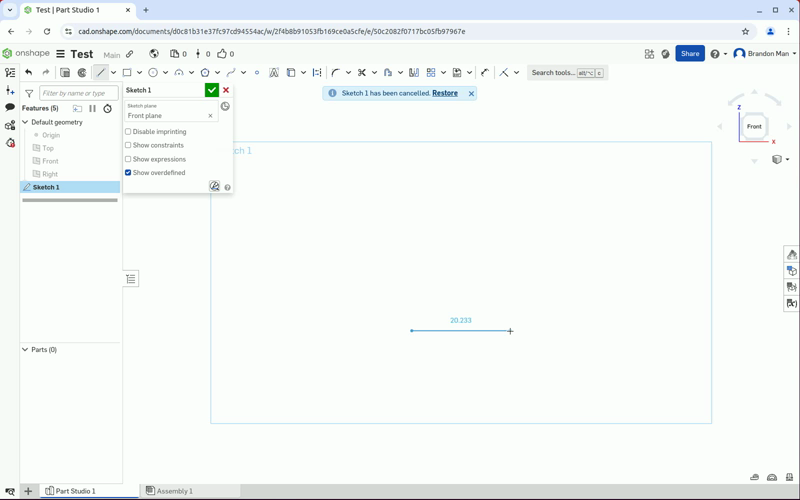
click(510, 330)
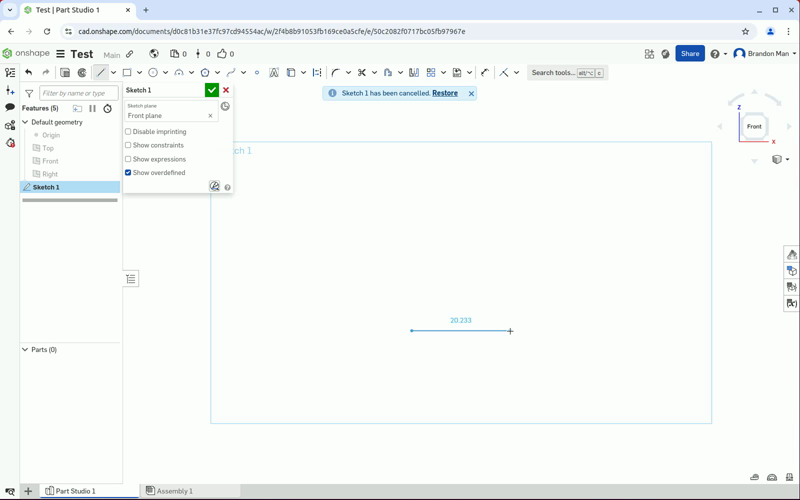
key_up(shift)
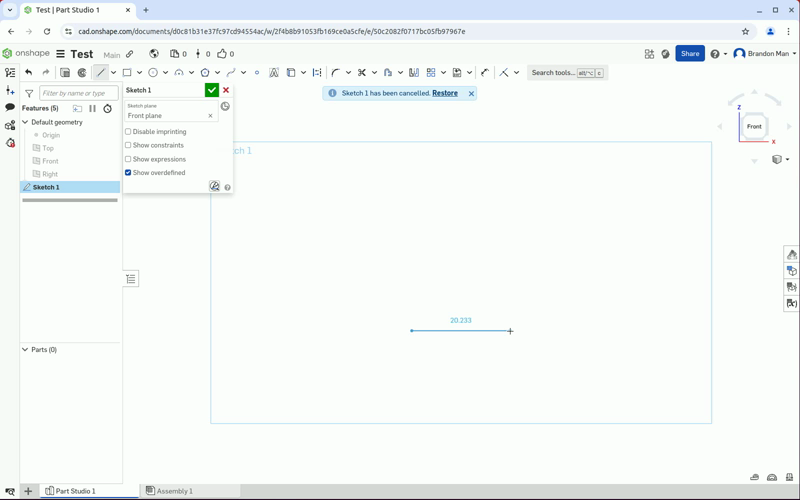
key_down(shift)
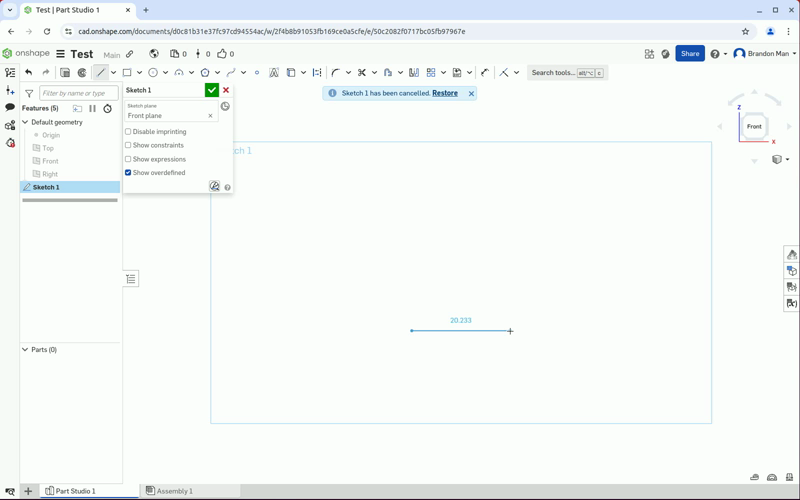
mouse_move(510, 235)
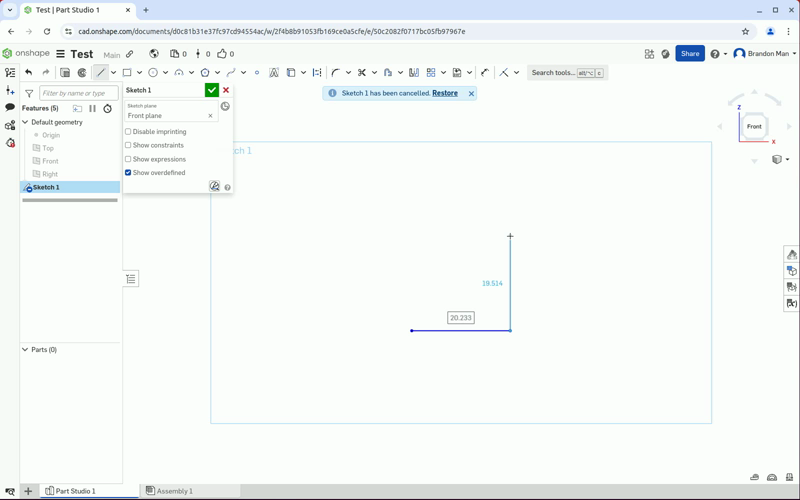
click(510, 235)
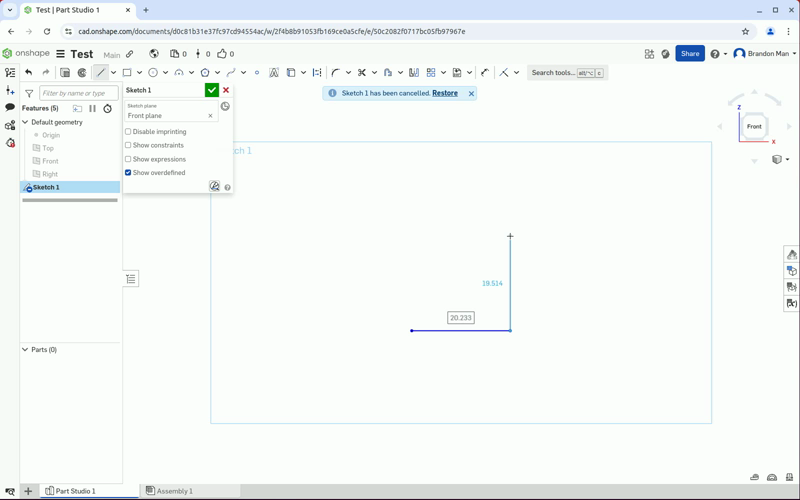
key_up(shift)
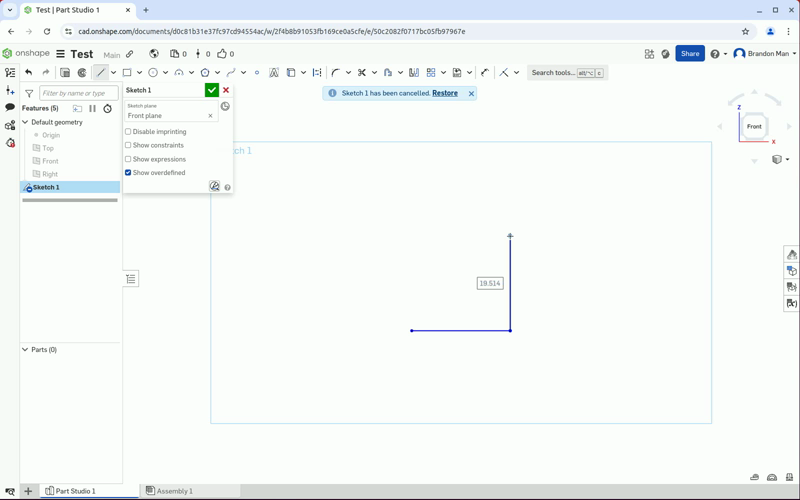
key_down(shift)
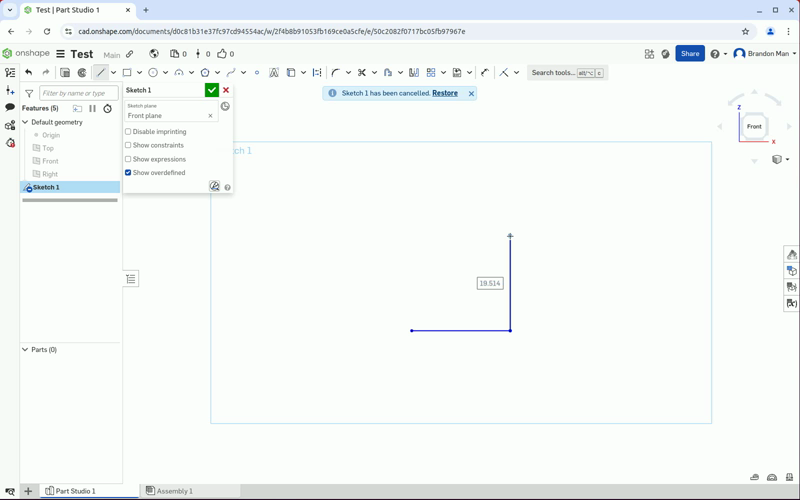
mouse_move(540, 235)
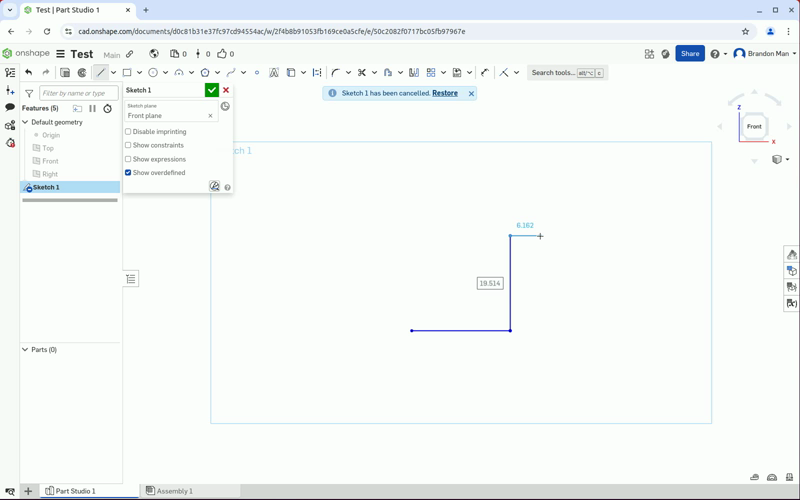
mouse_move(495, 235)
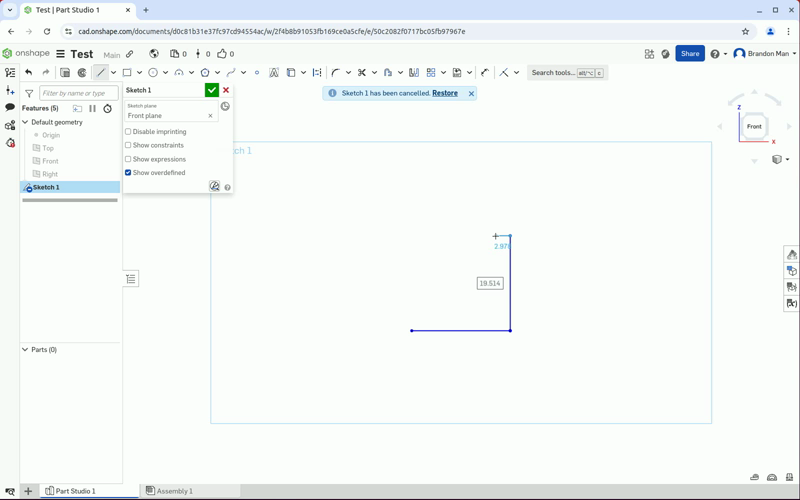
click(495, 235)
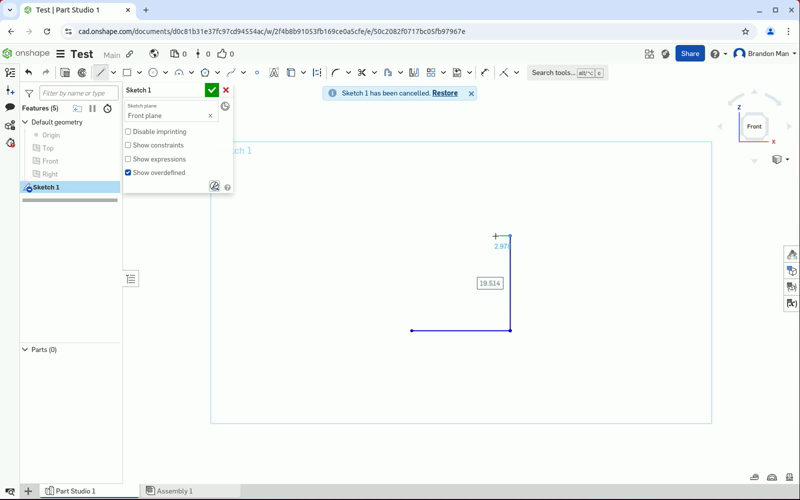
key_up(shift)
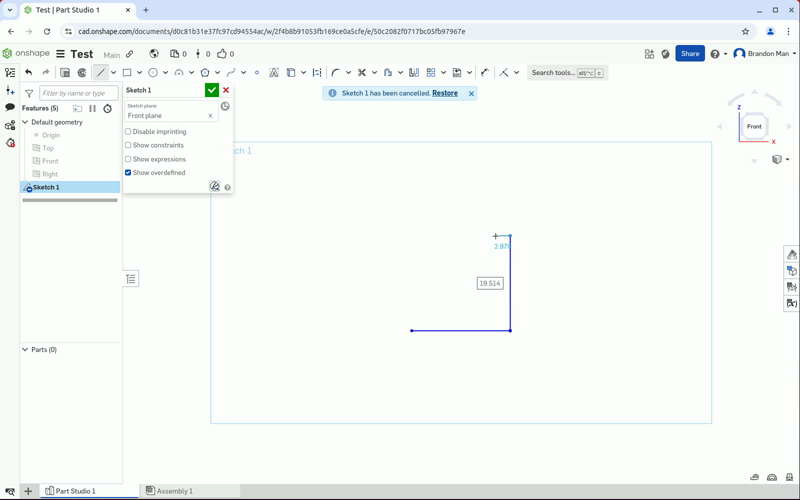
key_down(shift)
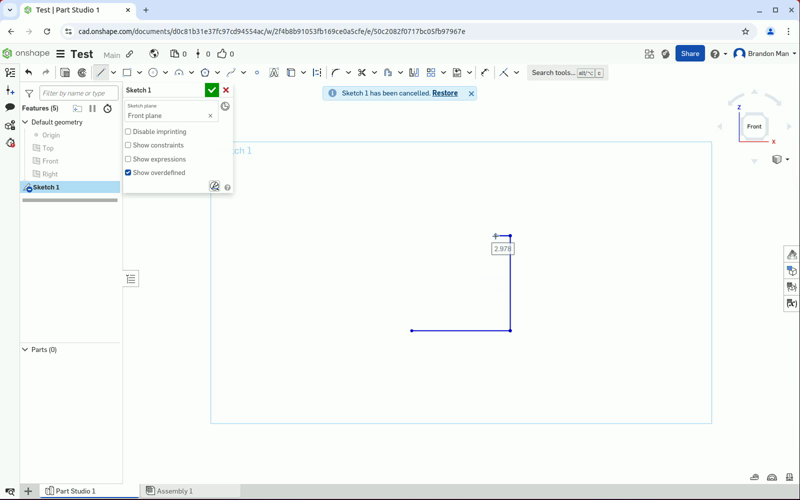
mouse_move(426, 235)
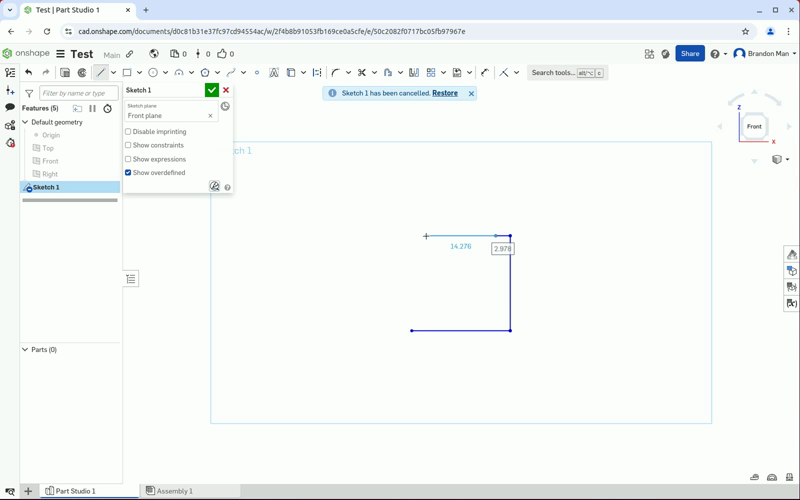
click(426, 235)
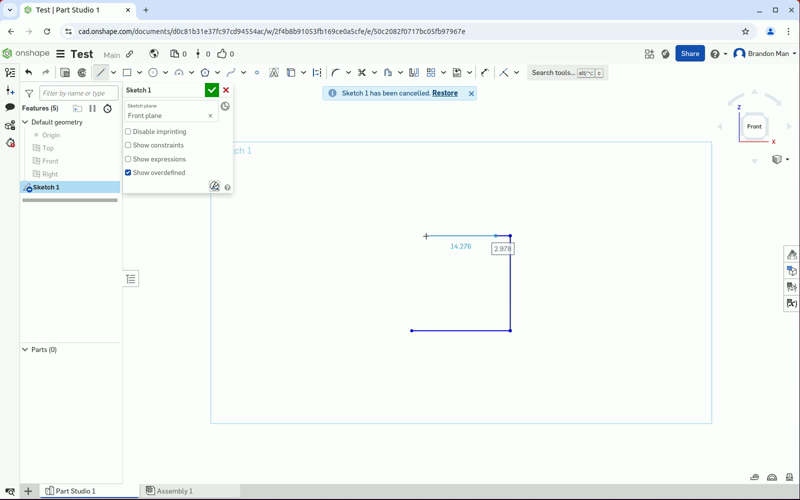
key_up(shift)
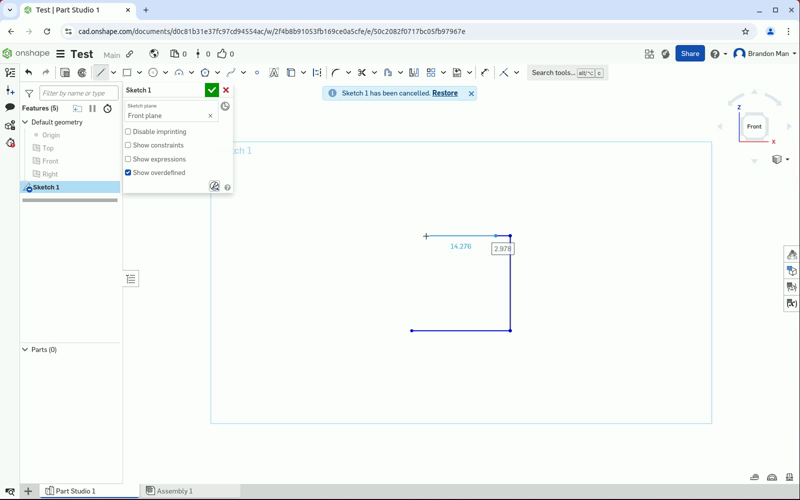
key_down(shift)
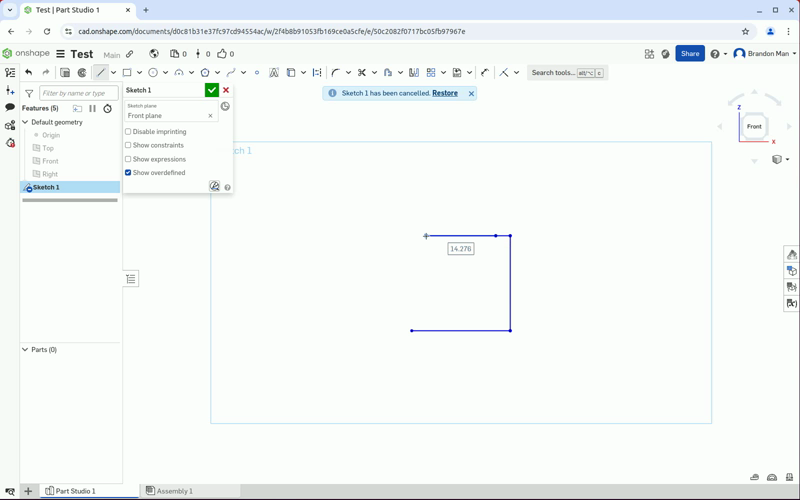
mouse_move(456, 235)
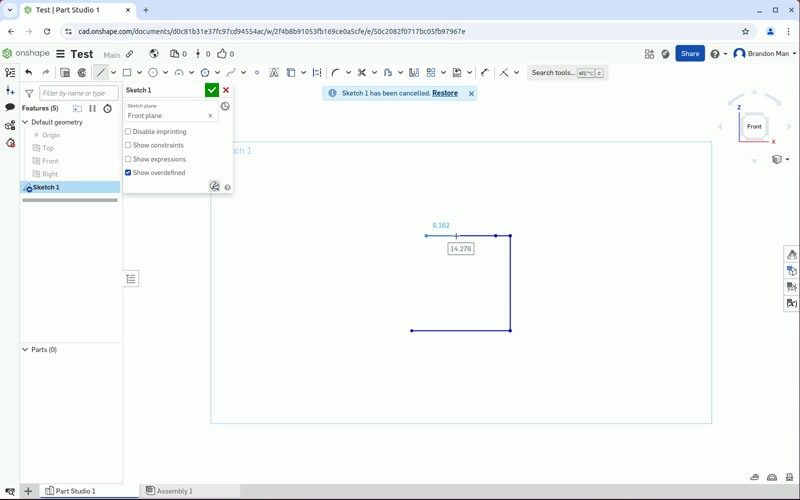
mouse_move(411, 235)
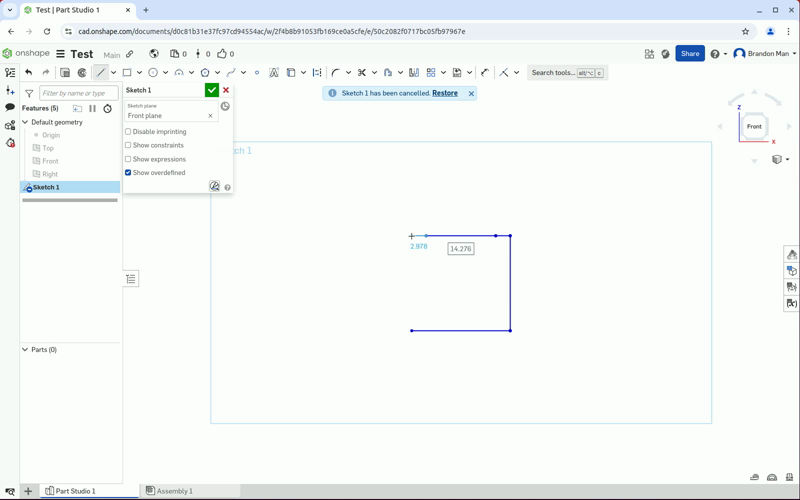
click(411, 235)
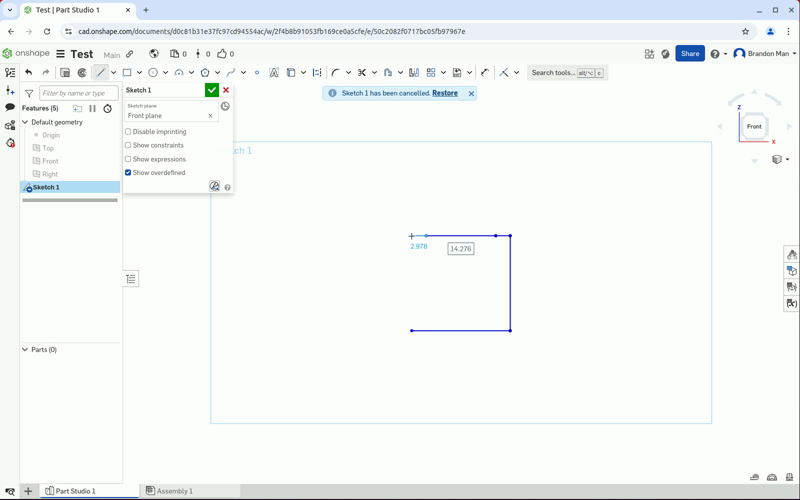
key_up(shift)
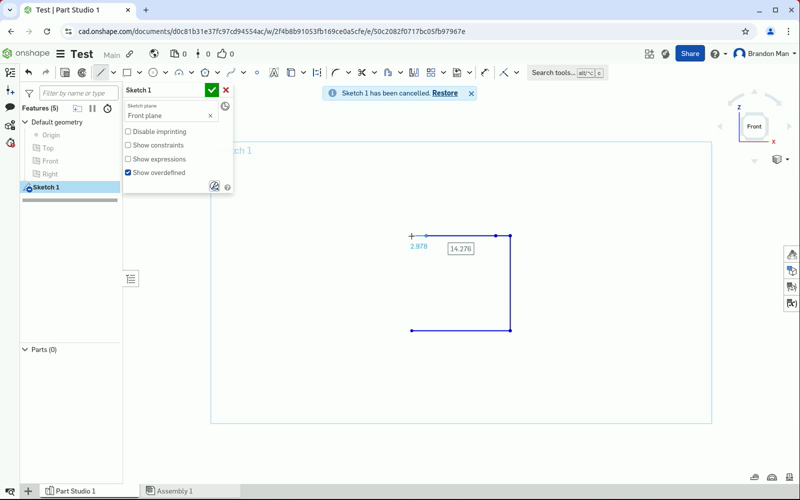
key_down(shift)
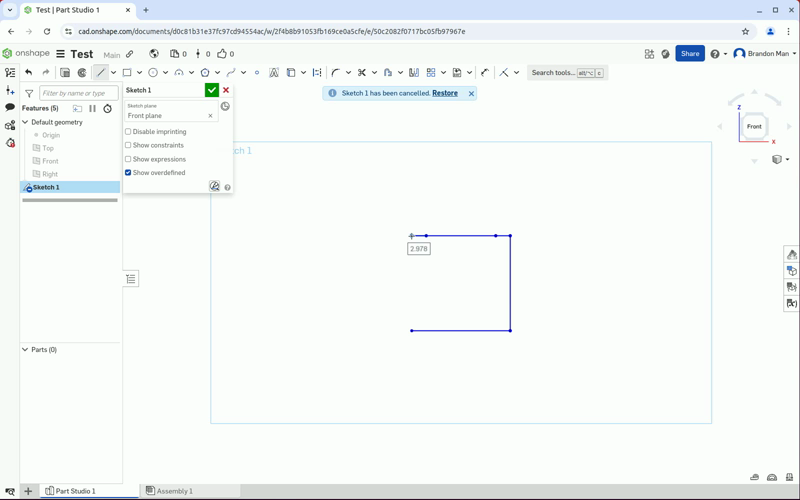
mouse_move(411, 330)
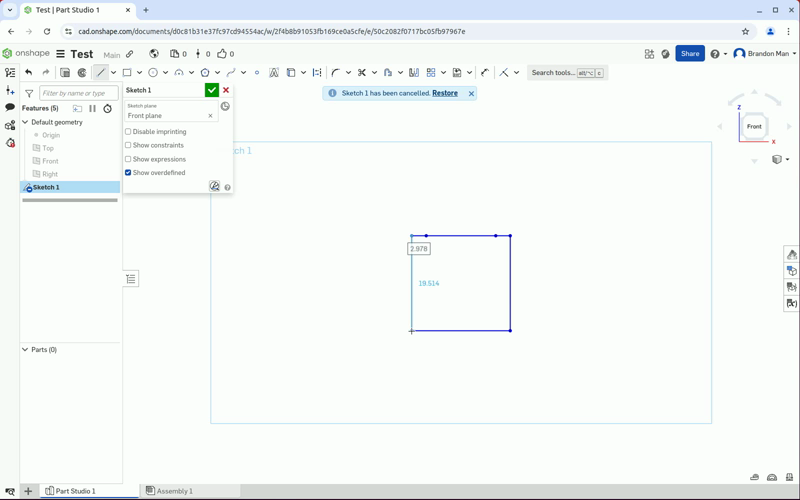
key_up(shift)
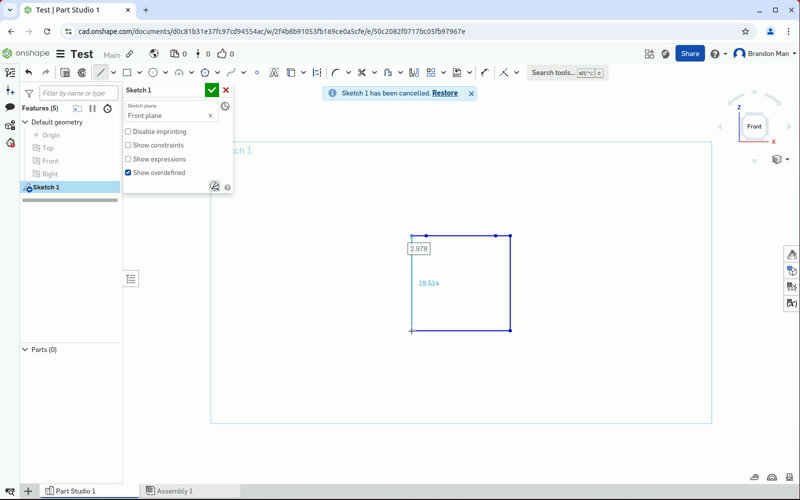
click(411, 330)
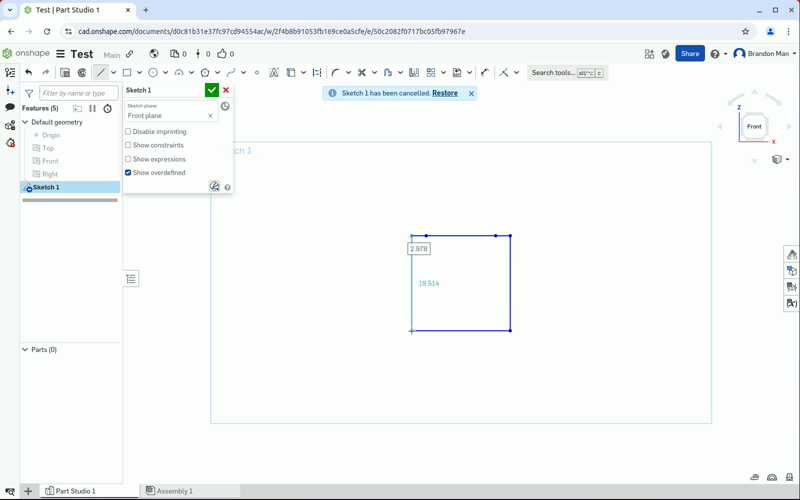
key(esc)
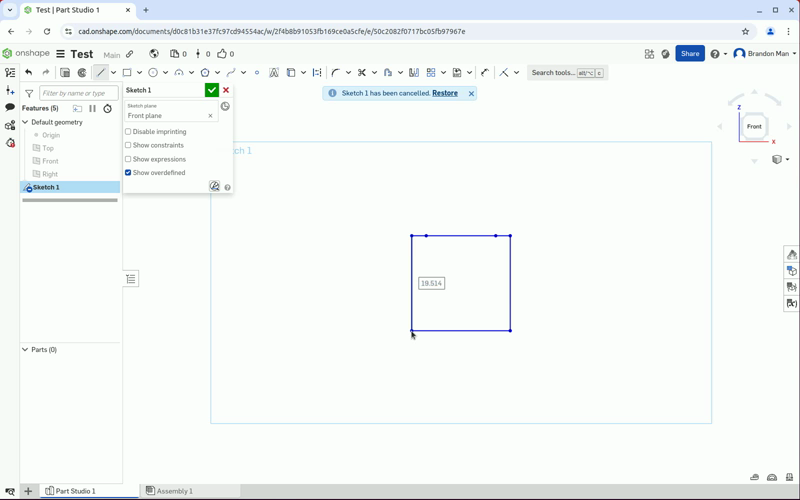
key(l)
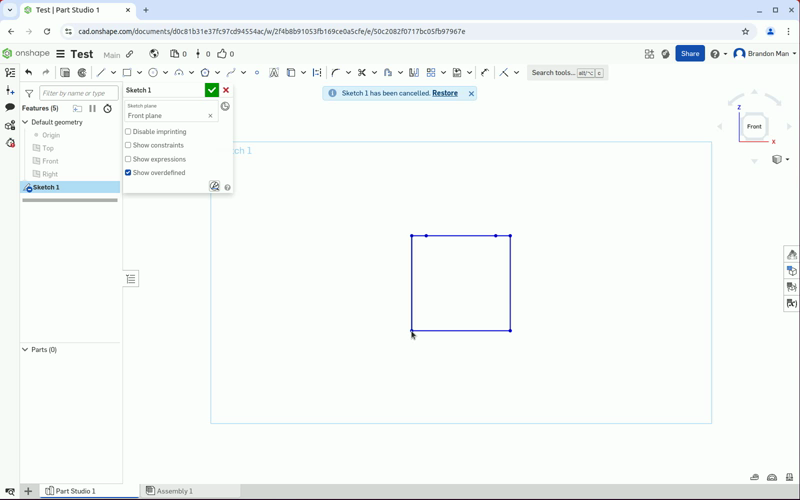
key_down(shift)
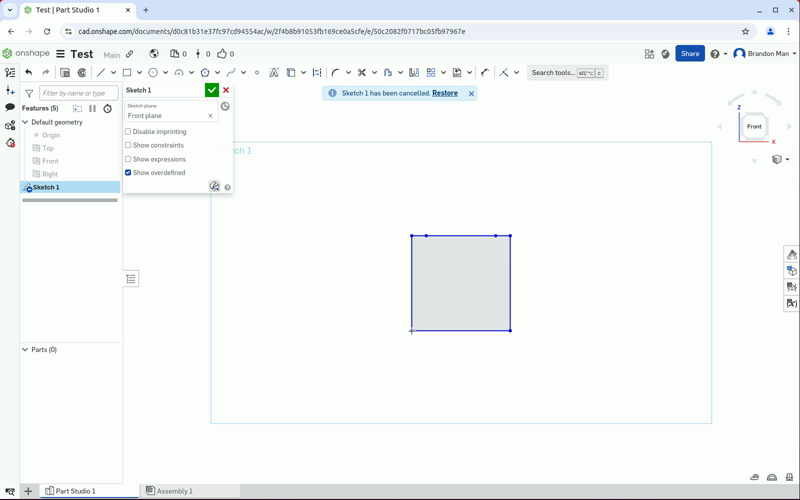
mouse_move(422, 319)
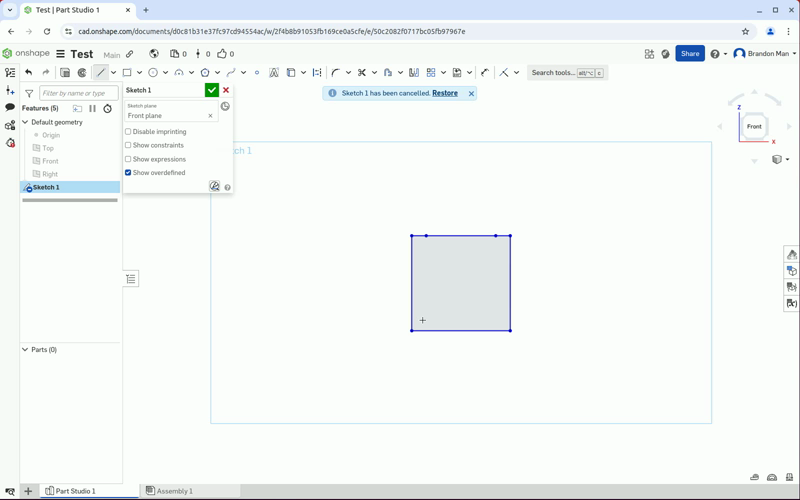
click(422, 319)
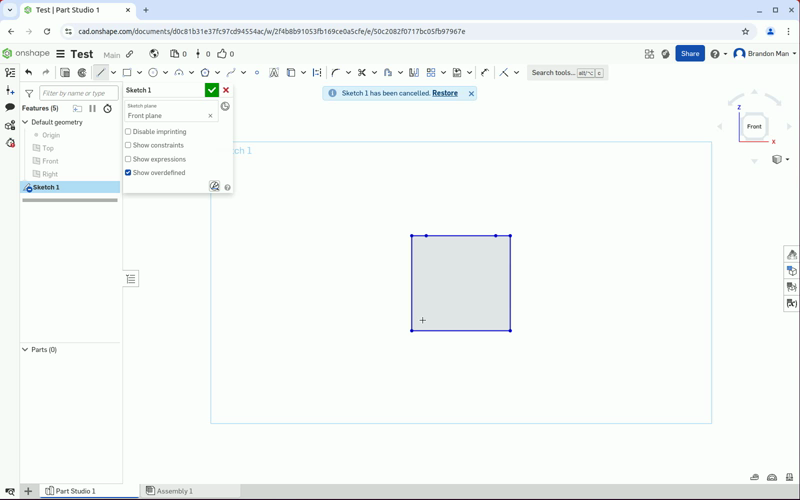
key_up(shift)
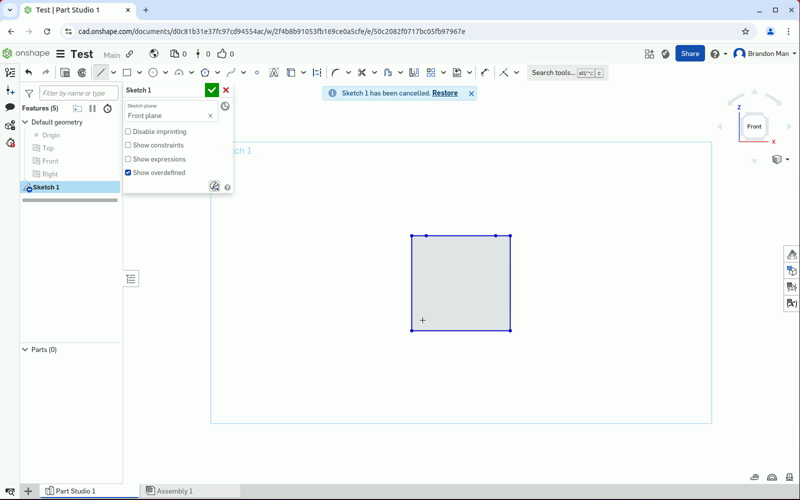
key_down(shift)
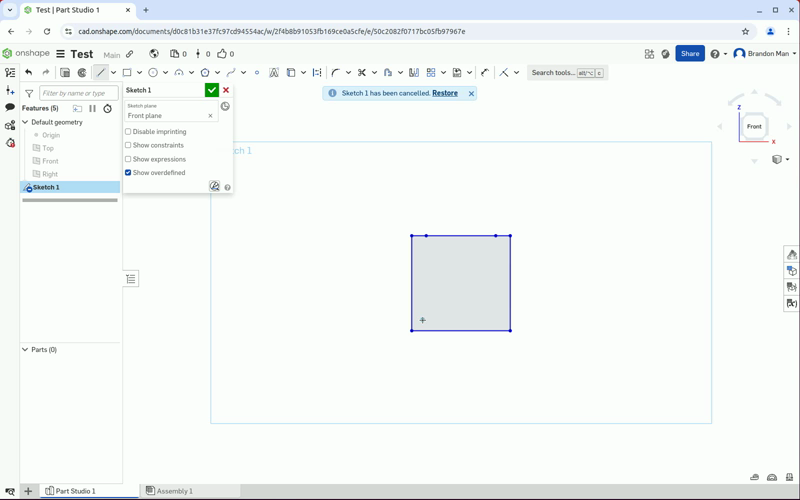
mouse_move(498, 319)
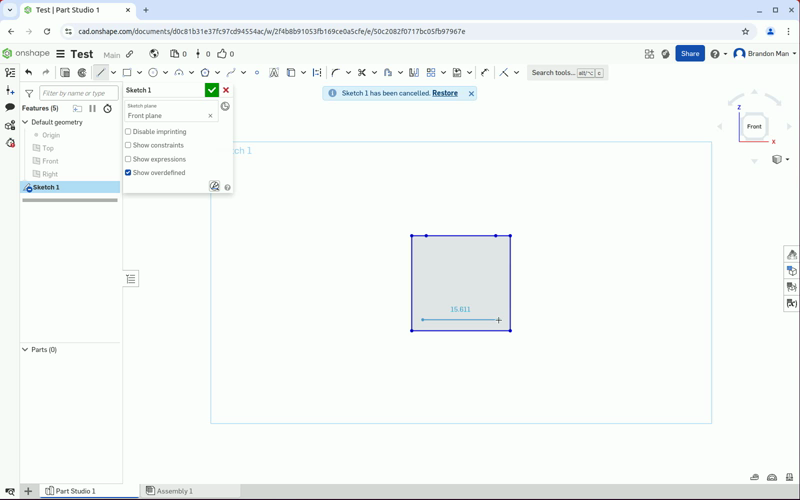
click(498, 319)
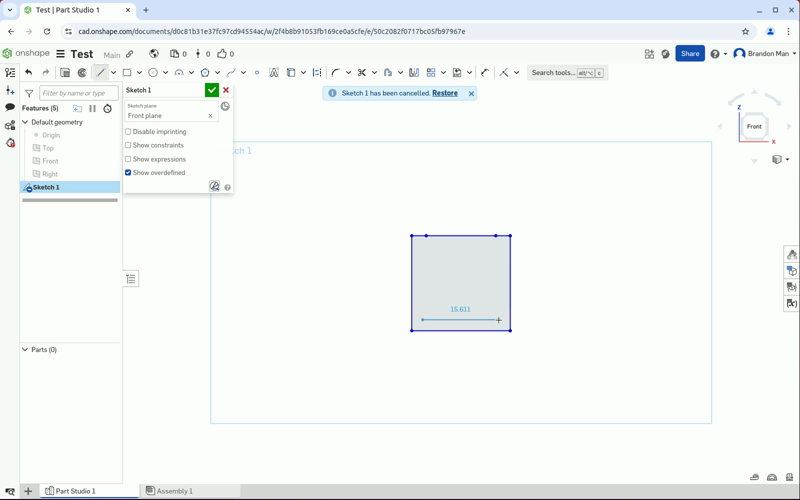
key_up(shift)
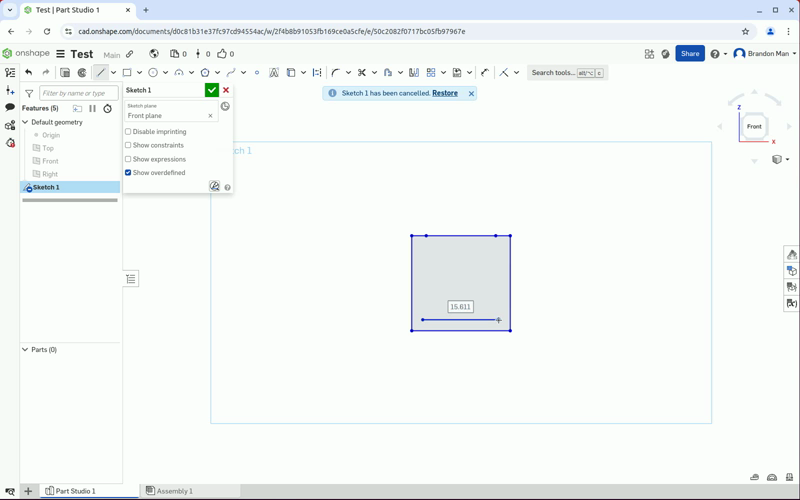
key_down(shift)
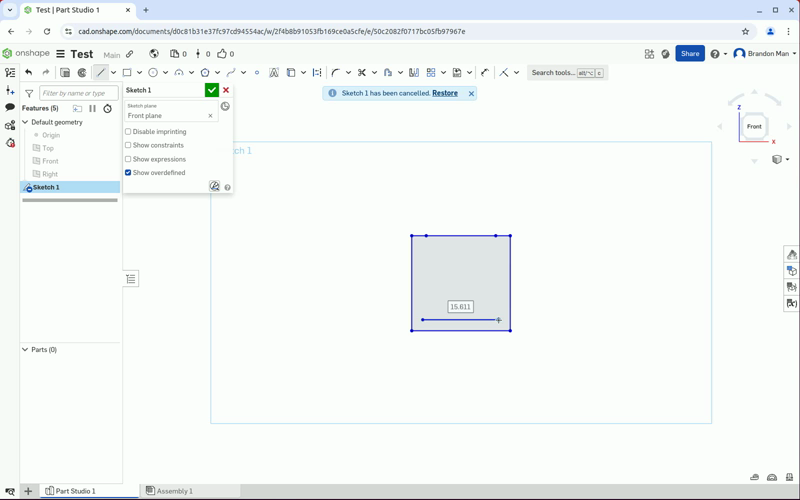
mouse_move(498, 246)
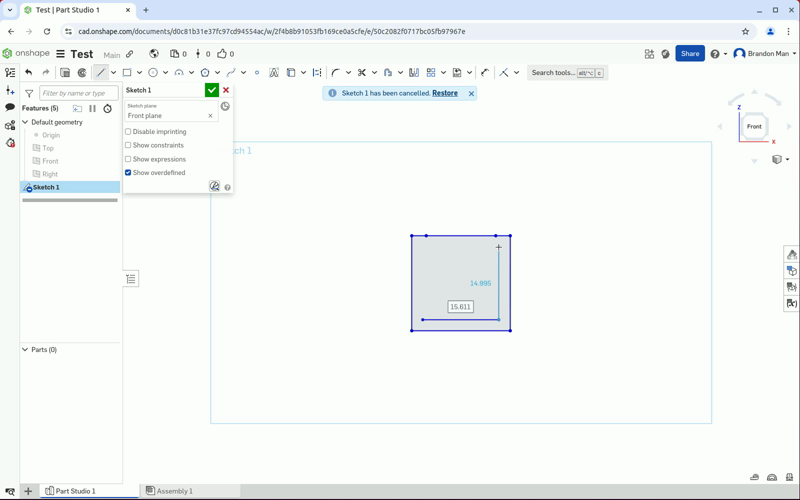
click(498, 246)
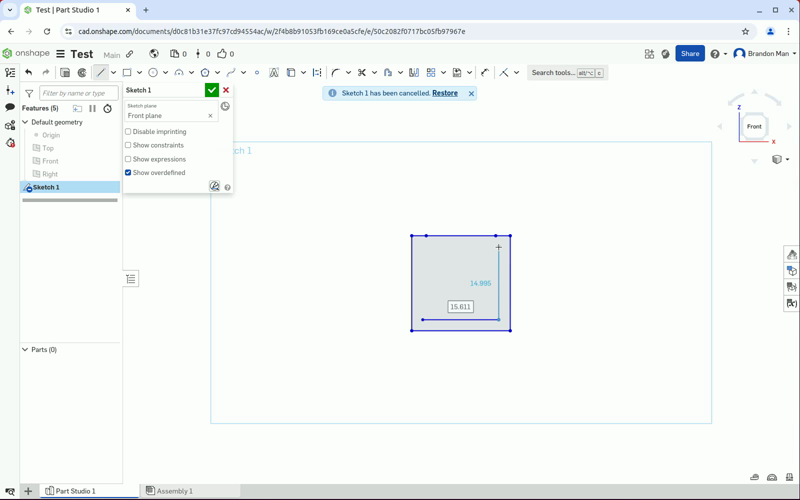
key_up(shift)
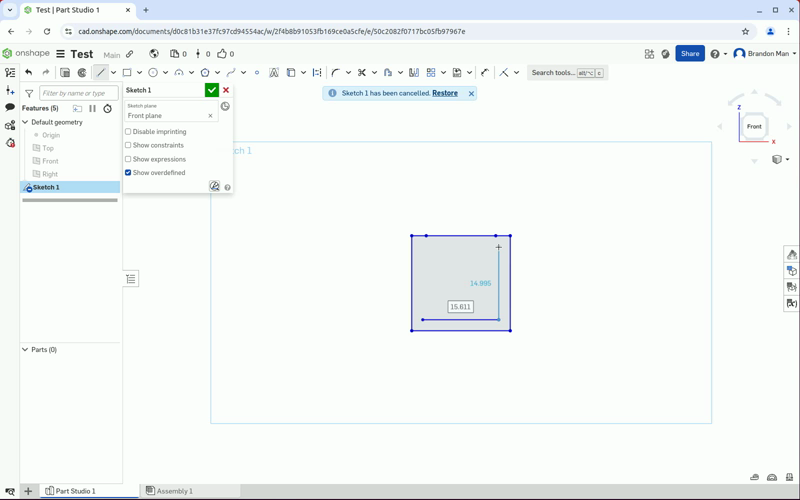
key_down(shift)
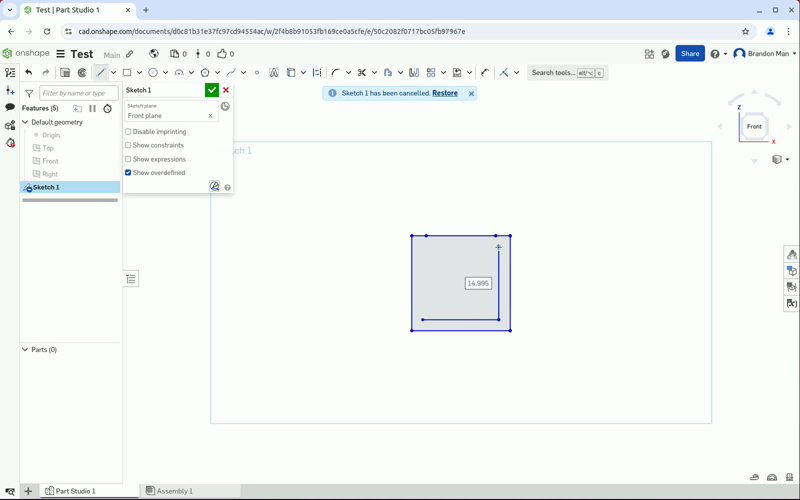
mouse_move(422, 246)
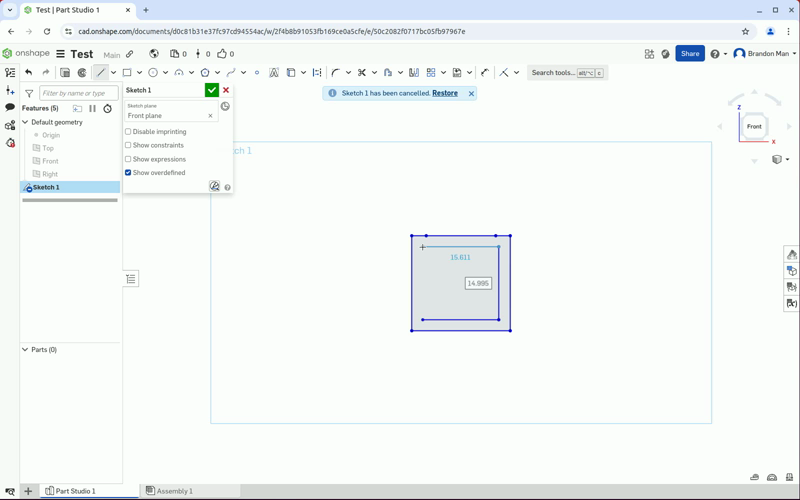
click(422, 246)
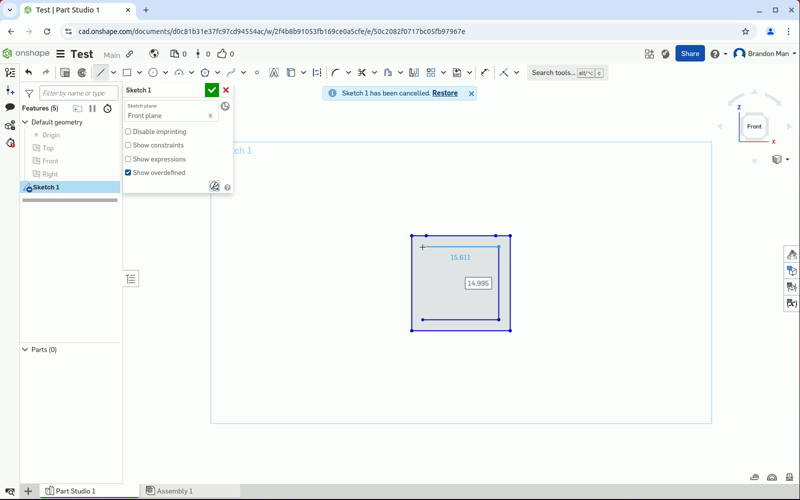
key_up(shift)
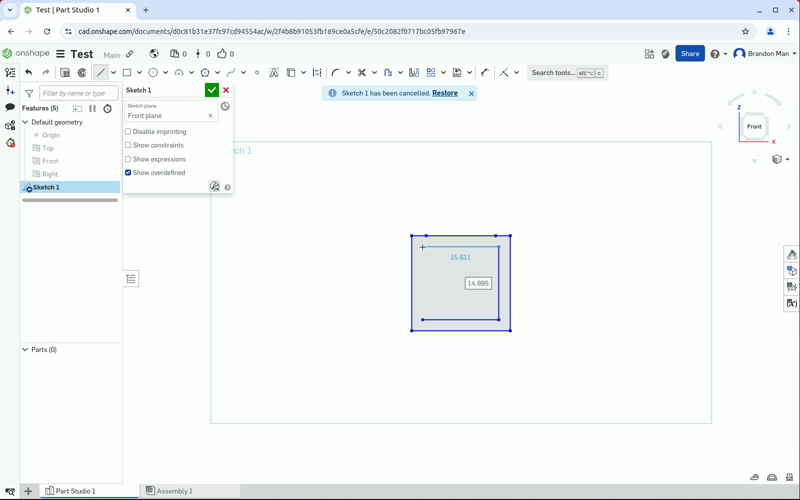
key_down(shift)
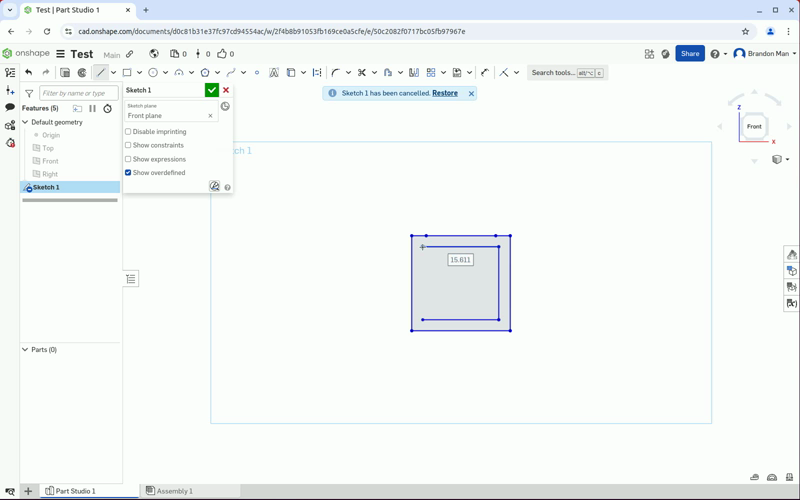
mouse_move(422, 319)
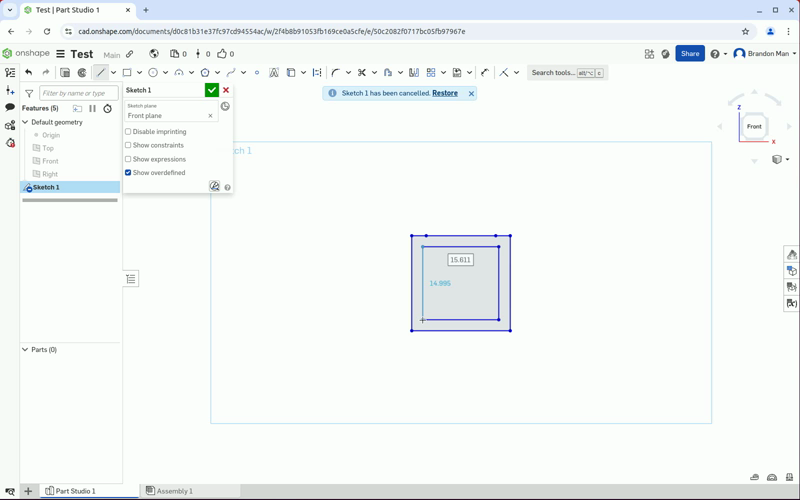
key_up(shift)
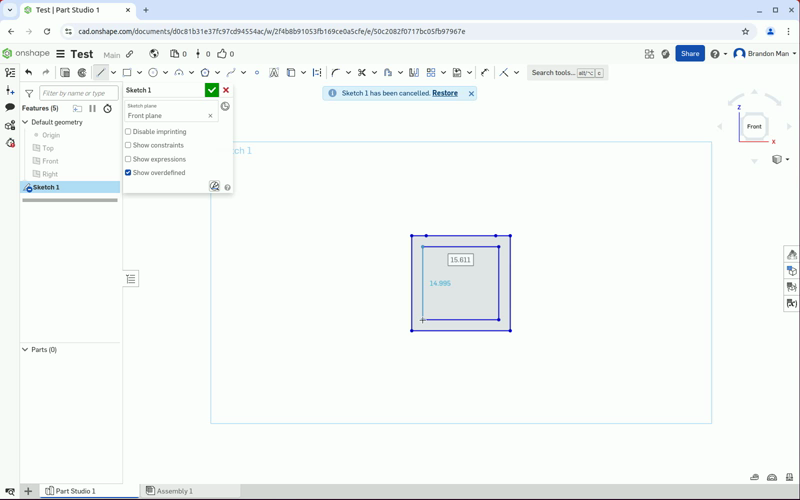
click(422, 319)
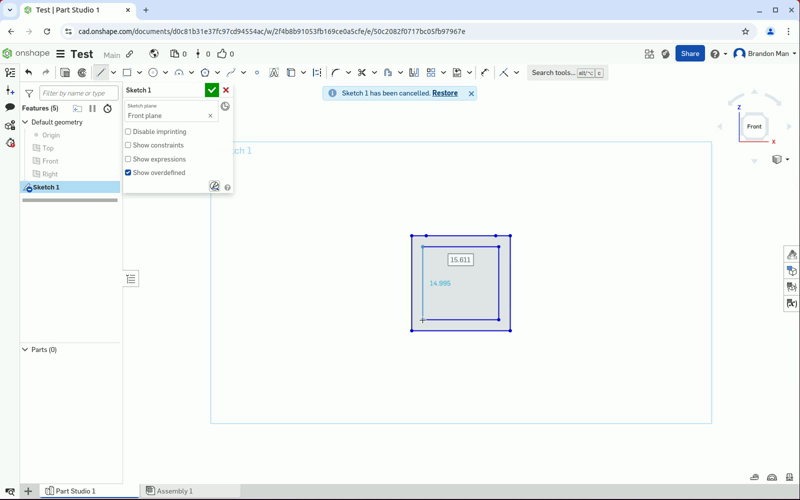
key(esc)
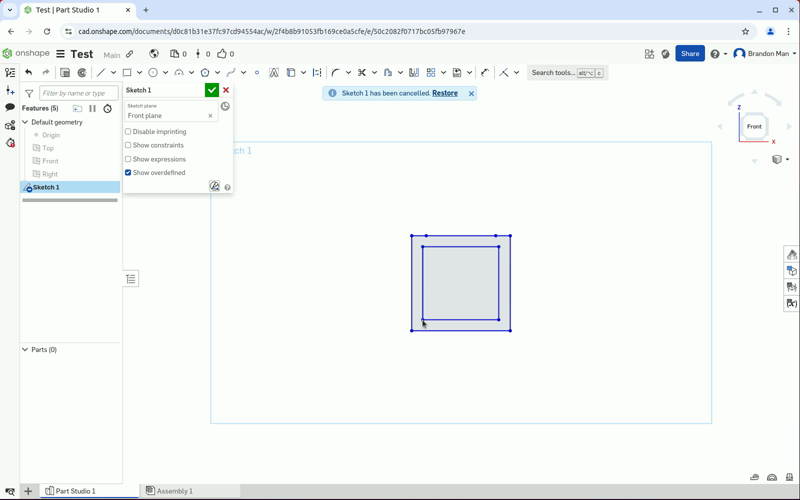
mouse_move(448, 241)
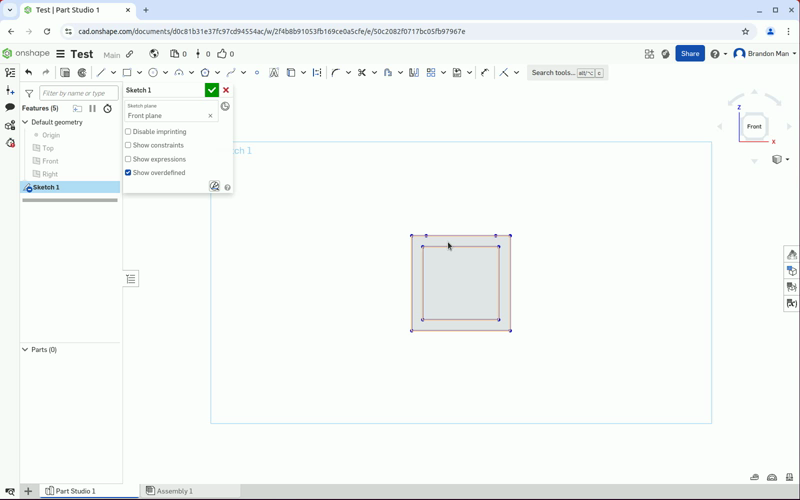
click(448, 241)
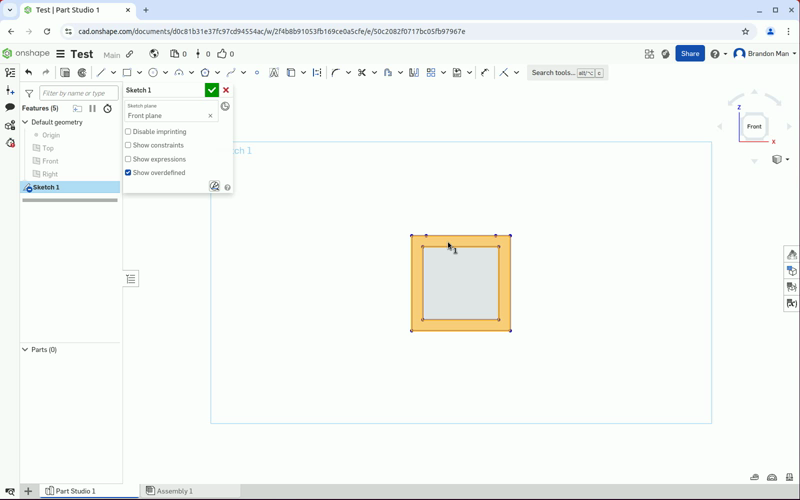
mouse_move(73, 352)
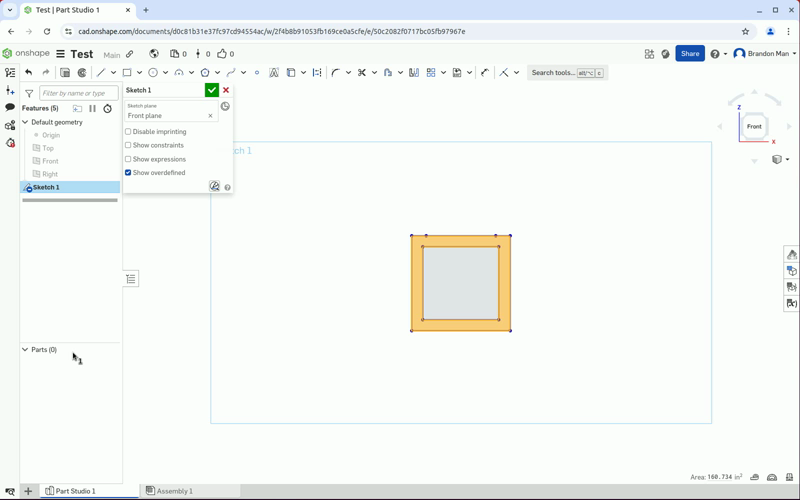
key(shift+y)
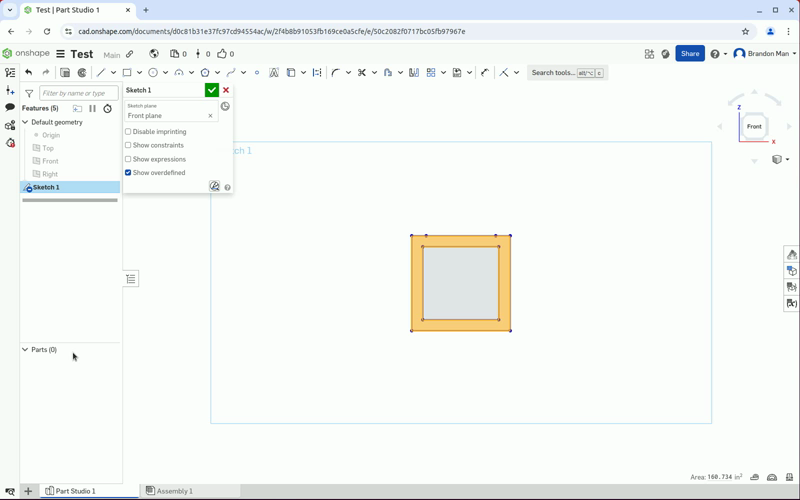
key(shift+e)
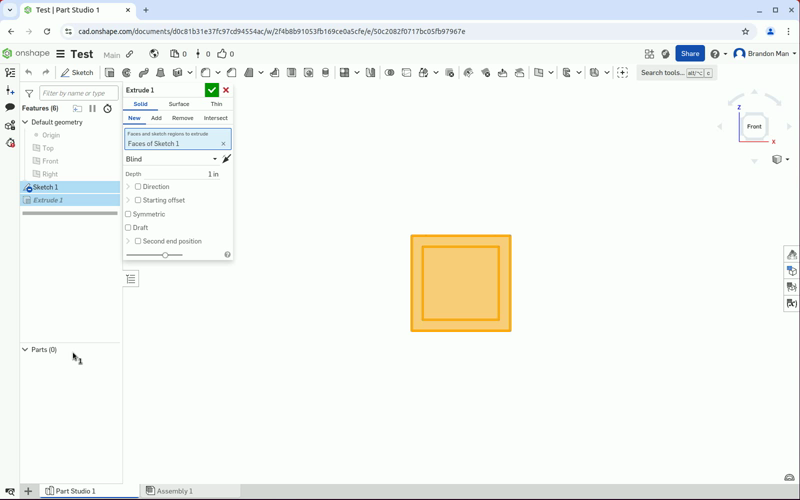
mouse_move(143, 106)
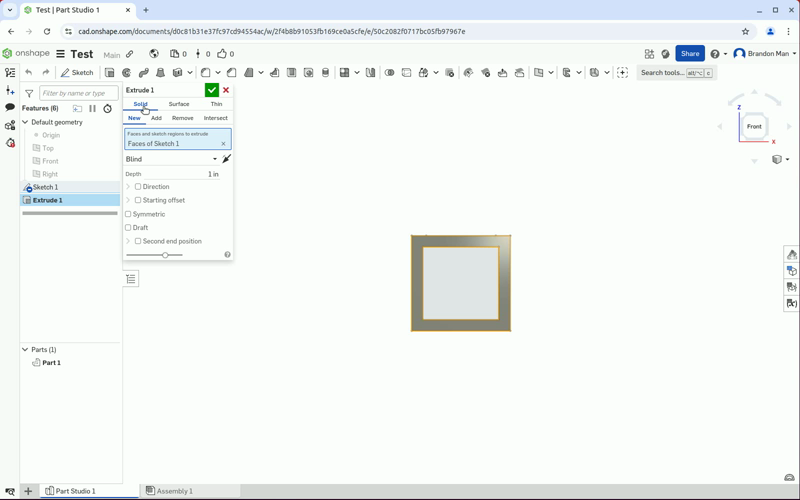
click(143, 106)
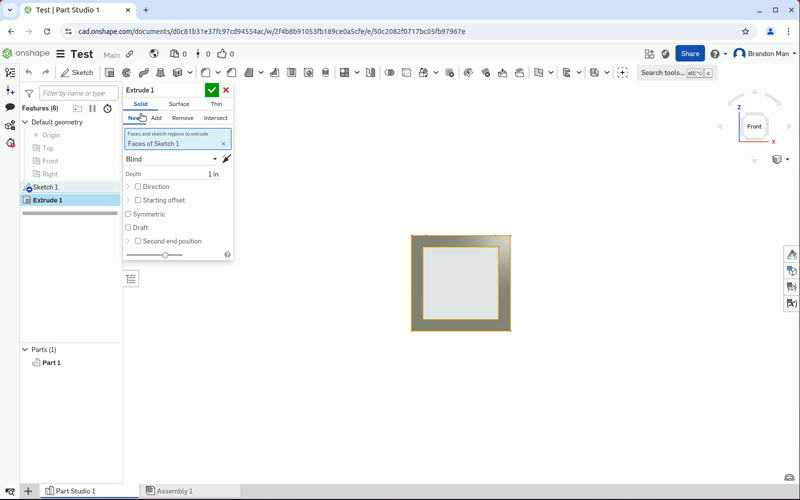
mouse_move(137, 120)
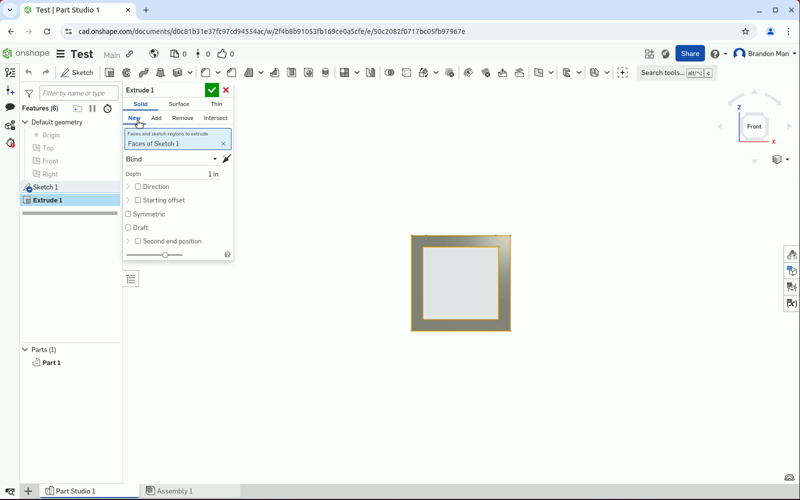
click(137, 120)
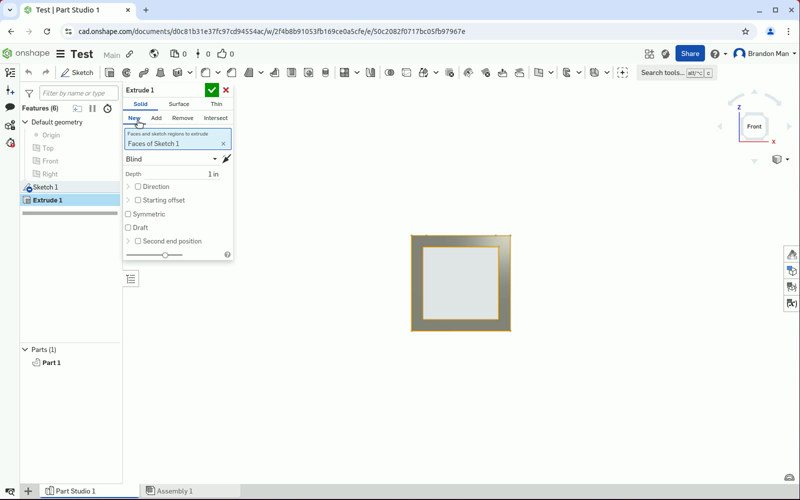
key(tab, 4)
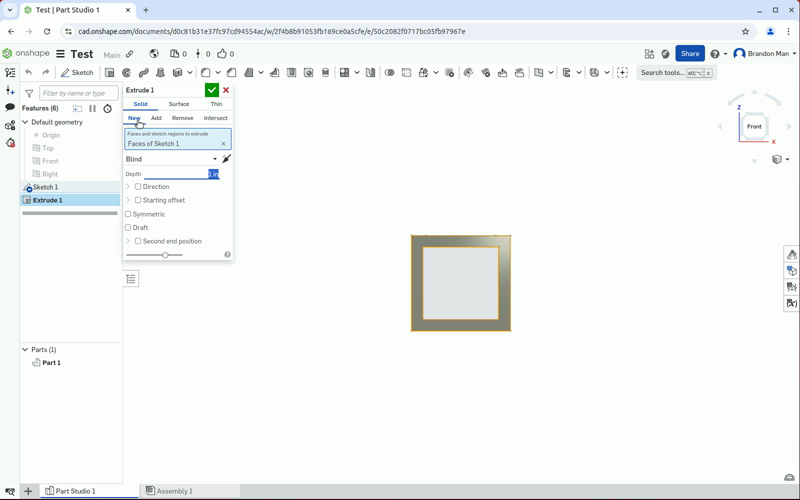
text(35.144)
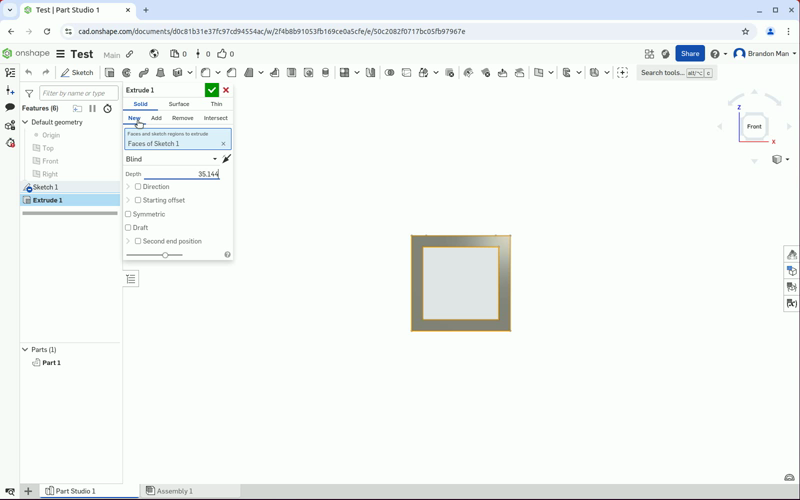
key(tab, 3)
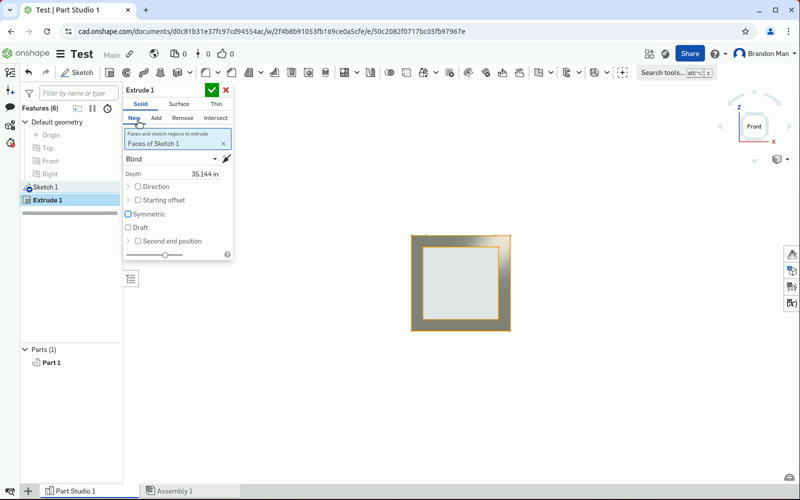
key(space)
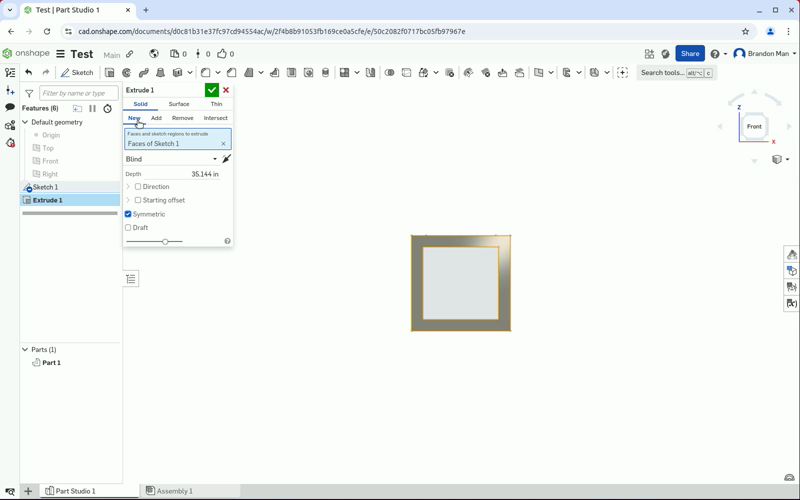
key(enter)
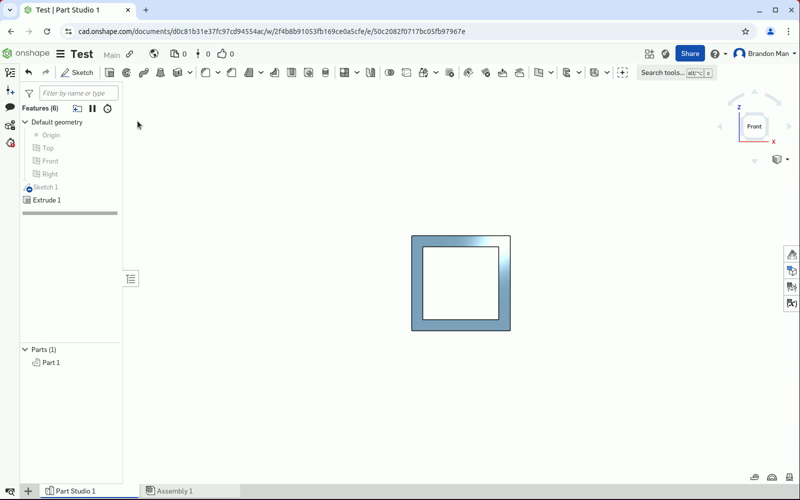
key(shift+h)
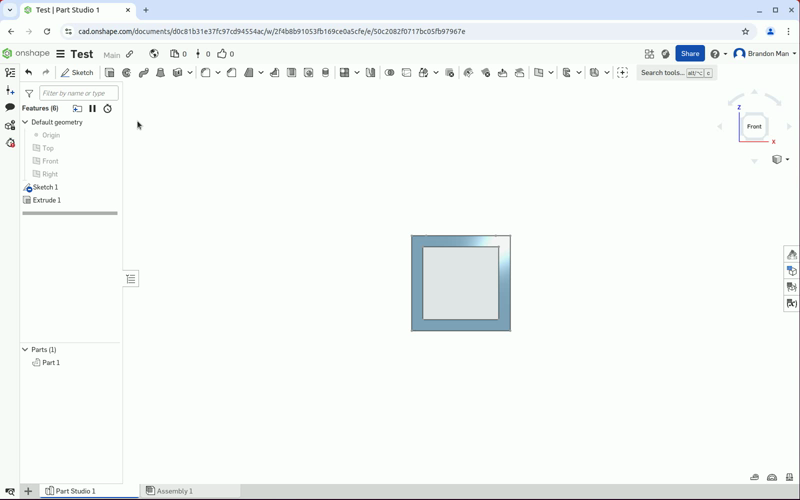
key(shift+h)
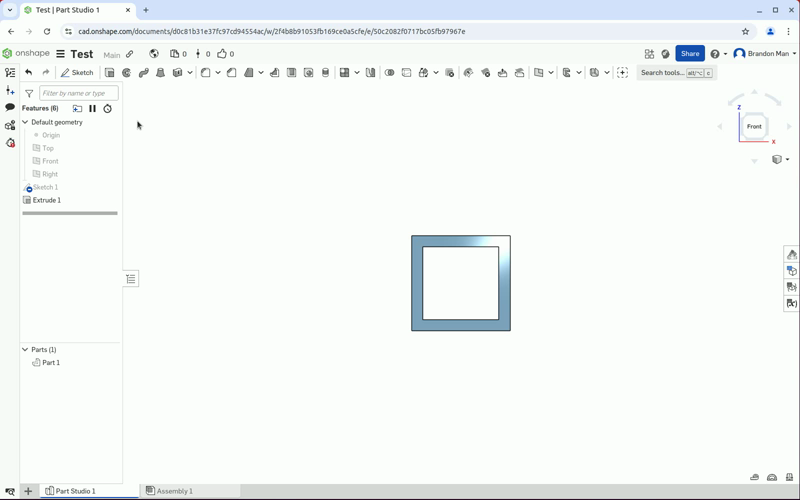
mouse_move(73, 189)
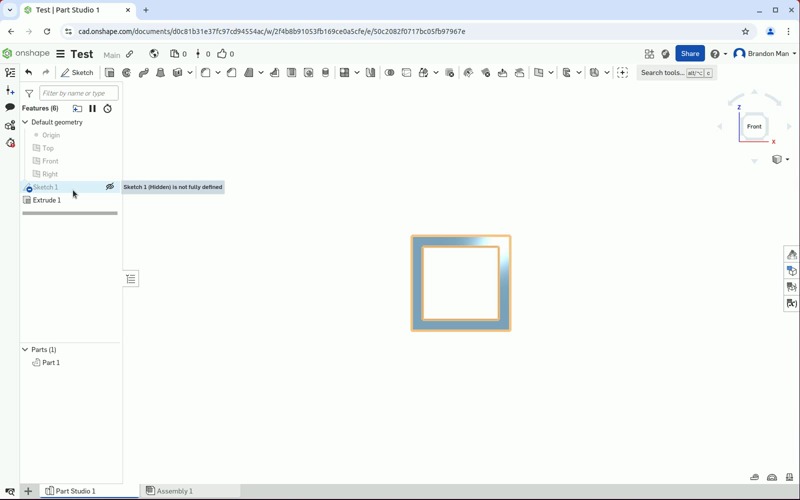
click(73, 189)
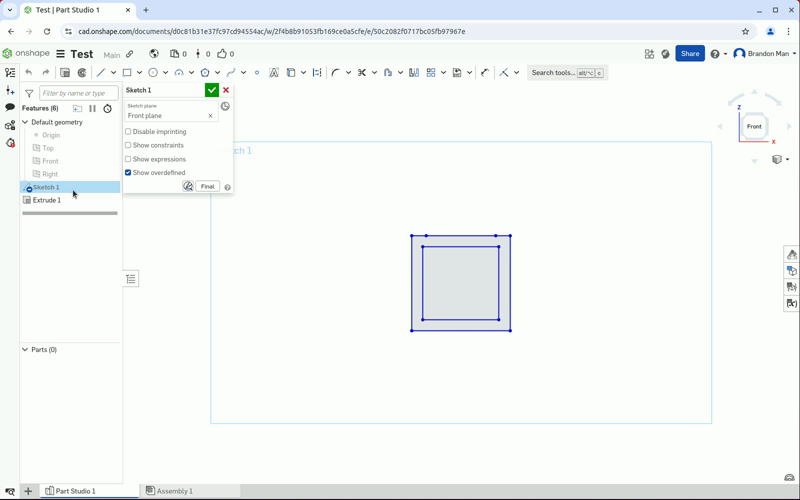
mouse_move(229, 92)
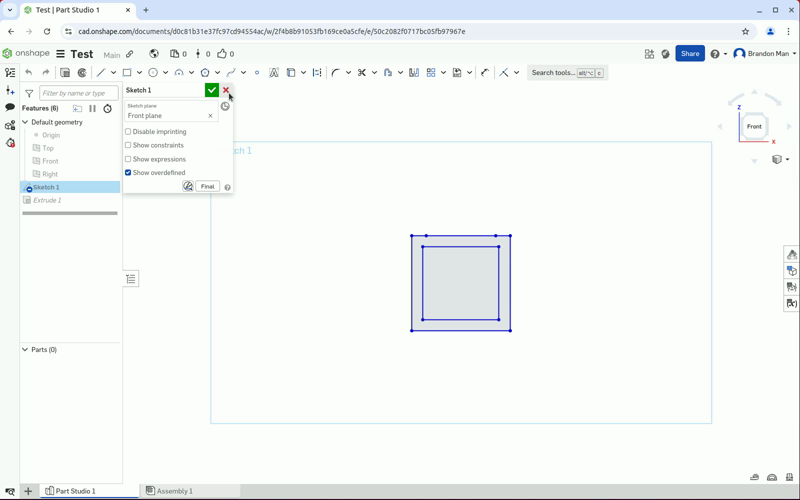
click(229, 92)
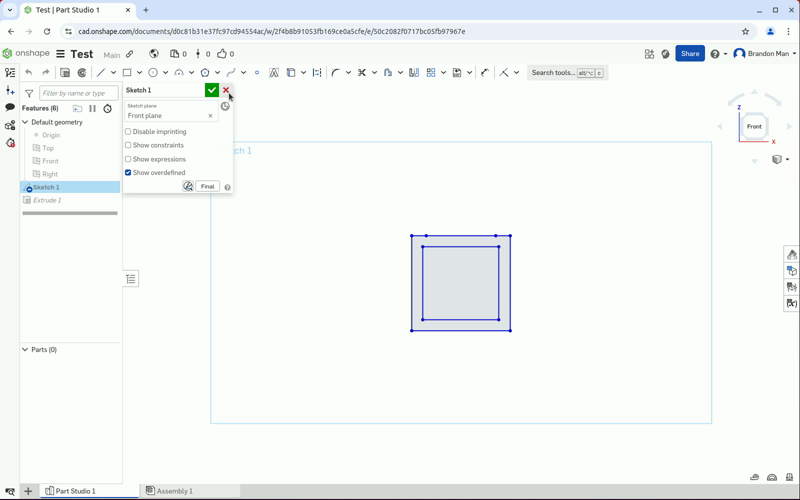
key(shift+s)
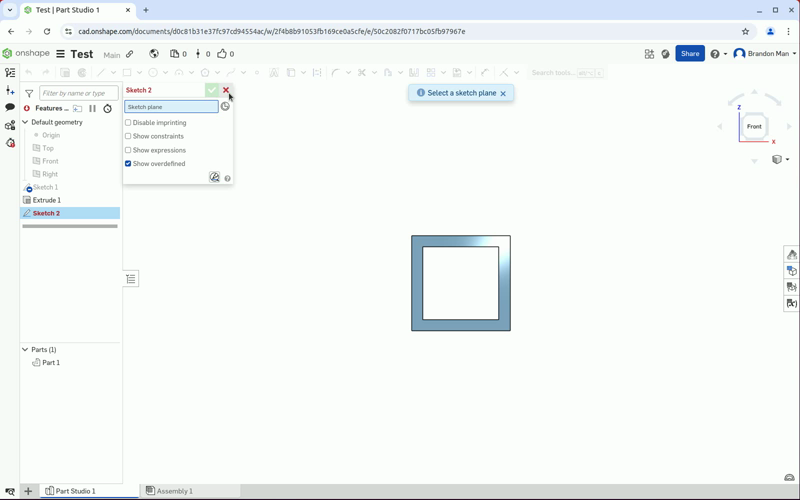
mouse_move(73, 163)
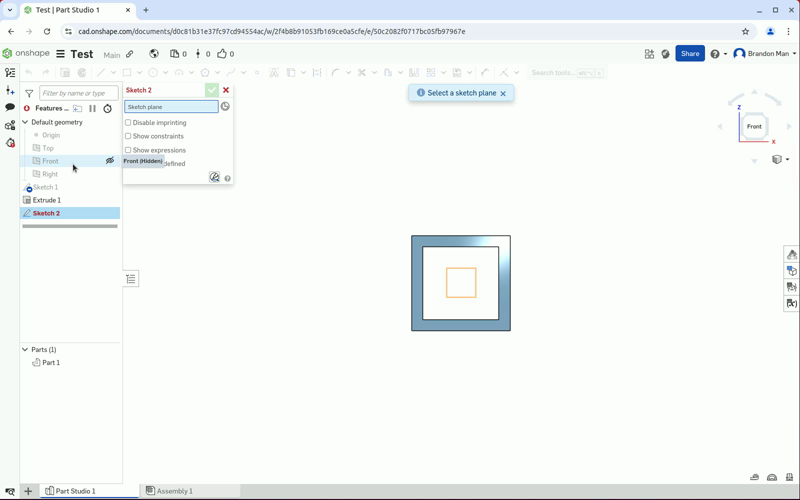
click(73, 163)
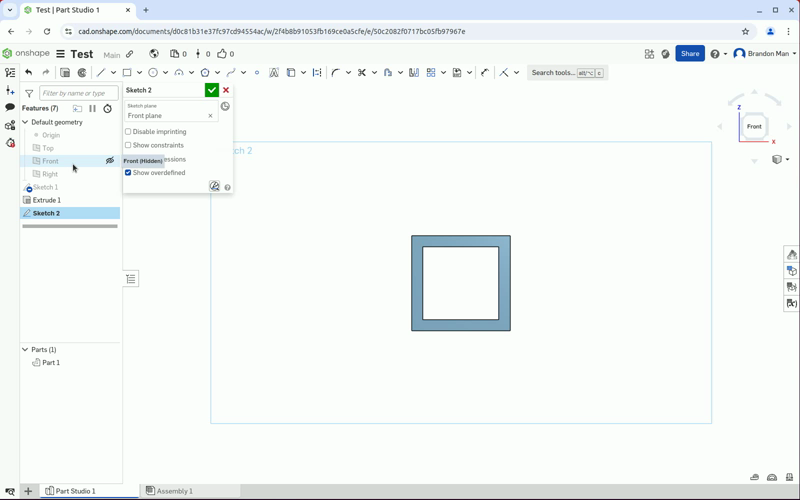
mouse_move(73, 352)
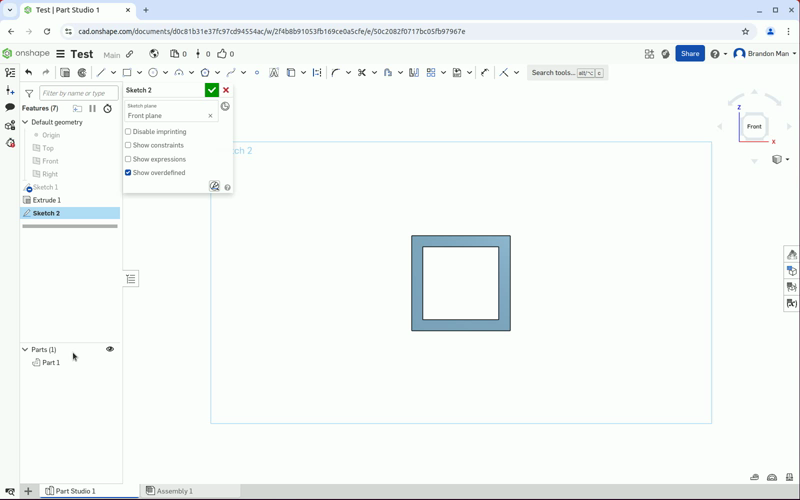
key(y)
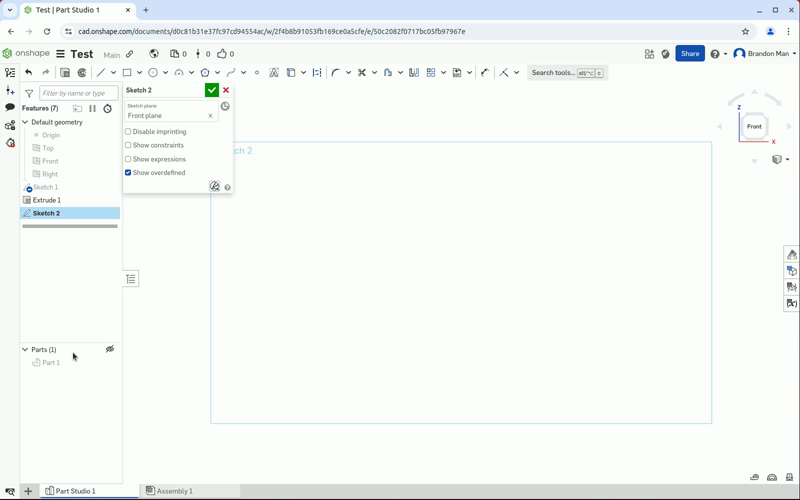
key(l)
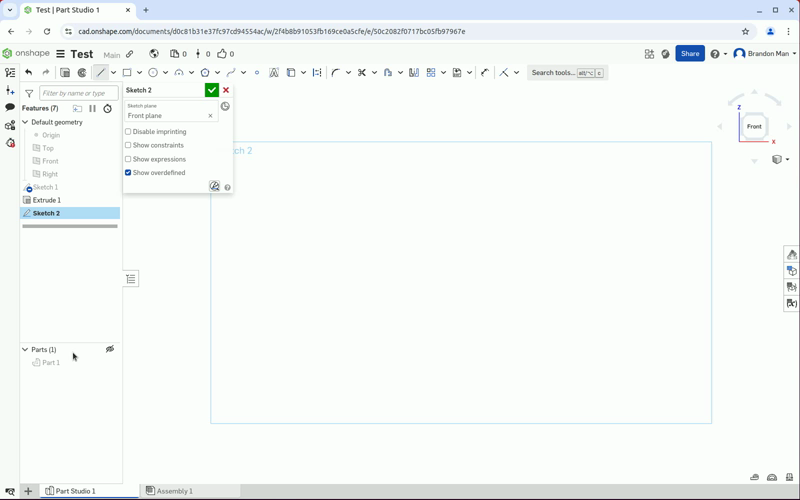
key_down(shift)
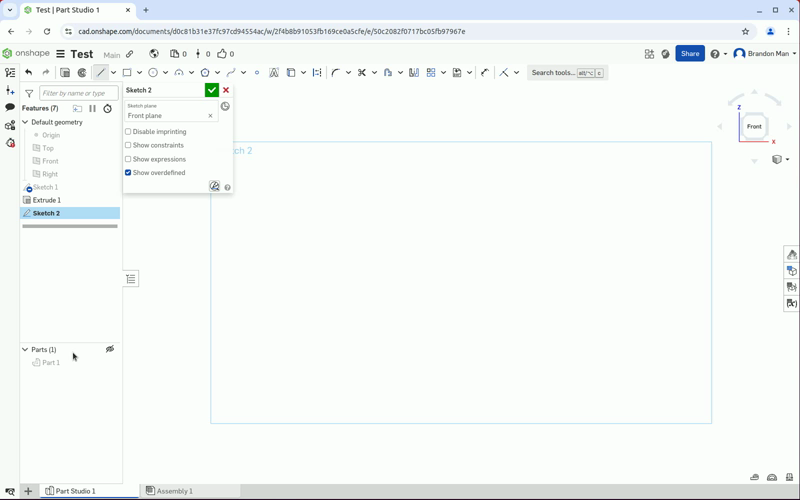
mouse_move(425, 234)
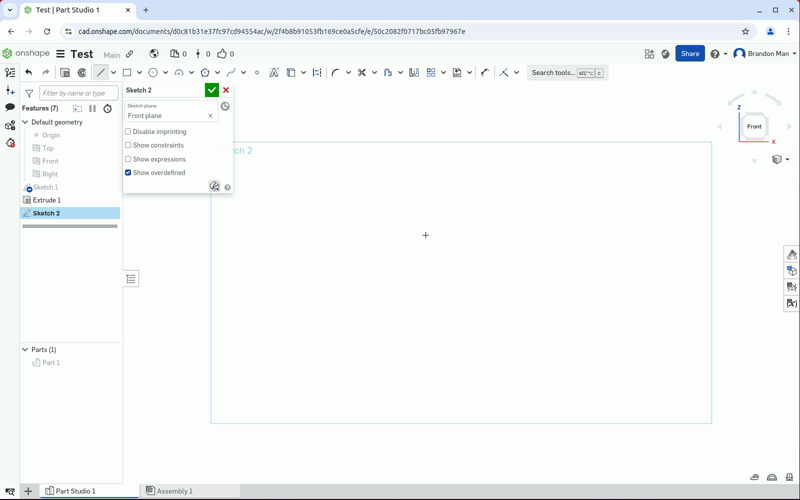
click(425, 234)
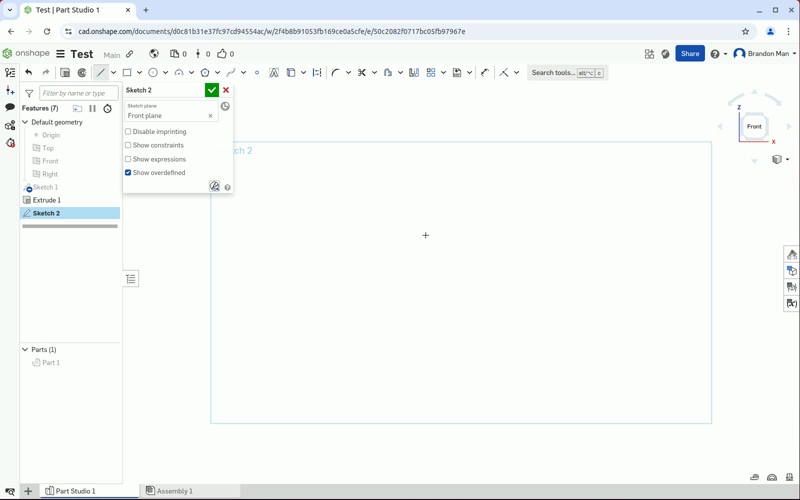
key_up(shift)
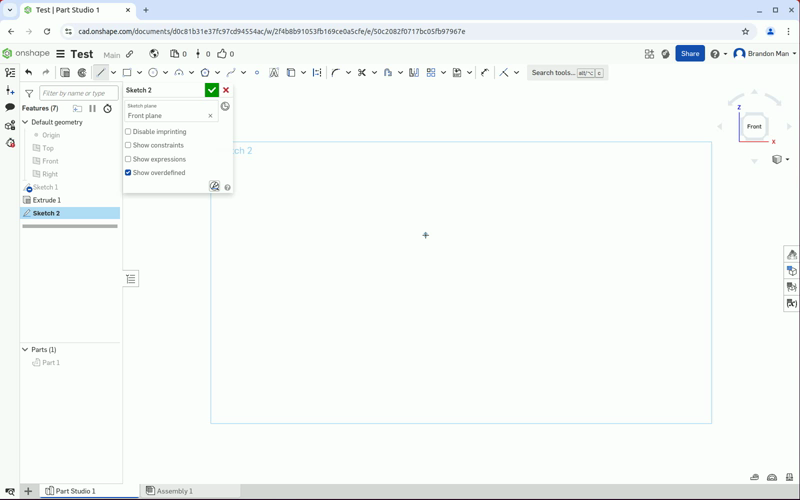
key_down(shift)
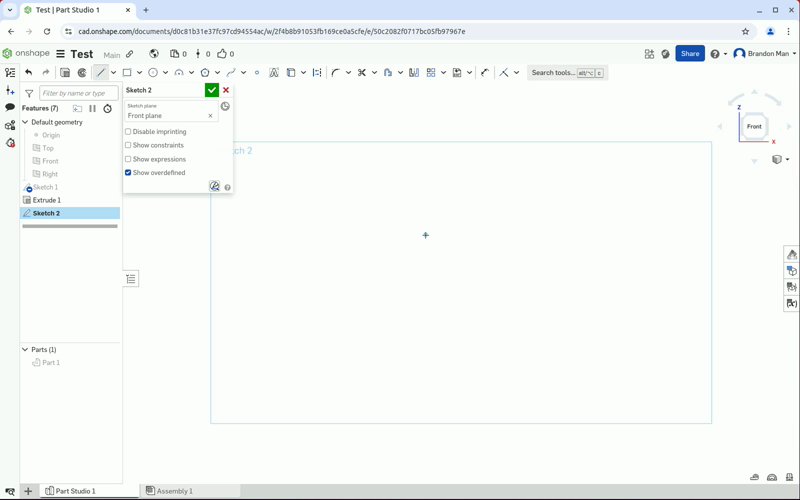
mouse_move(496, 234)
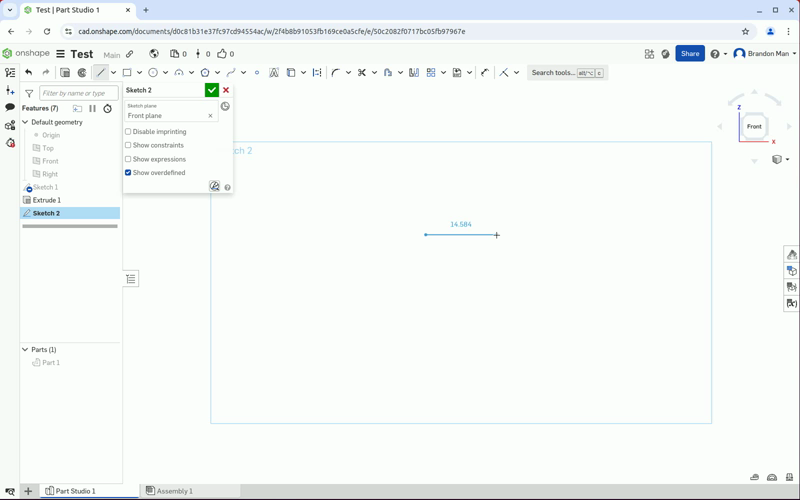
click(496, 234)
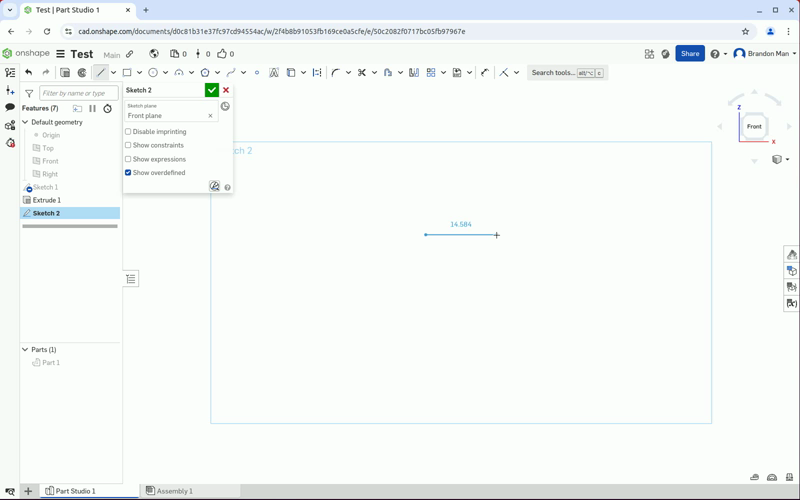
key_up(shift)
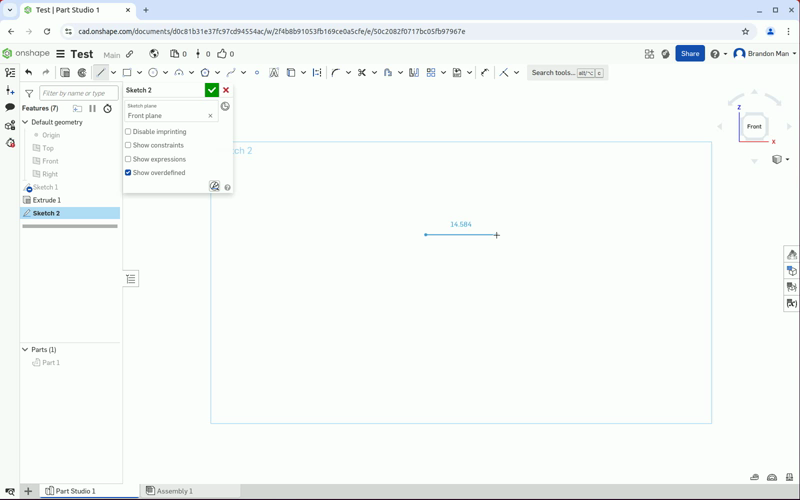
key_down(shift)
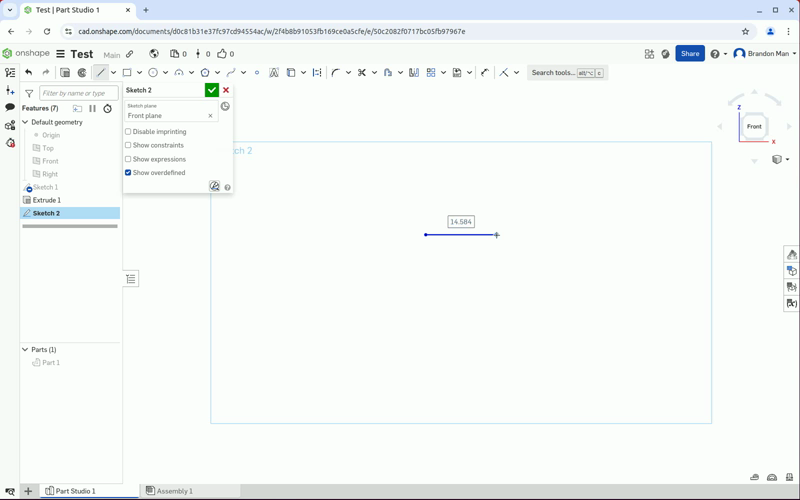
mouse_move(496, 170)
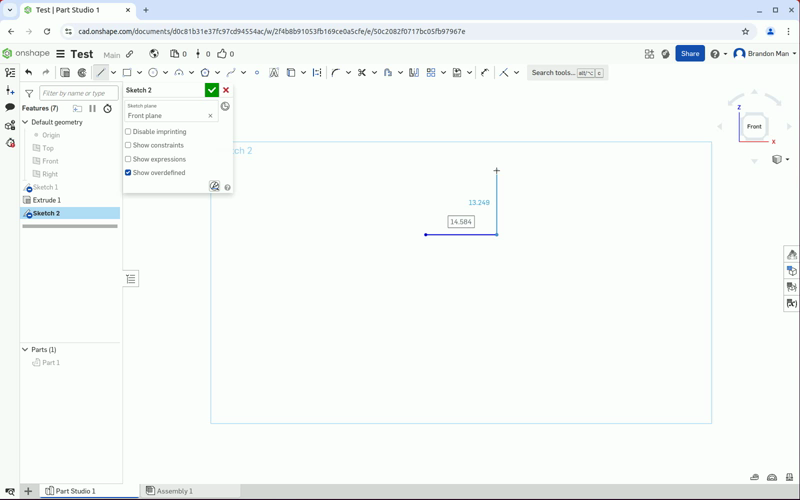
click(496, 170)
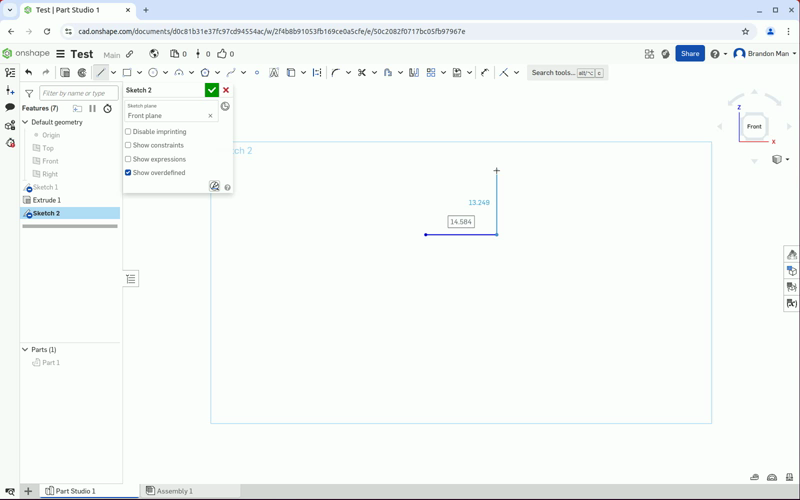
key_up(shift)
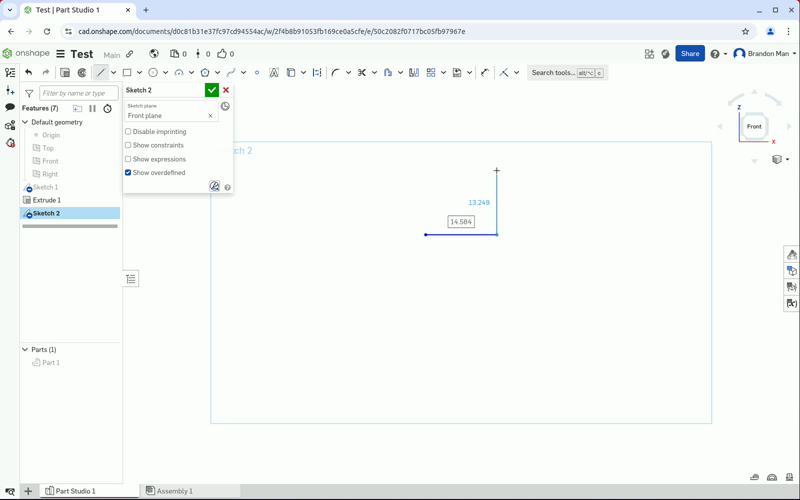
key_down(shift)
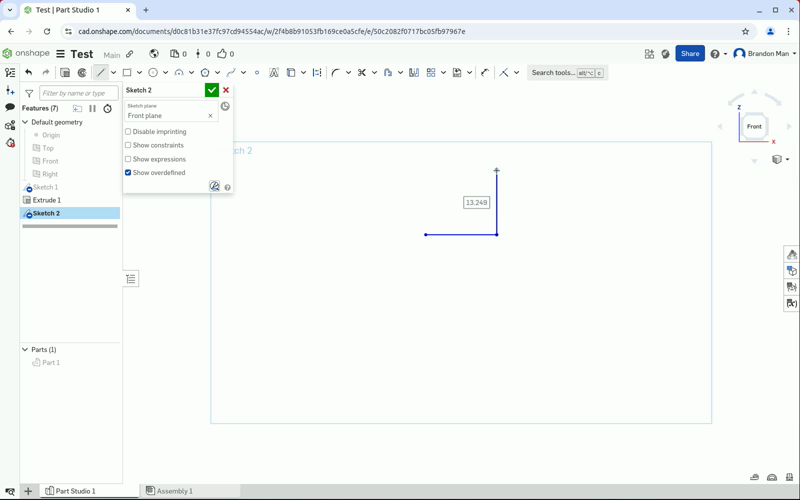
mouse_move(425, 170)
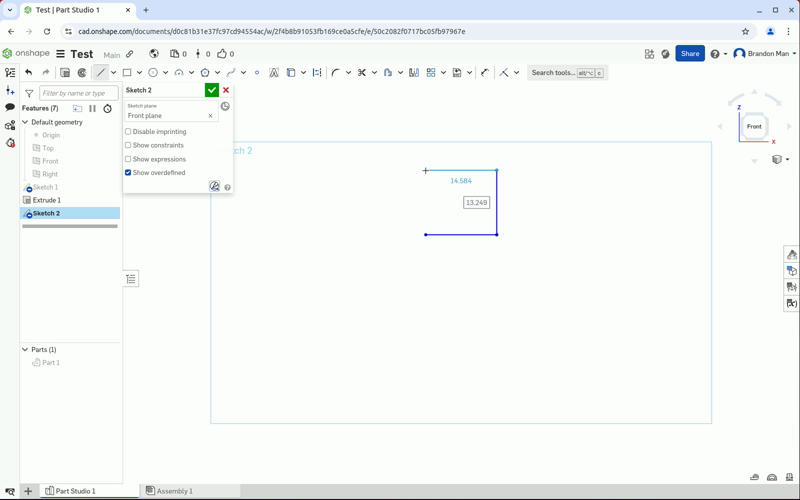
click(425, 170)
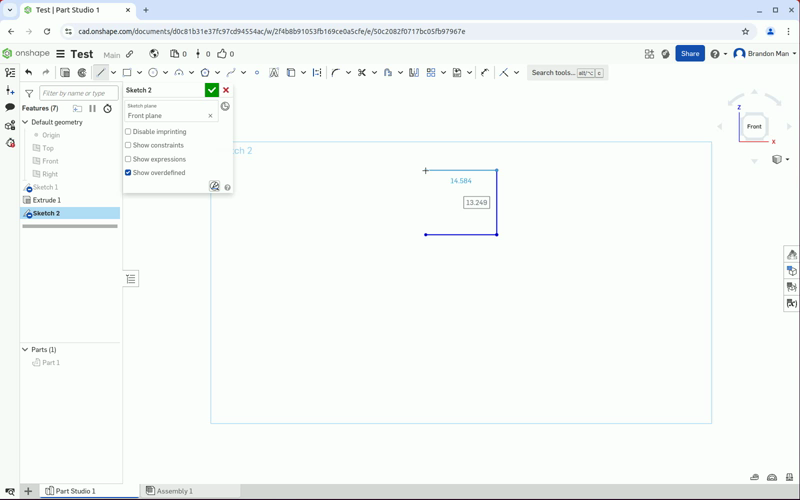
key_up(shift)
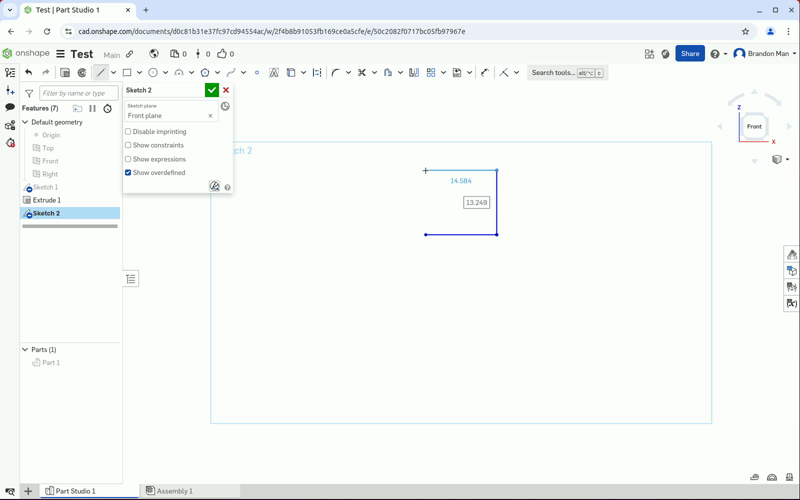
key_down(shift)
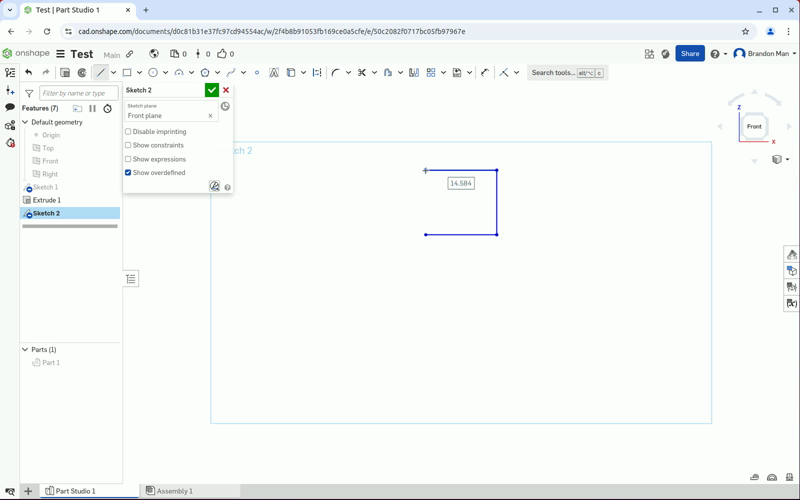
mouse_move(425, 234)
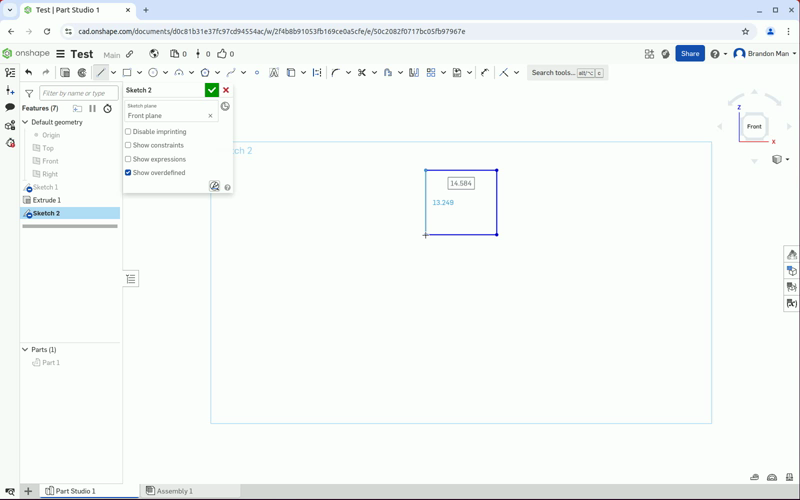
key_up(shift)
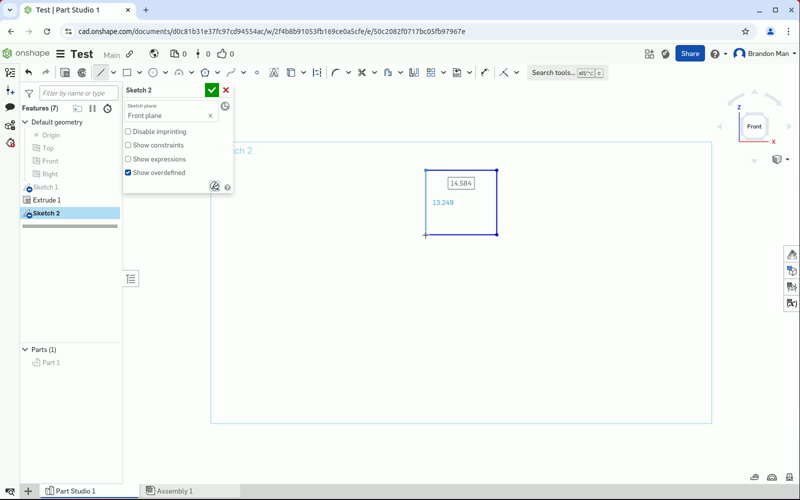
click(425, 234)
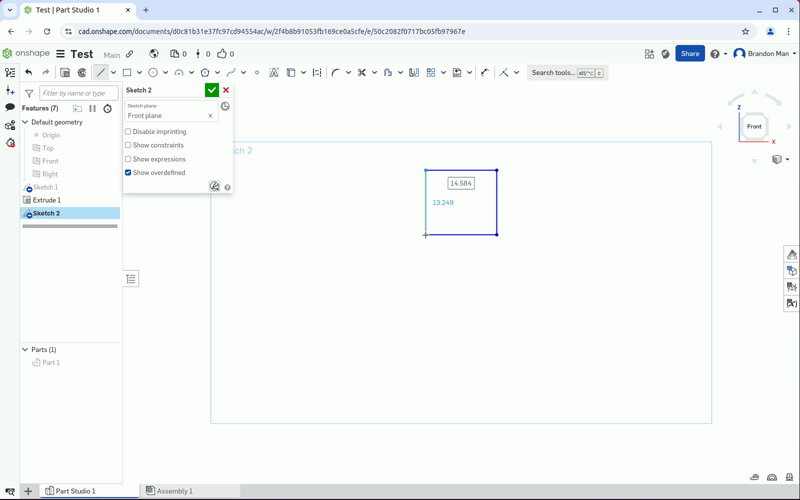
key(esc)
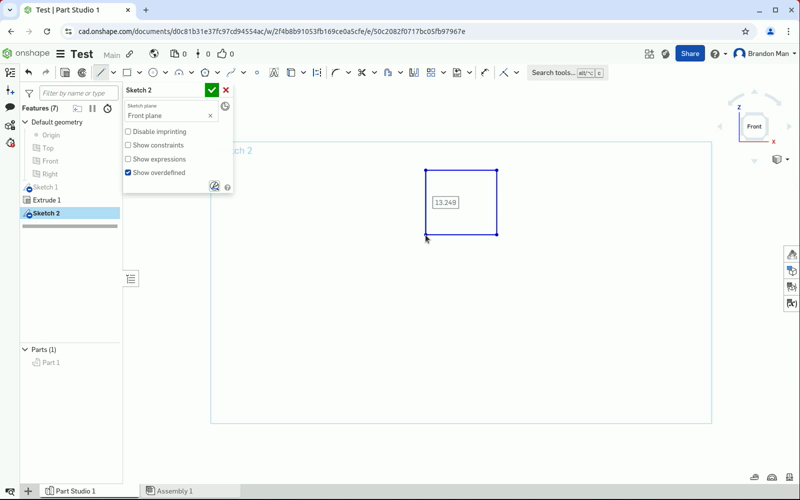
key(c)
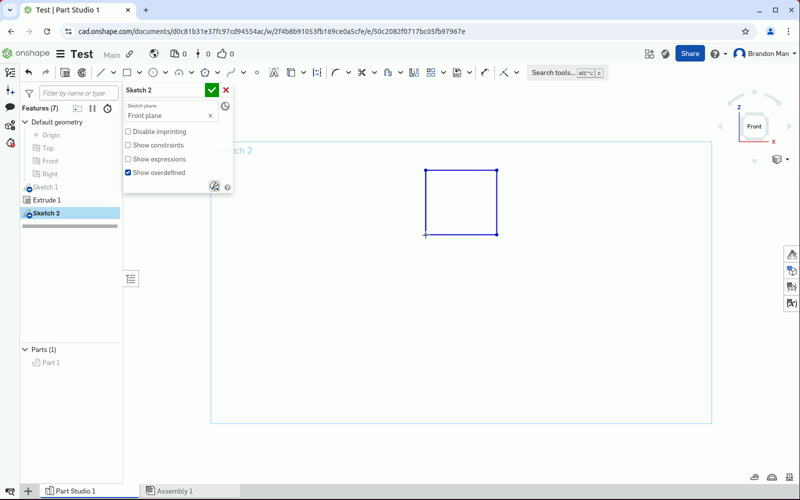
key_down(shift)
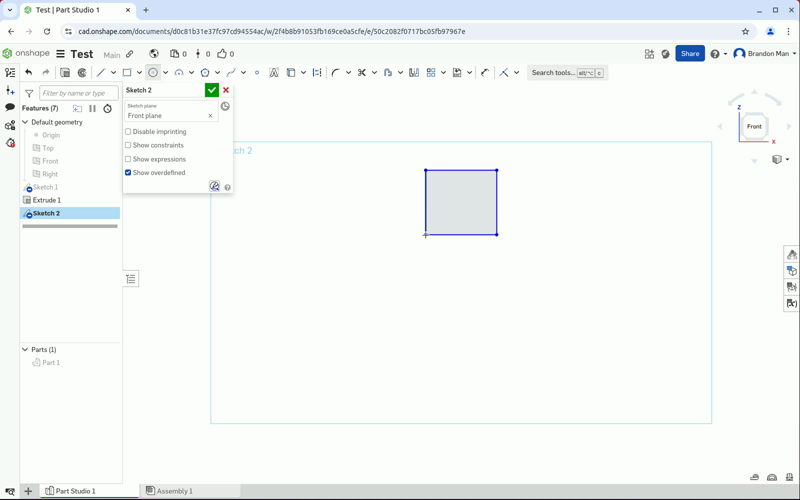
mouse_move(461, 205)
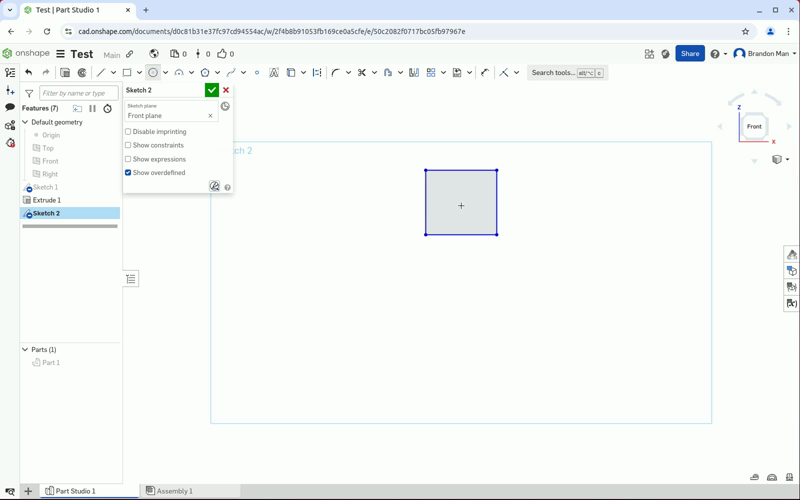
click(461, 205)
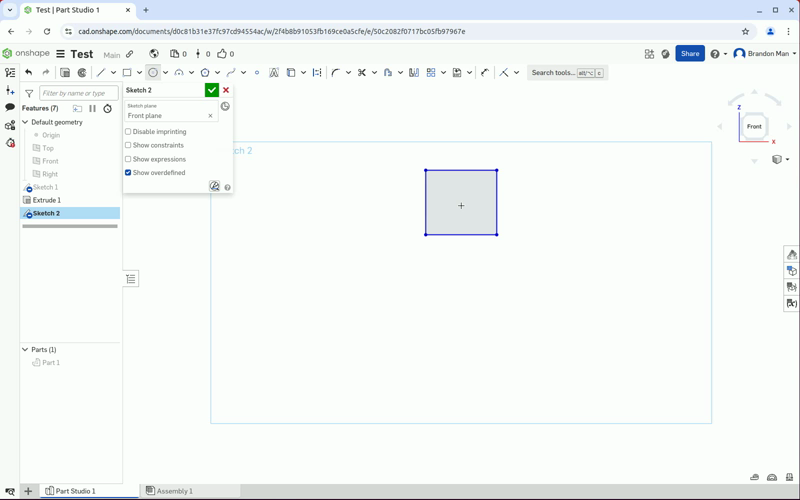
key_up(shift)
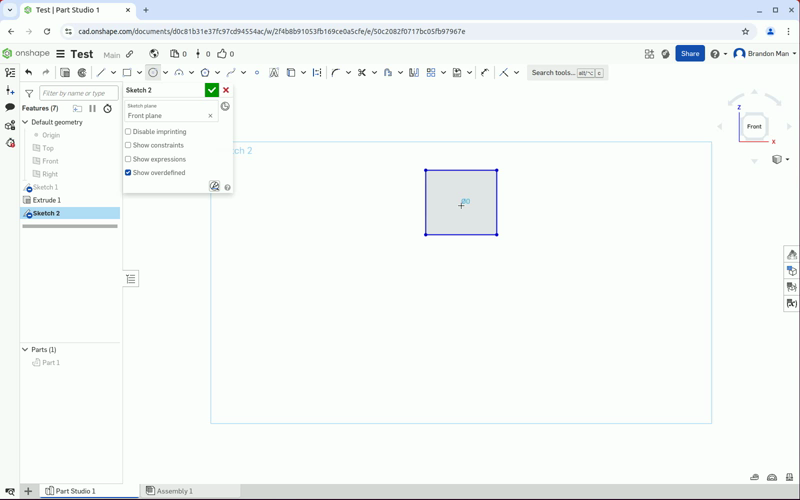
mouse_move(485, 205)
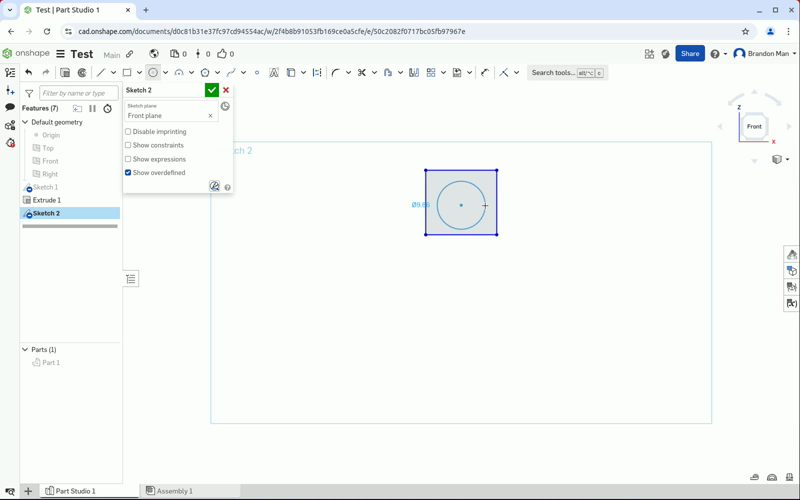
click(485, 205)
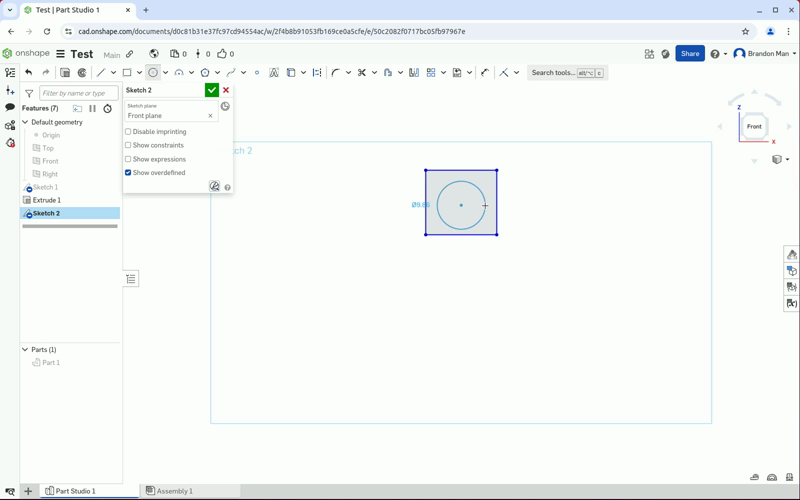
key(esc)
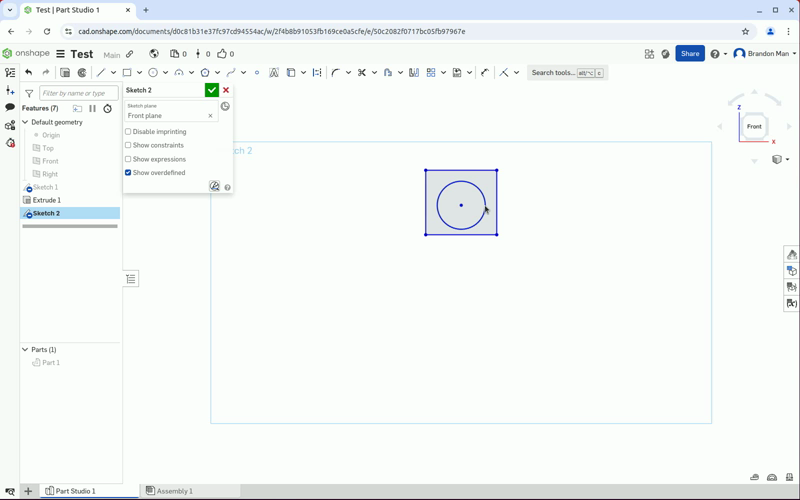
mouse_move(484, 172)
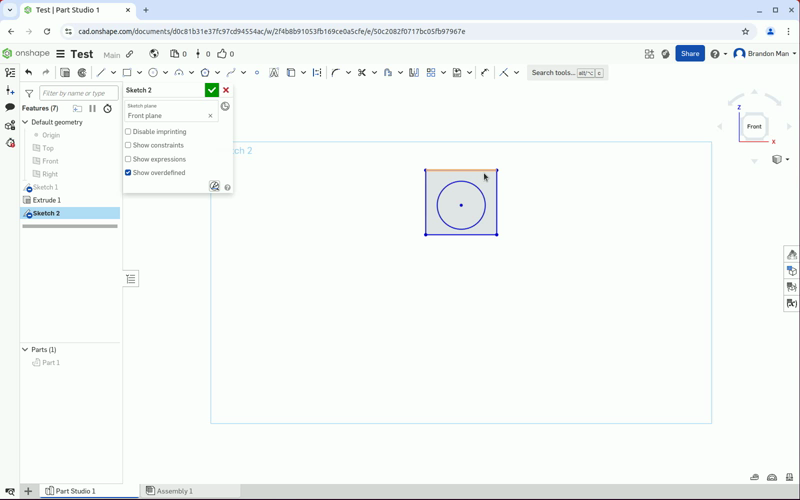
click(484, 172)
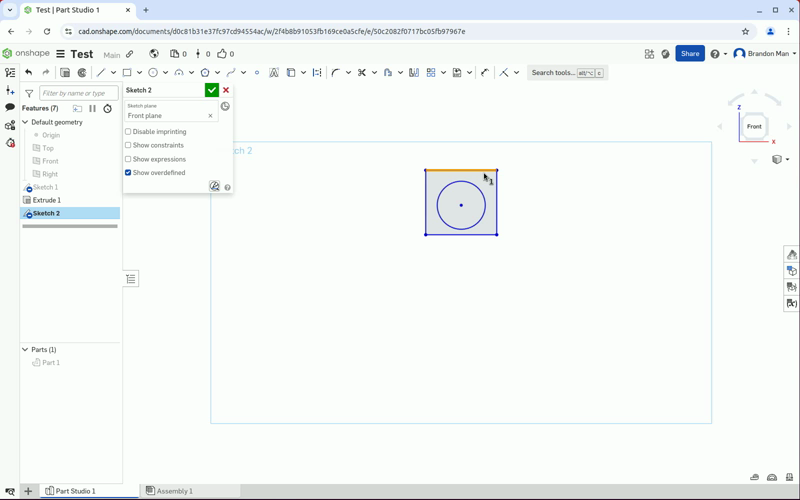
mouse_move(73, 352)
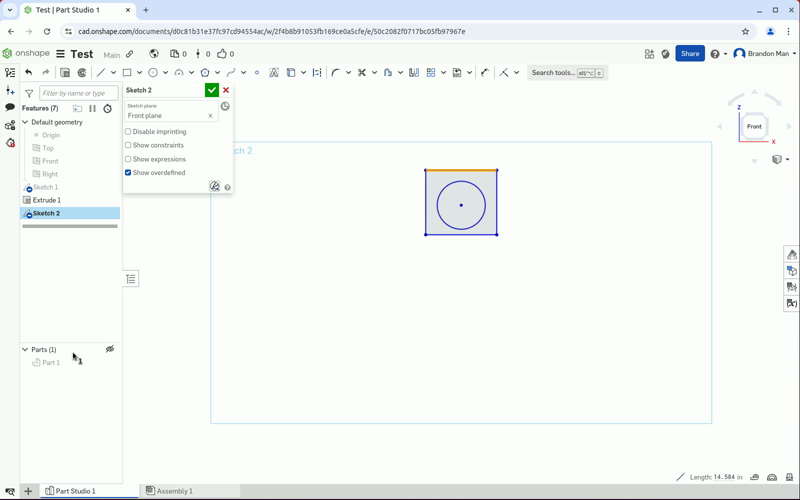
key(shift+y)
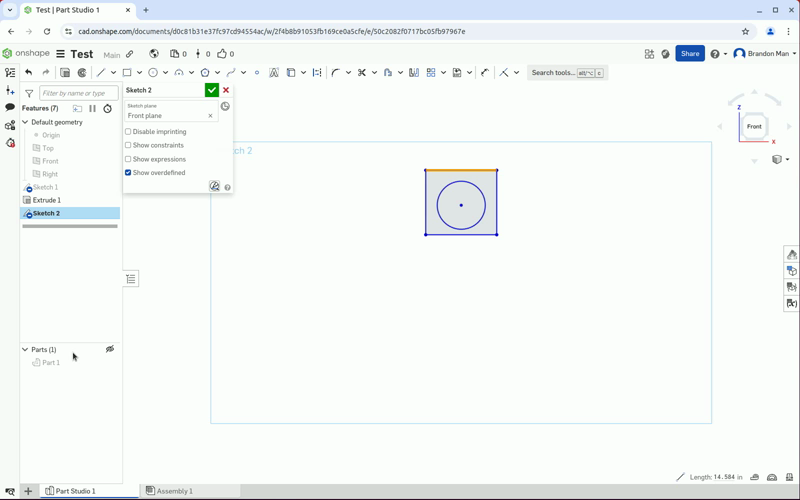
key(shift+e)
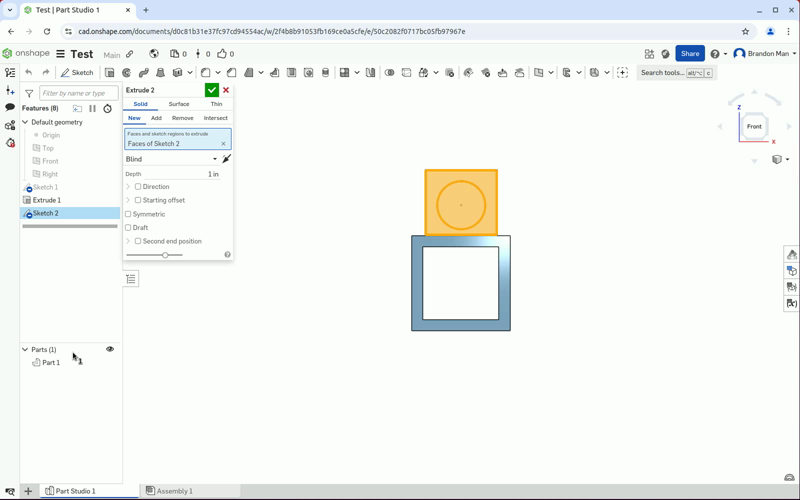
mouse_move(143, 106)
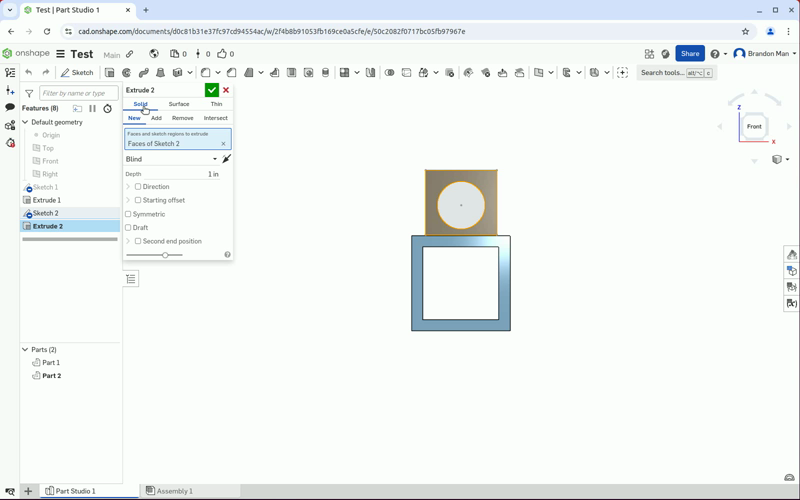
click(143, 106)
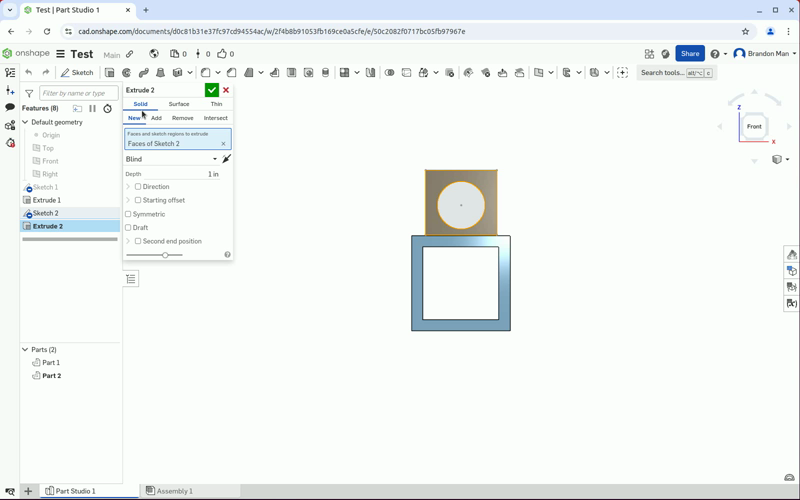
mouse_move(137, 120)
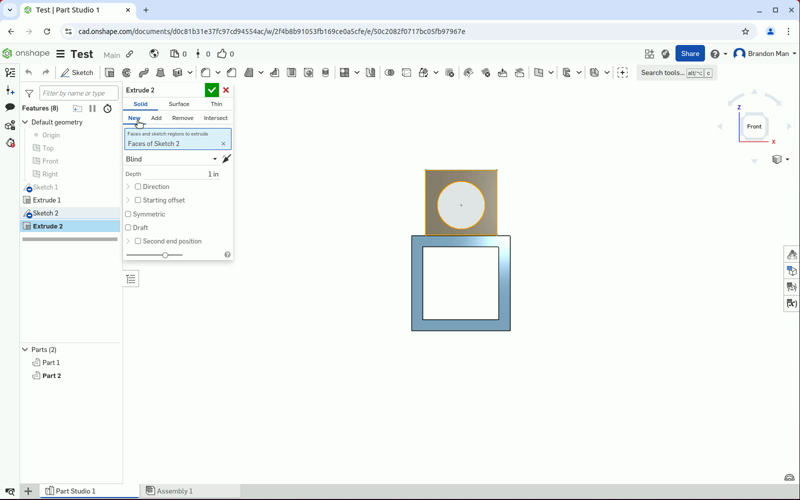
click(137, 120)
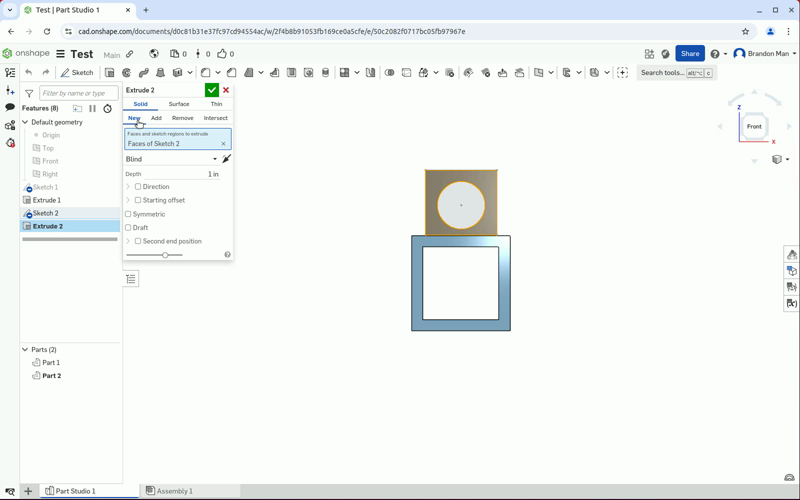
key(tab, 4)
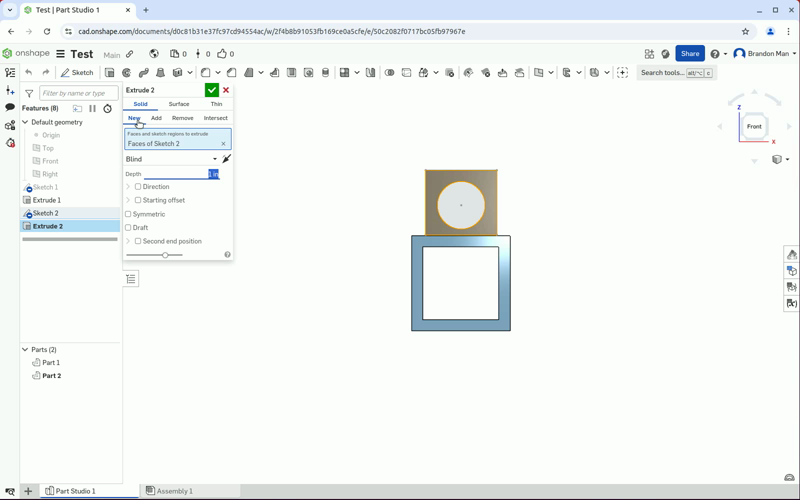
text(29.366)
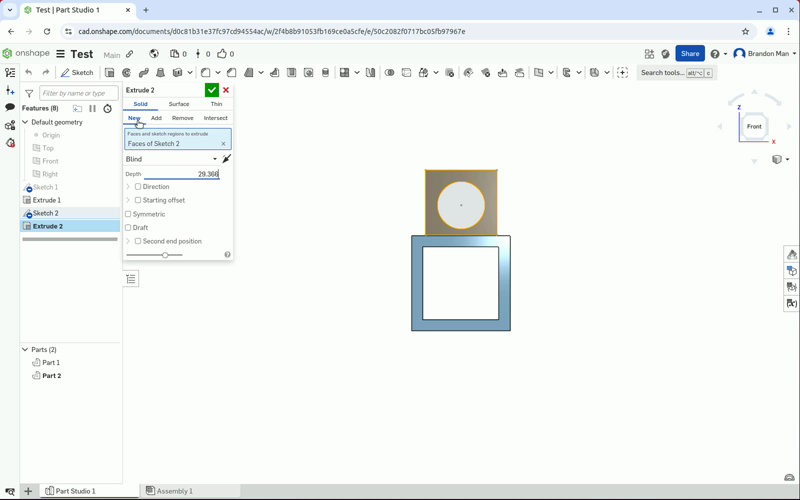
key(tab, 3)
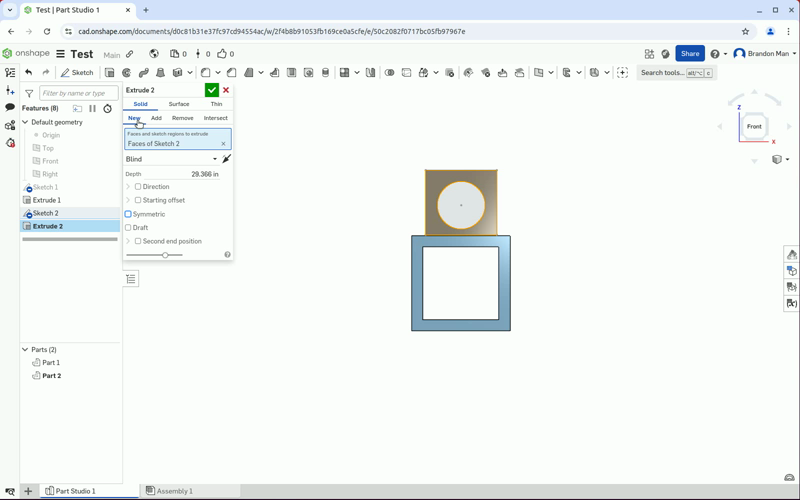
key(space)
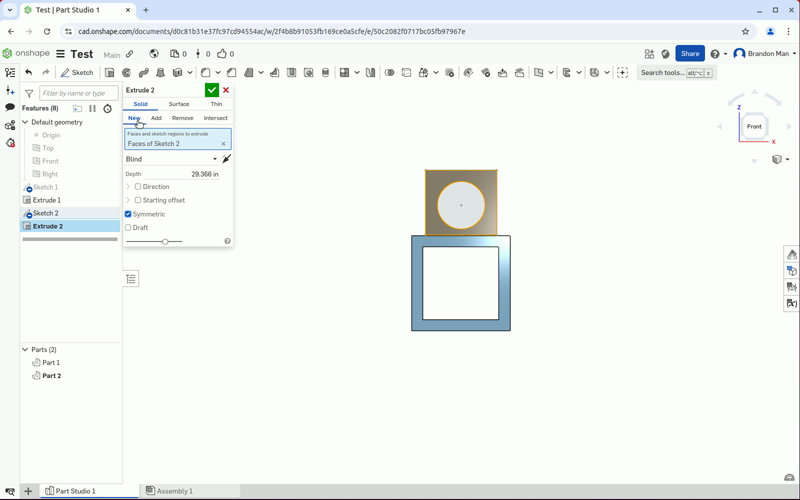
key(enter)
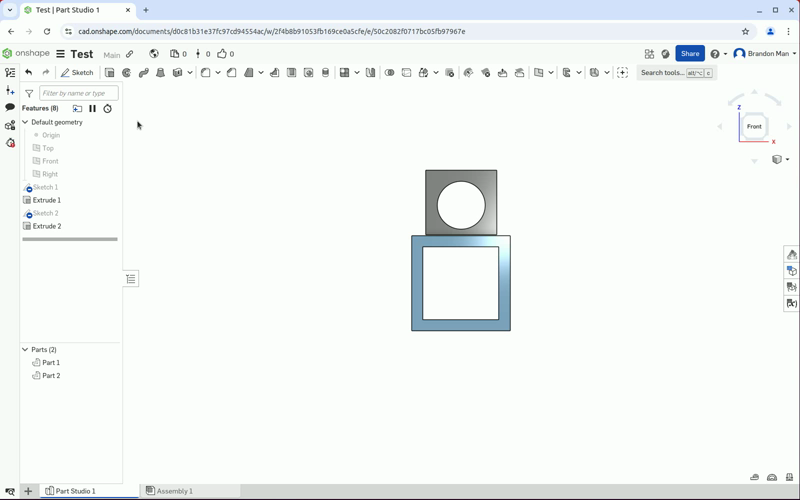
key(shift+h)
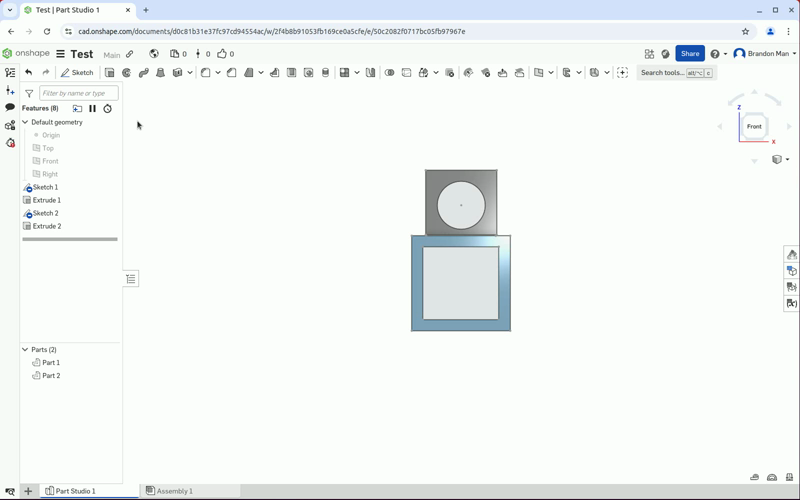
key(shift+h)
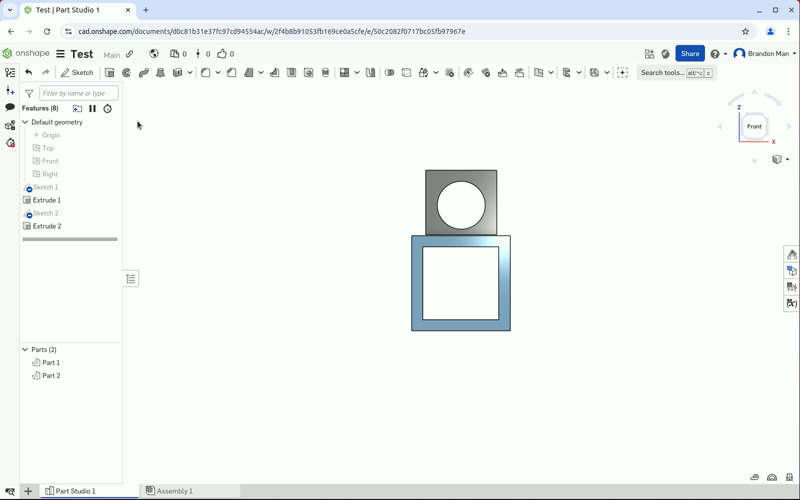
mouse_move(73, 189)
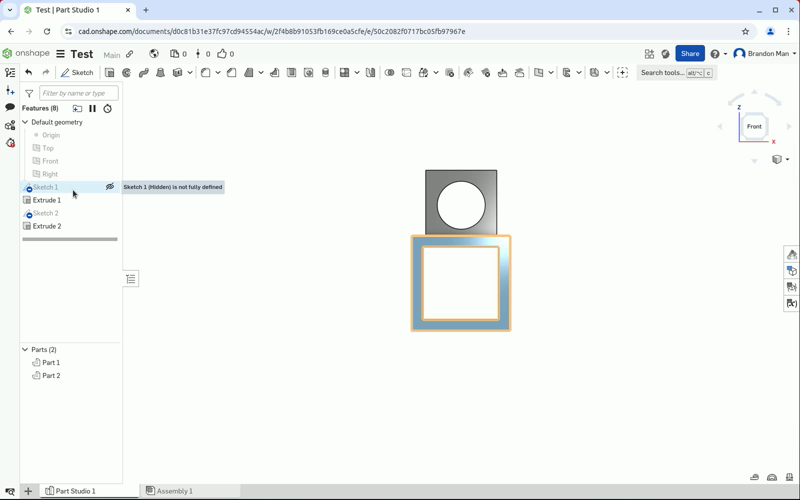
click(73, 189)
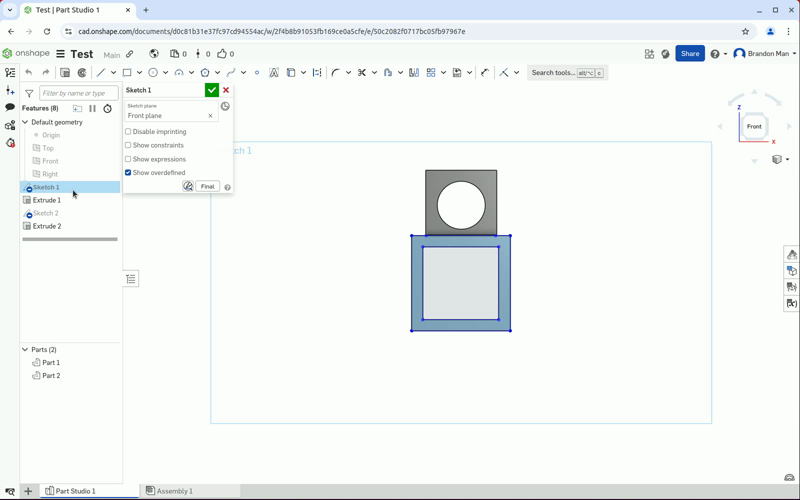
mouse_move(229, 92)
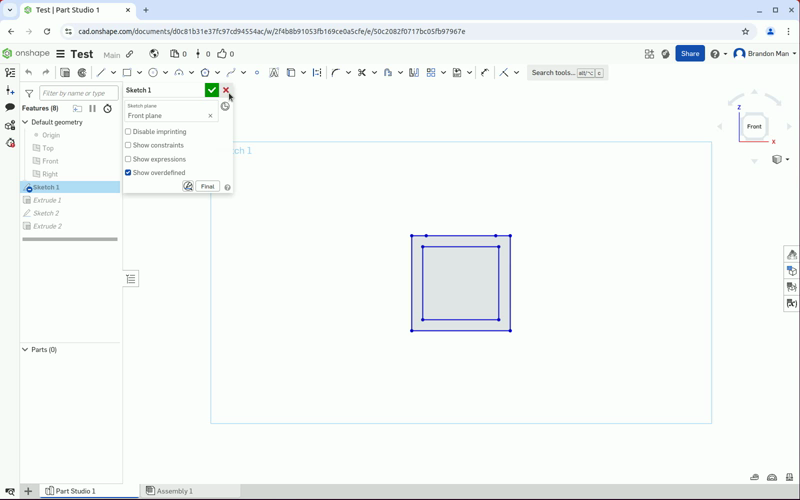
click(229, 92)
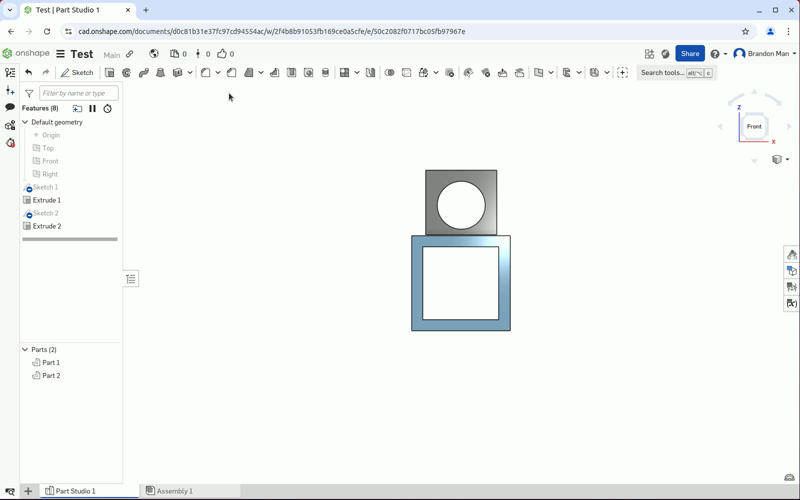
mouse_move(73, 352)
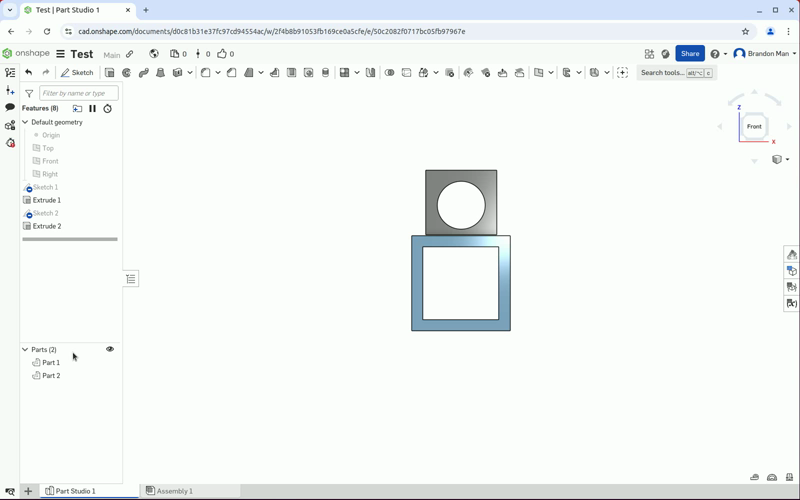
key(y)
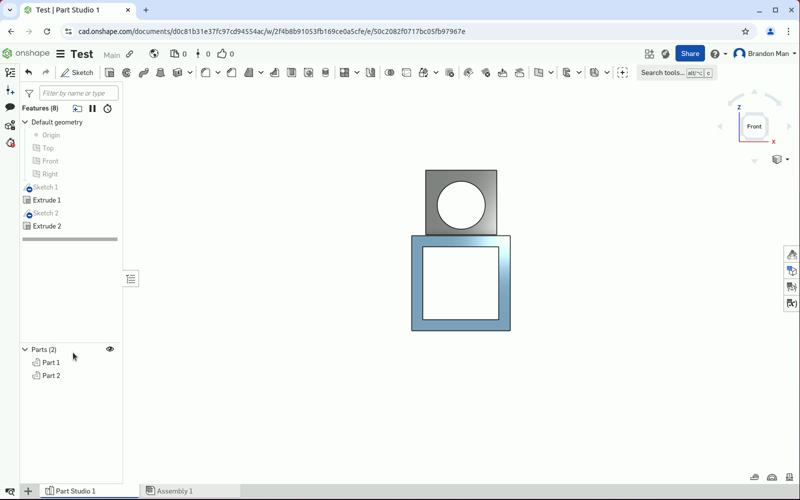
key(shift+p)
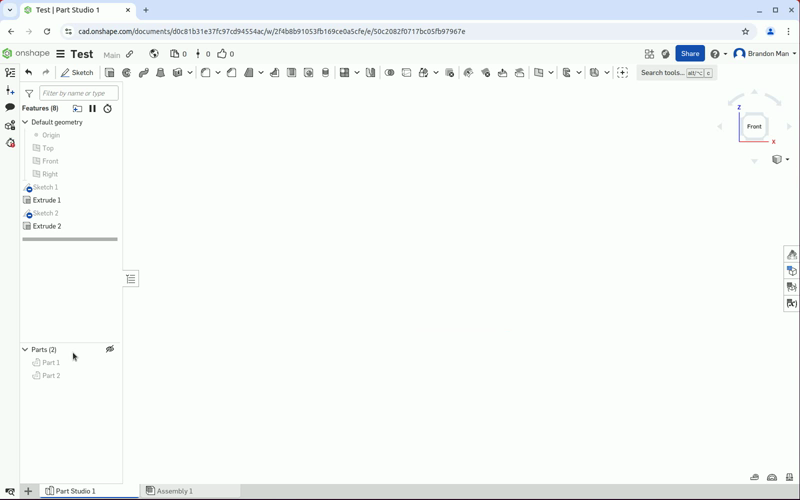
key(space)
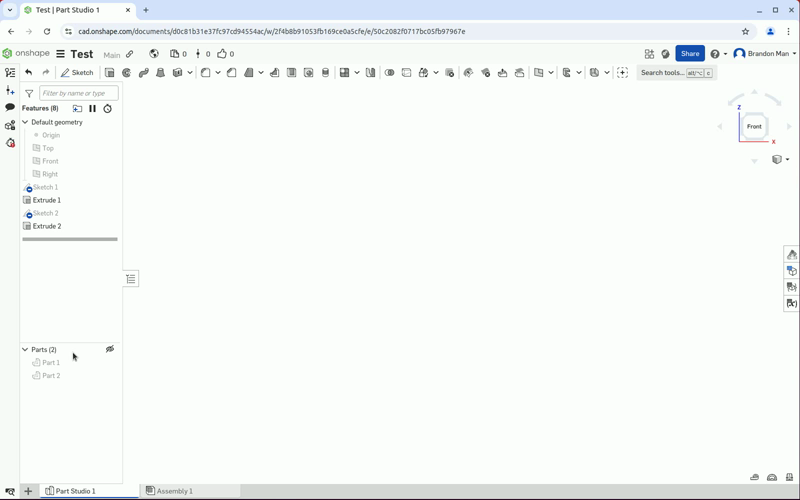
key_down(shift)
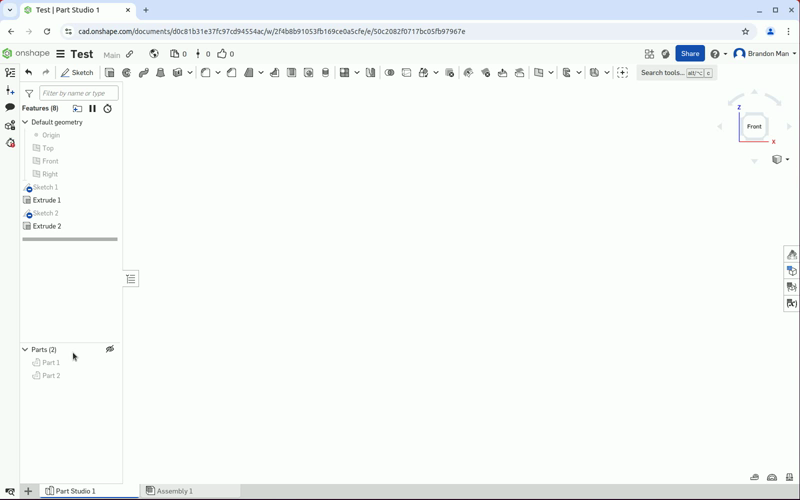
key(left)
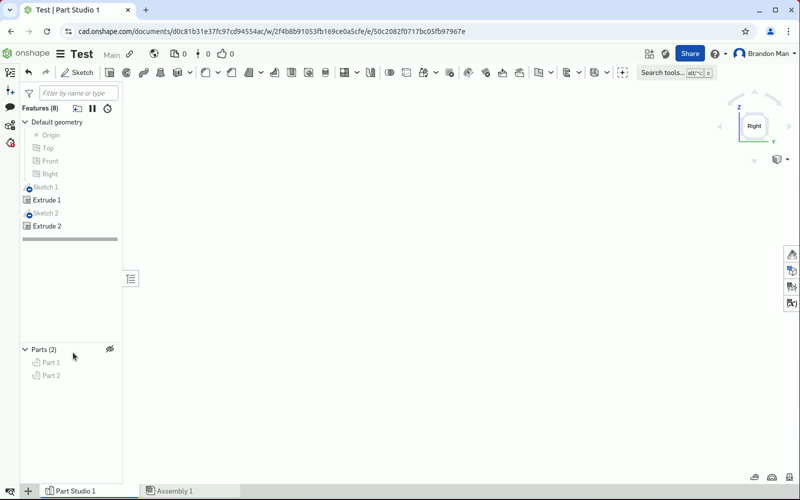
key_up(shift)
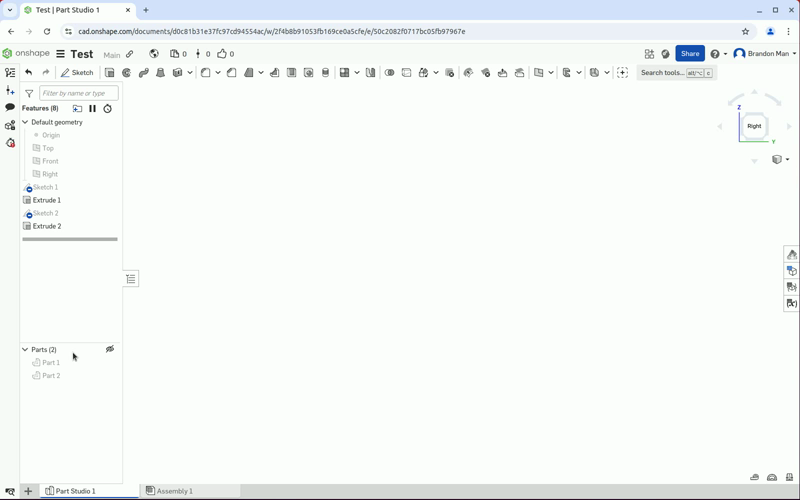
mouse_move(73, 352)
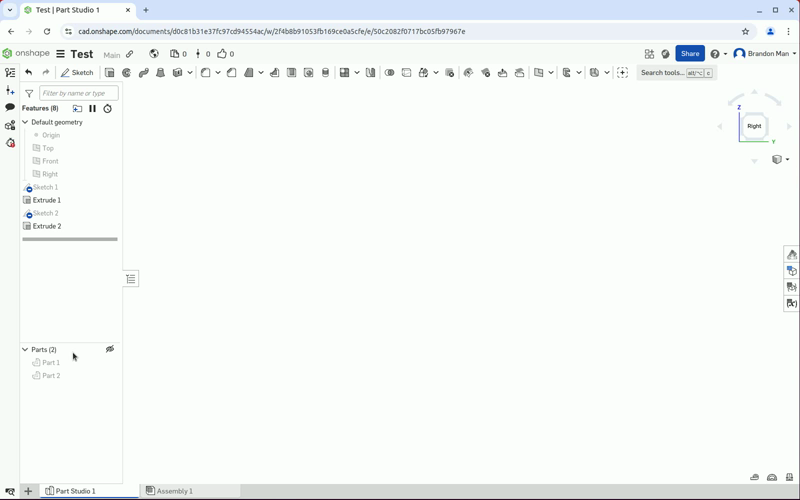
key(shift+y)
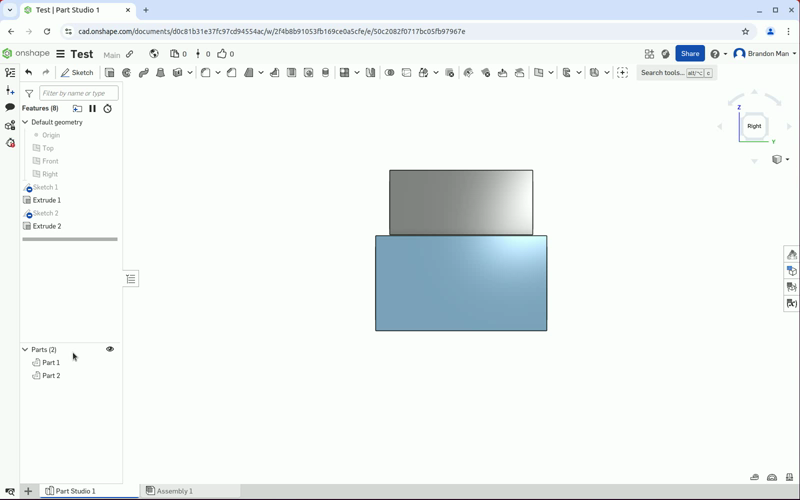
mouse_move(541, 75)
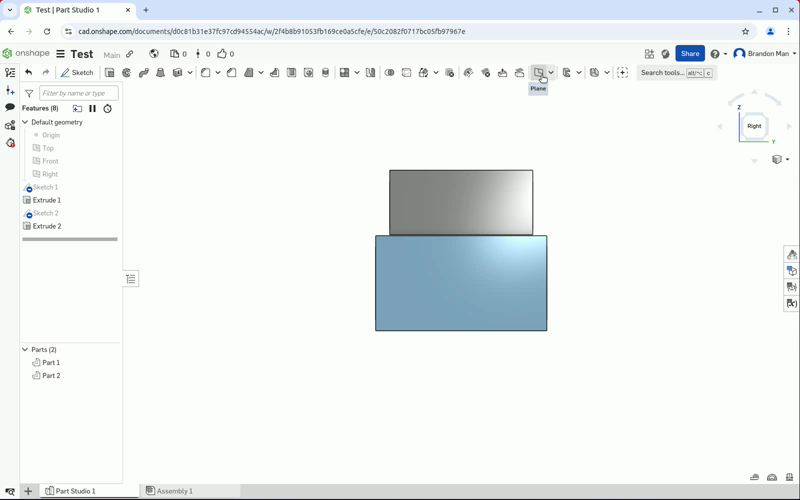
click(541, 75)
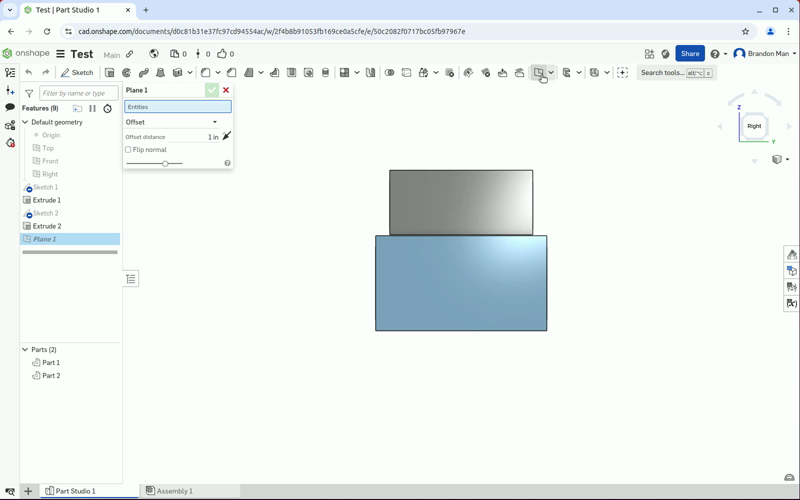
mouse_move(73, 176)
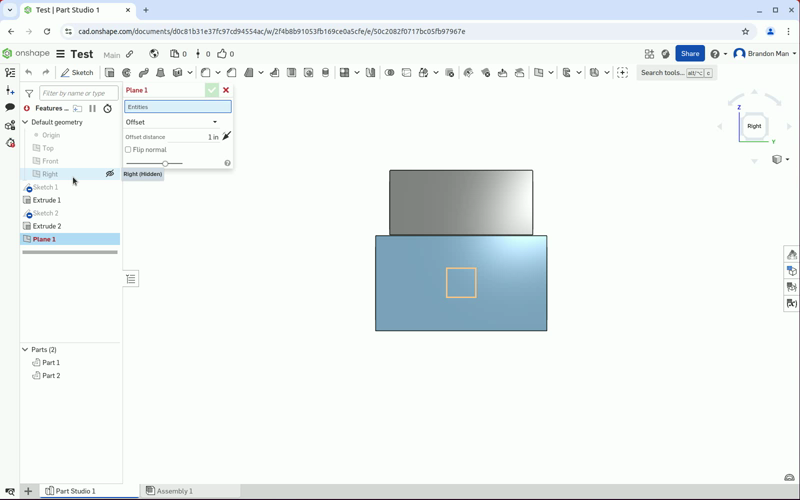
click(73, 176)
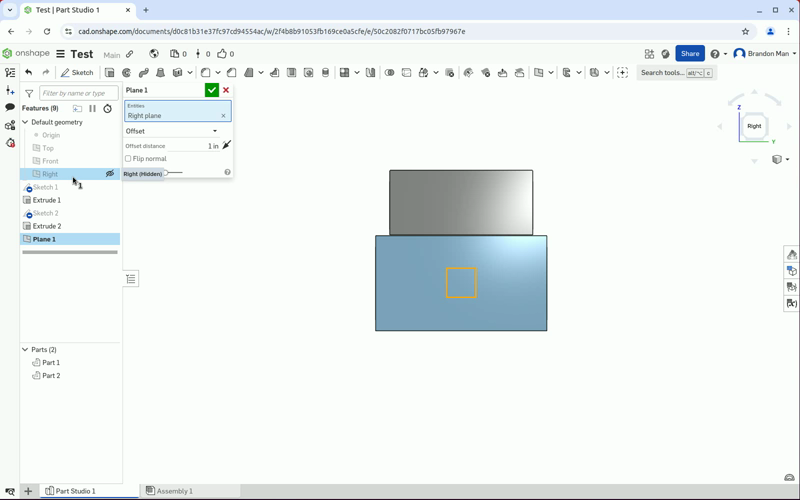
key(tab, 2)
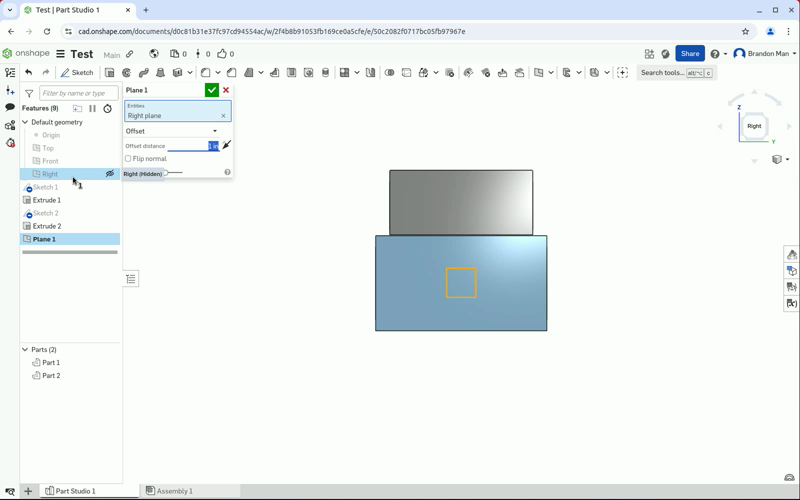
text(7.21)
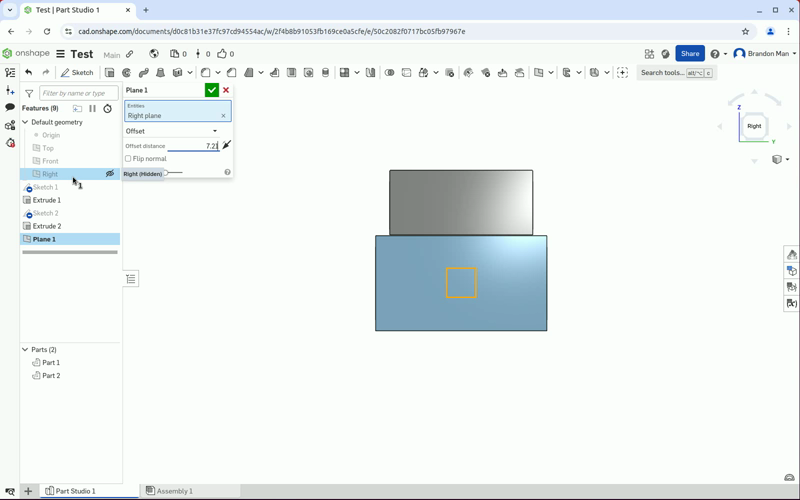
key(enter, 2)
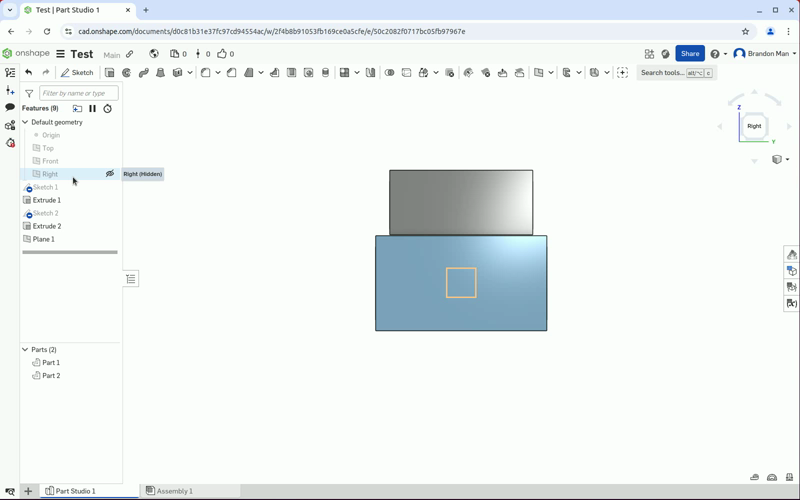
key(shift+s)
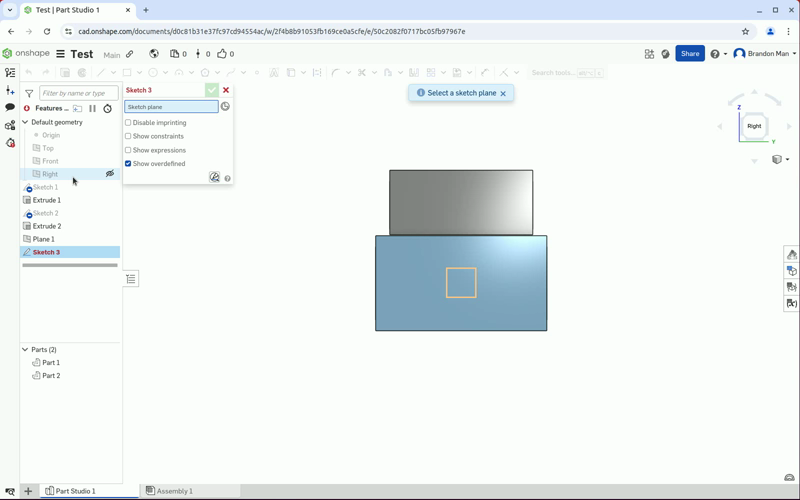
mouse_move(73, 241)
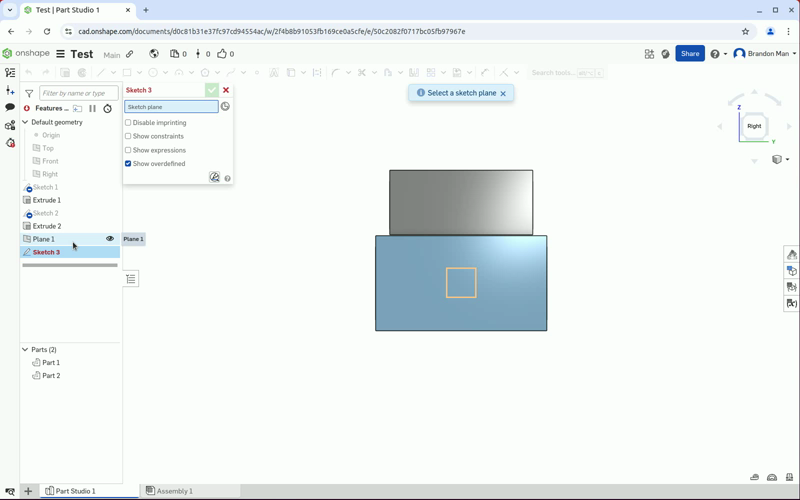
click(73, 241)
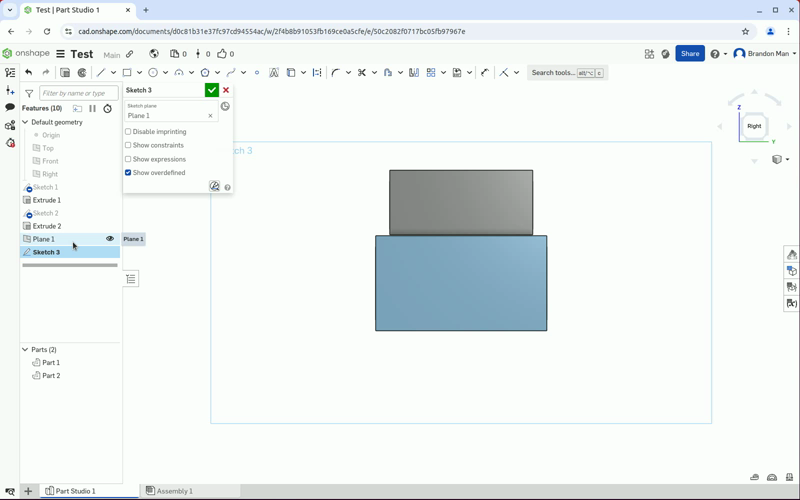
mouse_move(73, 352)
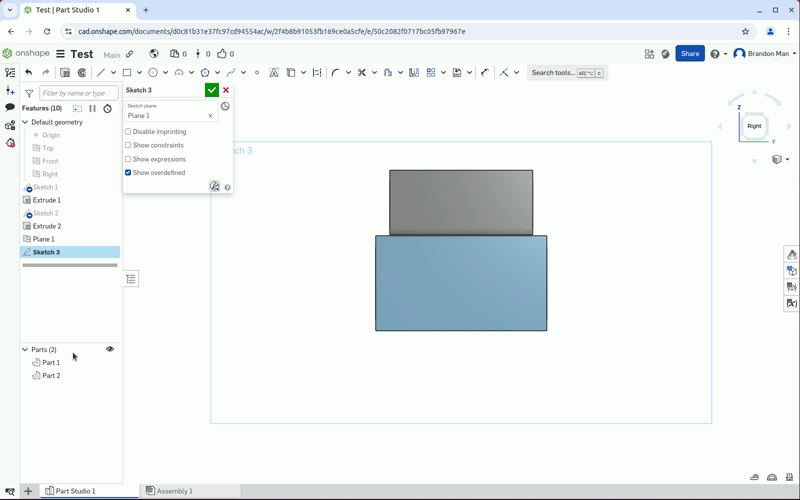
key(y)
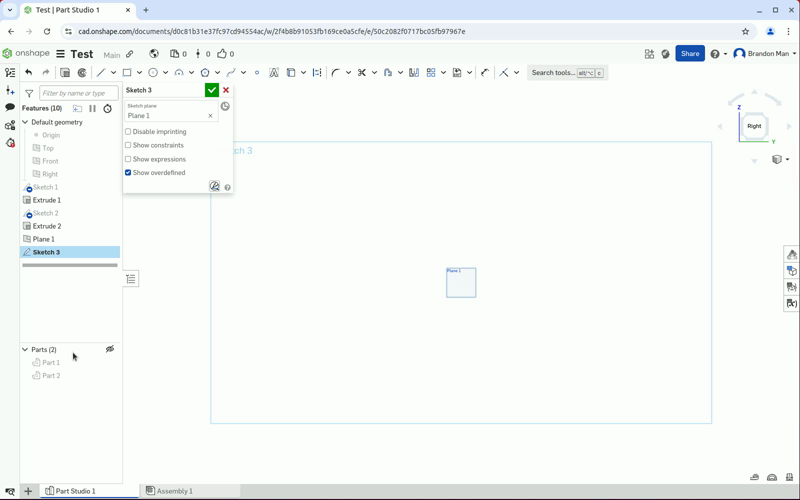
key(l)
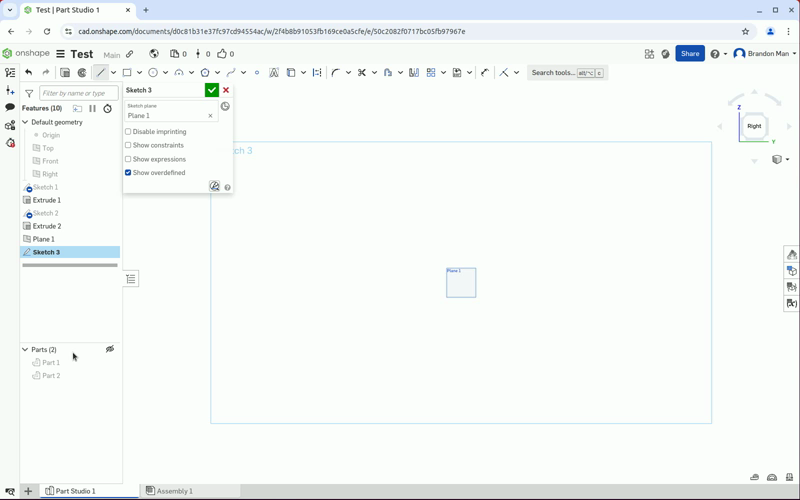
key_down(shift)
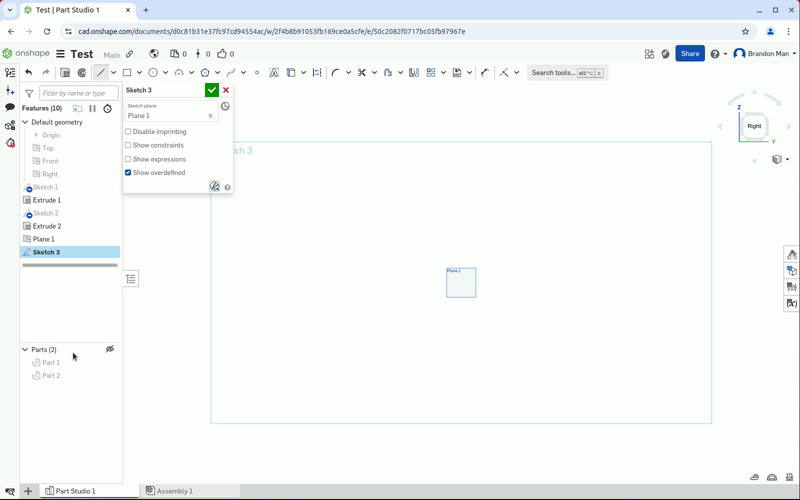
mouse_move(401, 224)
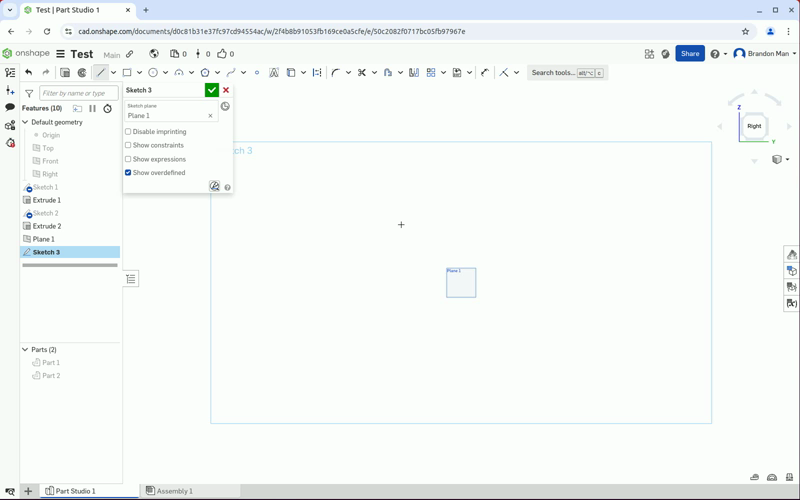
click(401, 224)
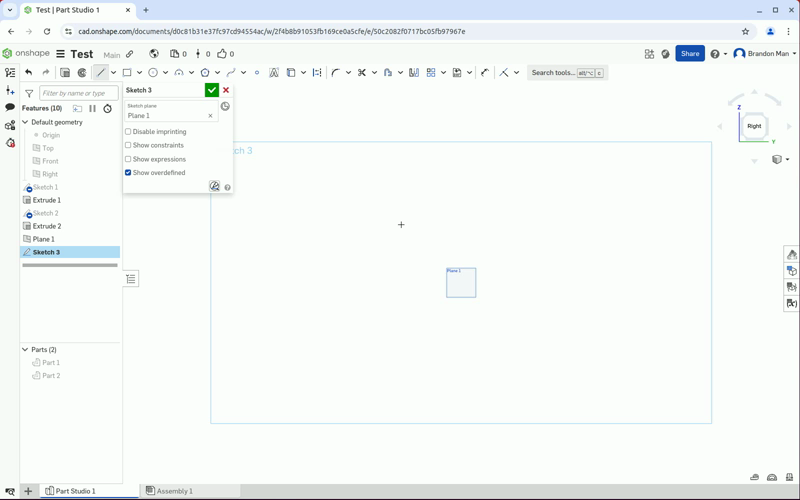
key_up(shift)
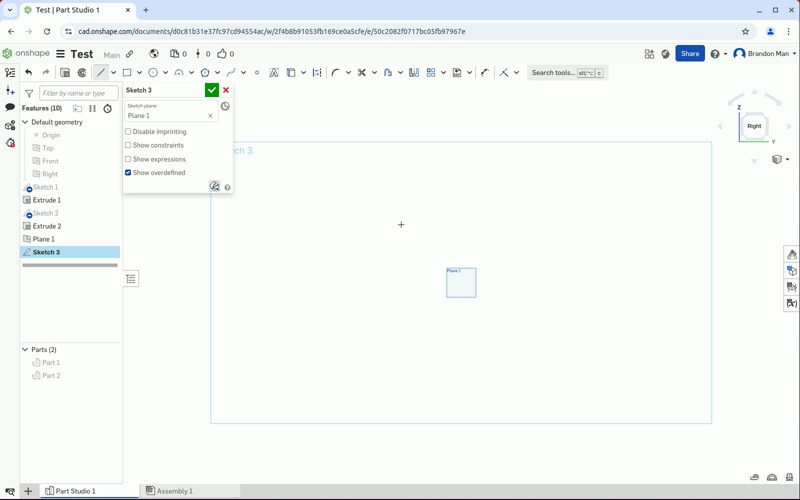
key_down(shift)
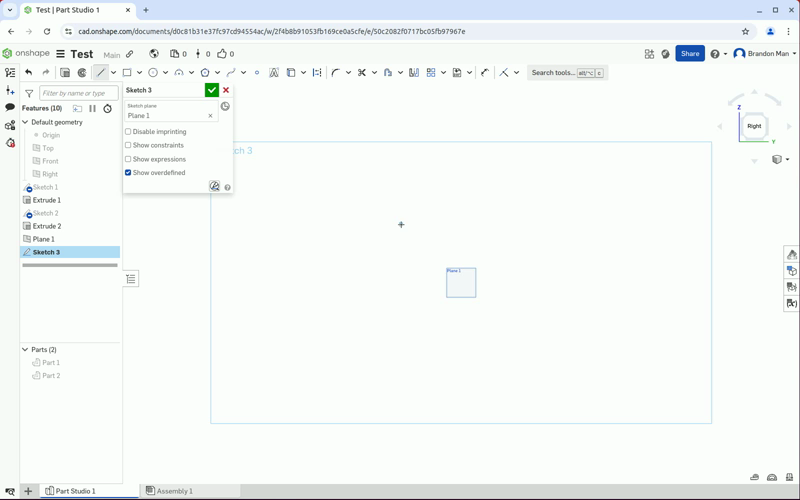
mouse_move(431, 224)
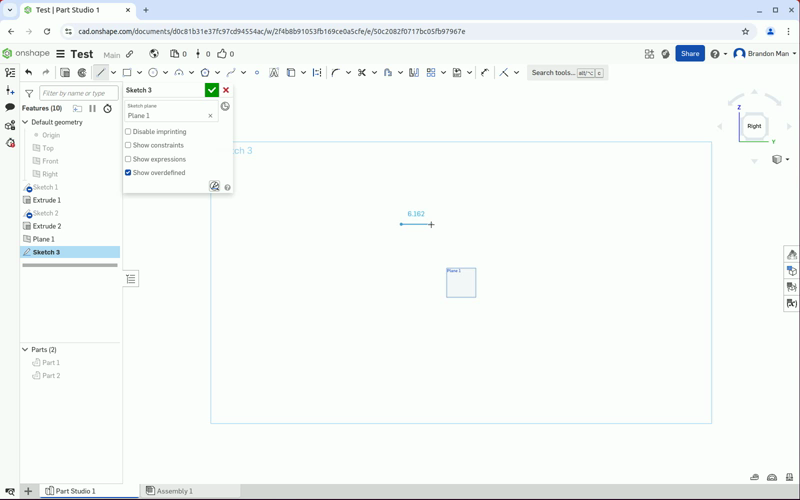
mouse_move(444, 224)
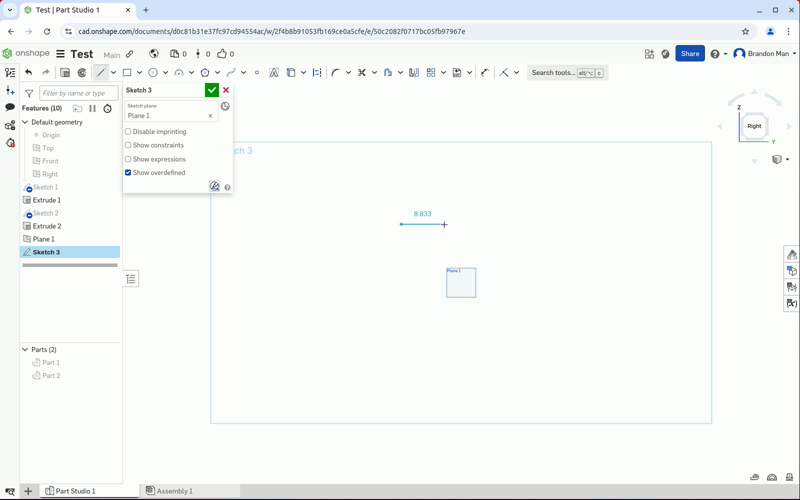
click(444, 224)
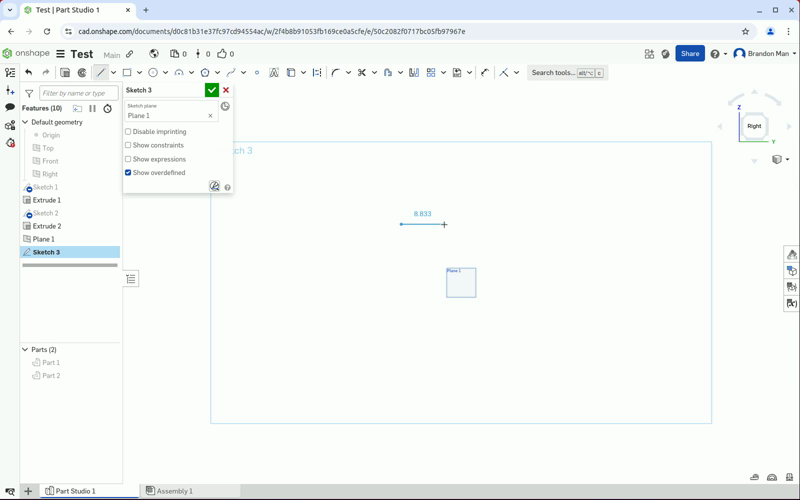
key_up(shift)
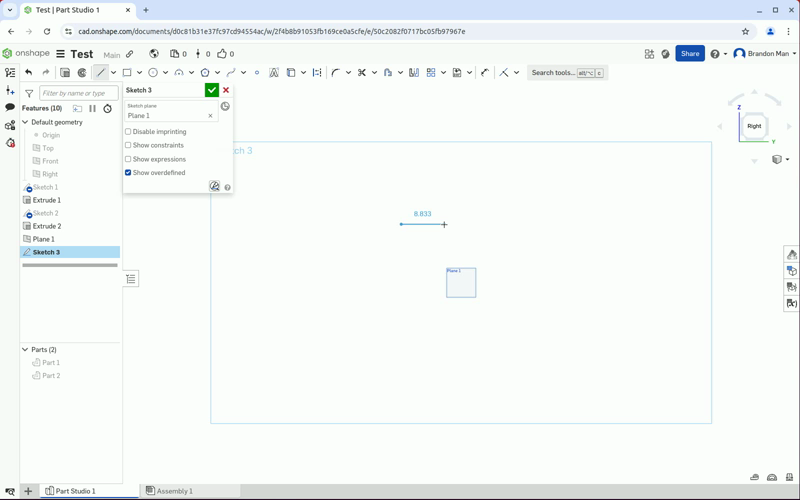
key_down(shift)
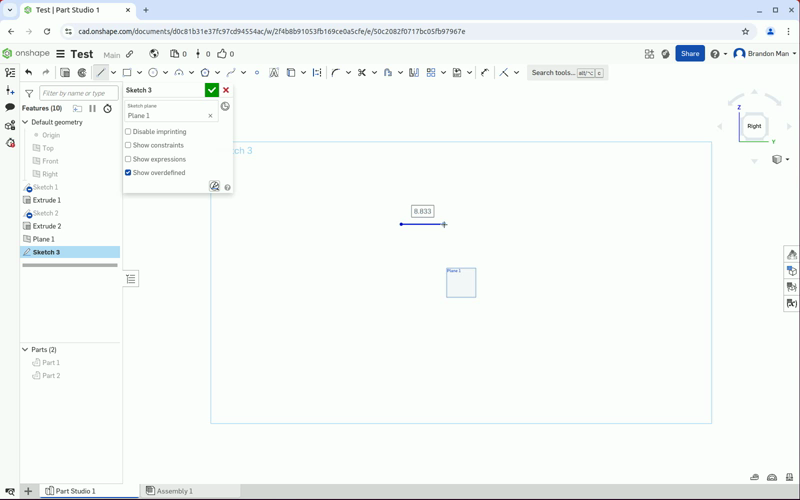
mouse_move(474, 224)
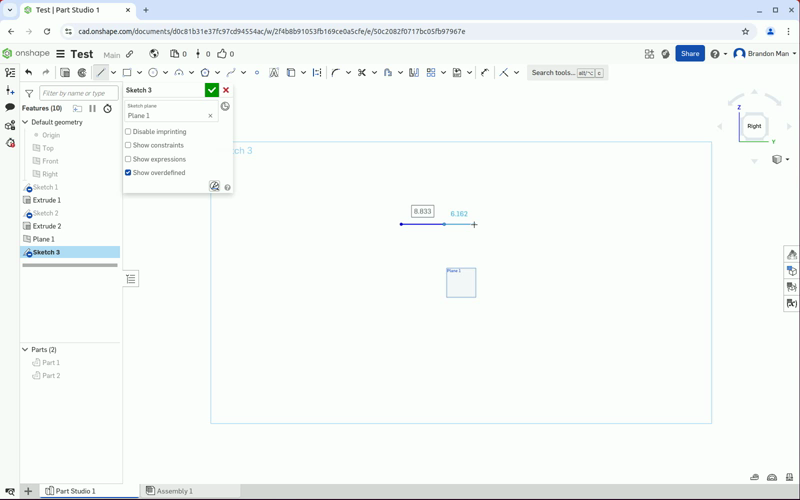
mouse_move(444, 181)
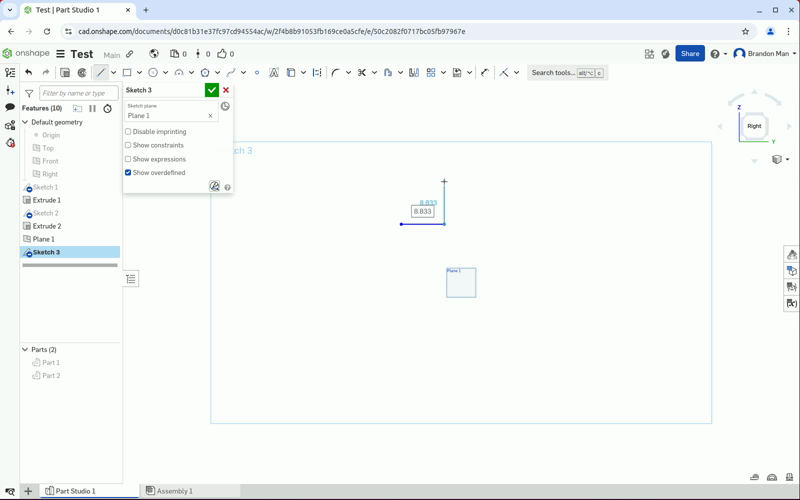
click(444, 181)
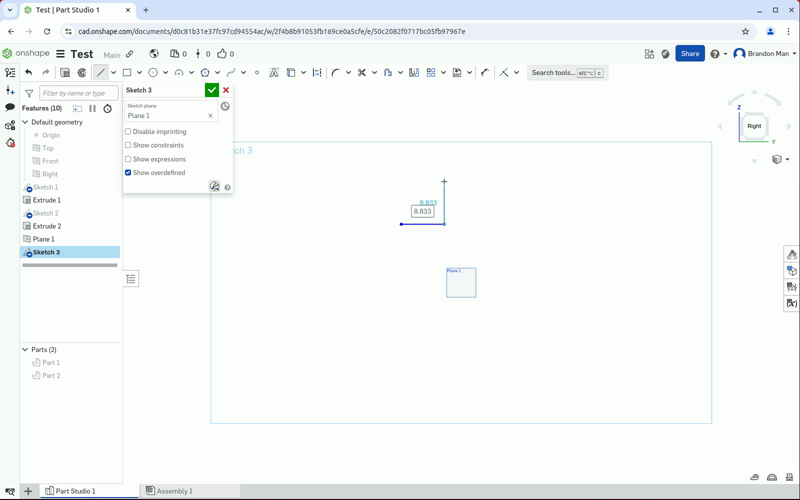
key_up(shift)
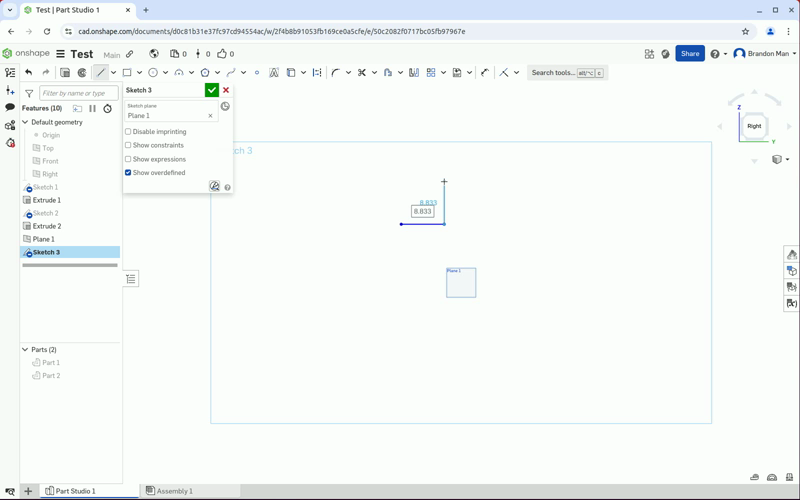
key_down(shift)
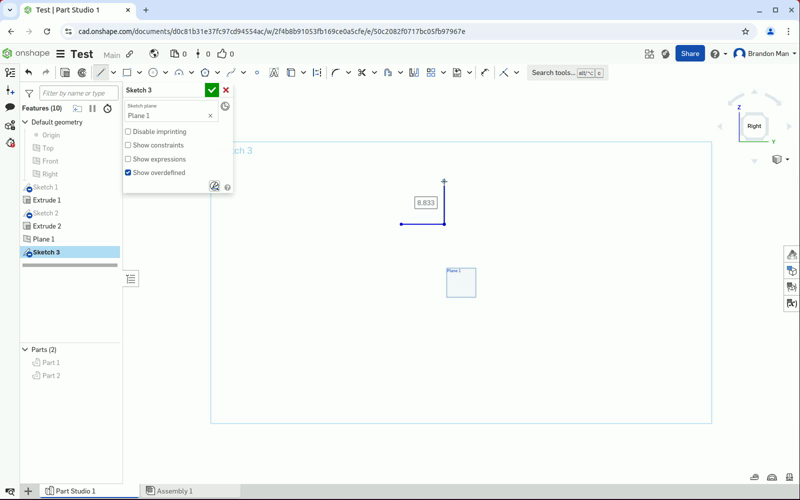
mouse_move(474, 181)
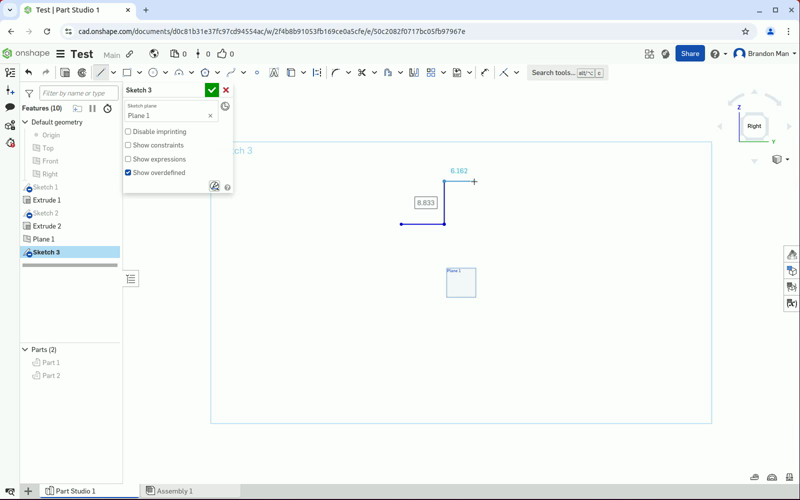
mouse_move(401, 181)
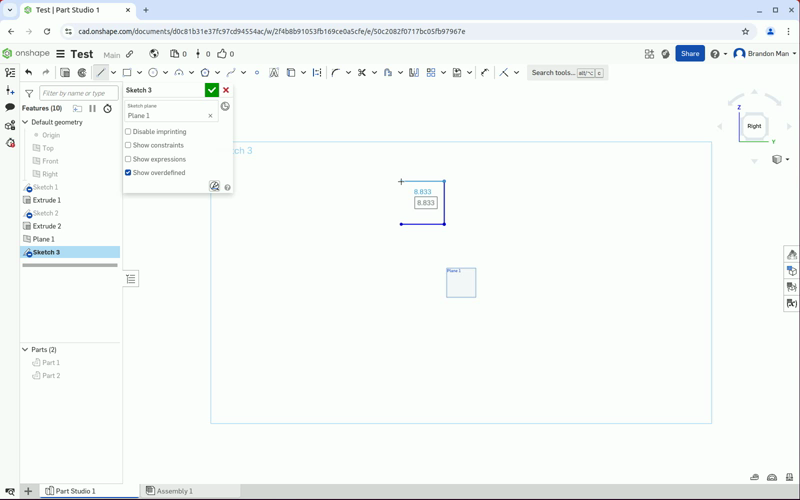
click(401, 181)
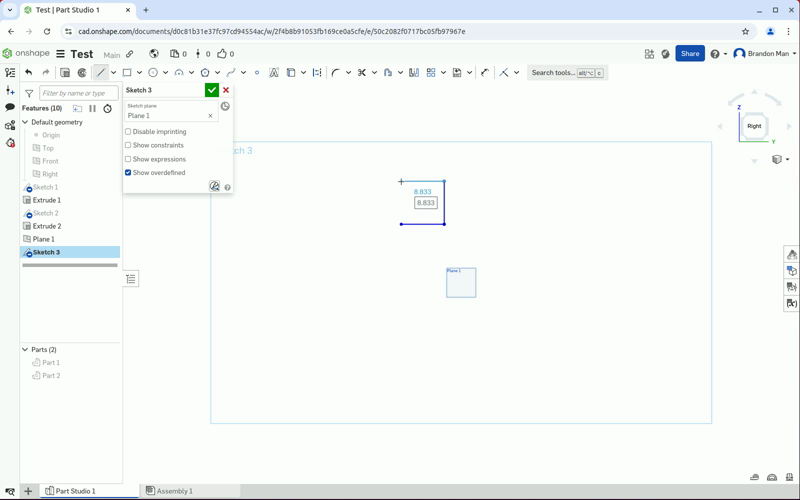
key_up(shift)
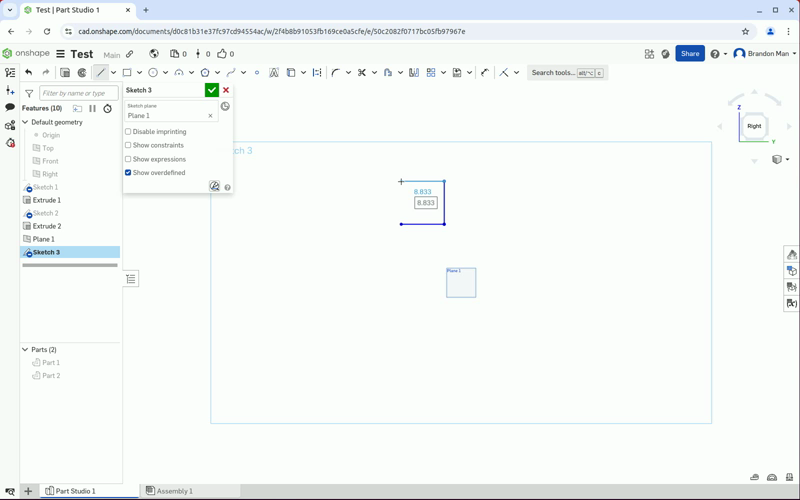
mouse_move(431, 181)
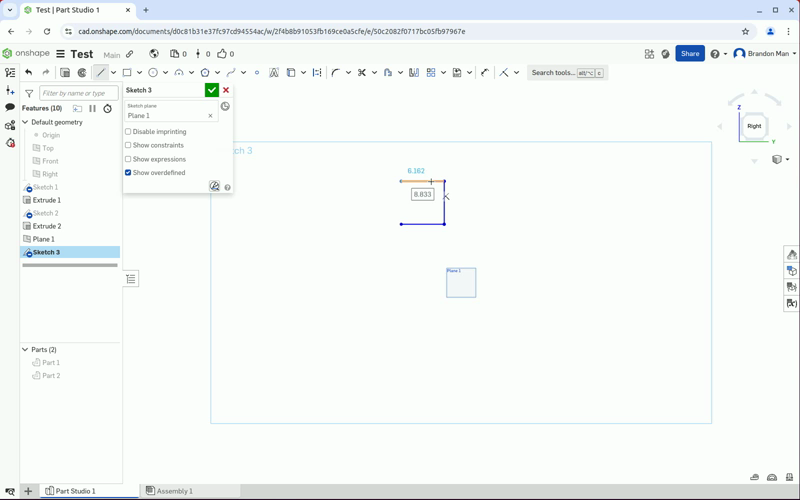
key_down(shift)
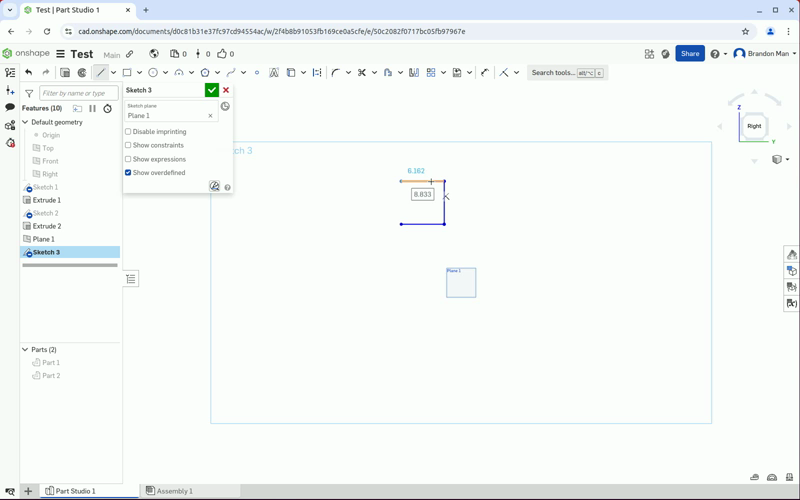
mouse_move(401, 224)
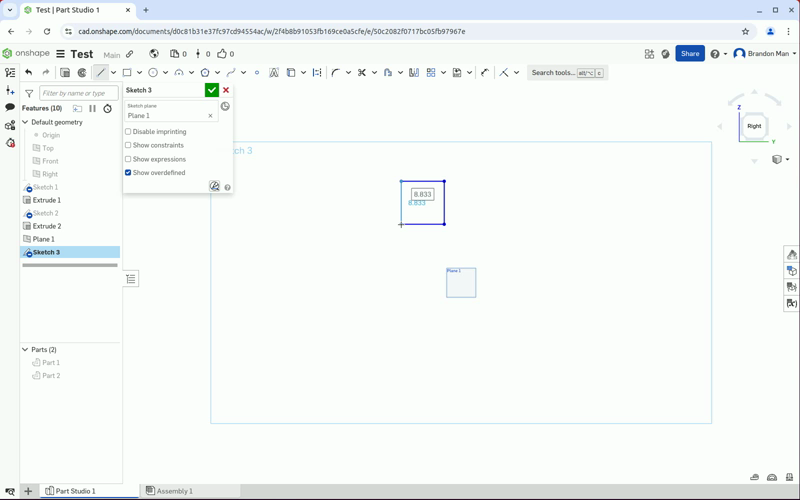
key_up(shift)
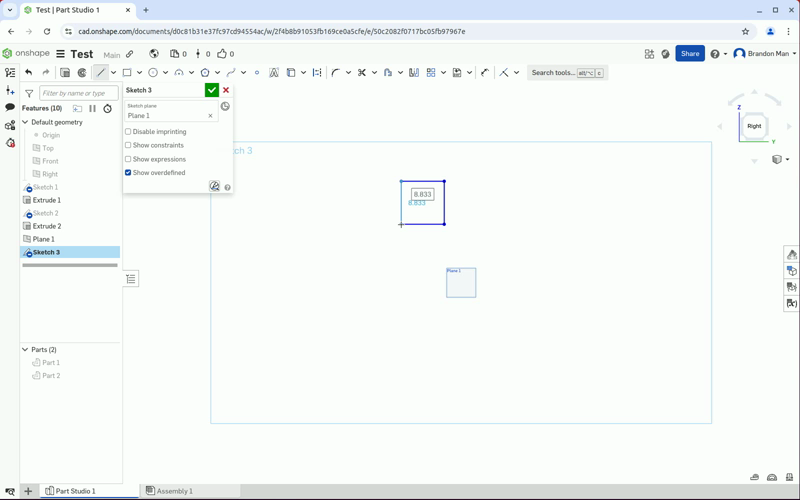
click(401, 224)
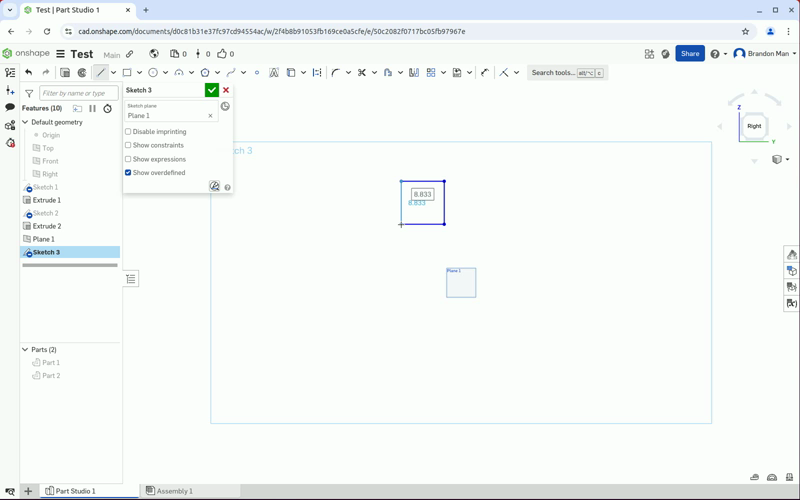
key(esc)
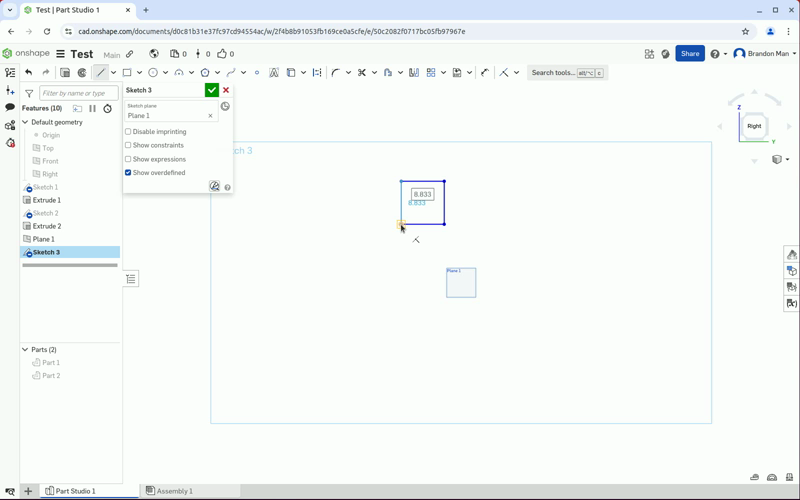
mouse_move(420, 201)
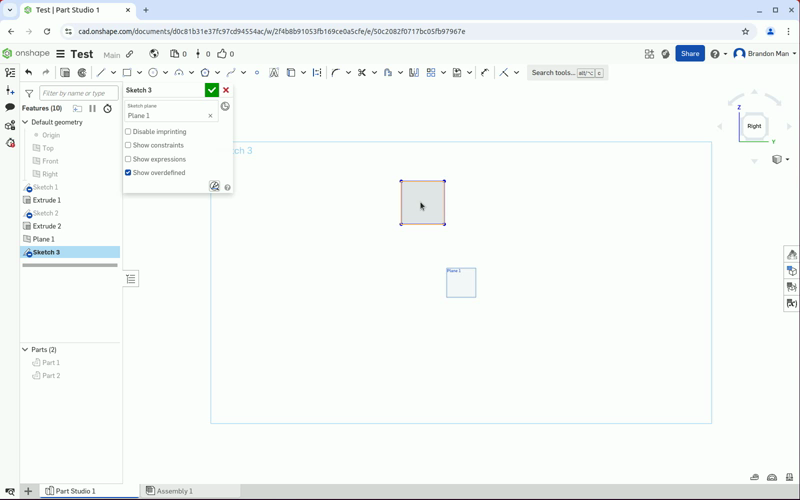
click(420, 201)
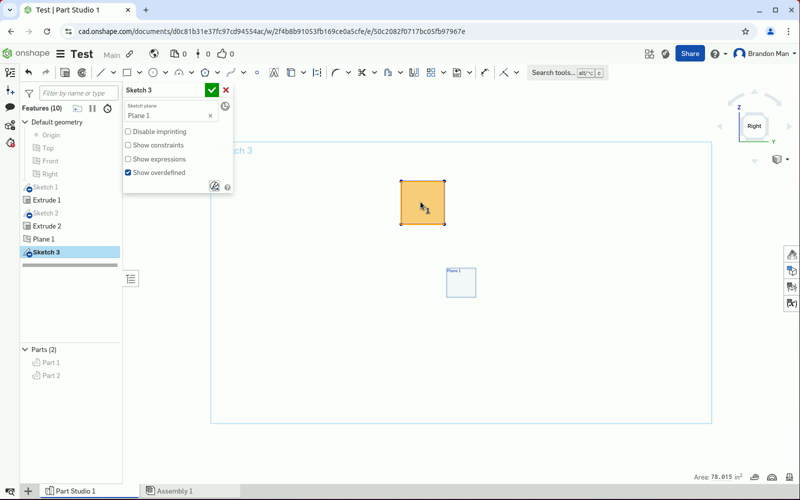
mouse_move(73, 352)
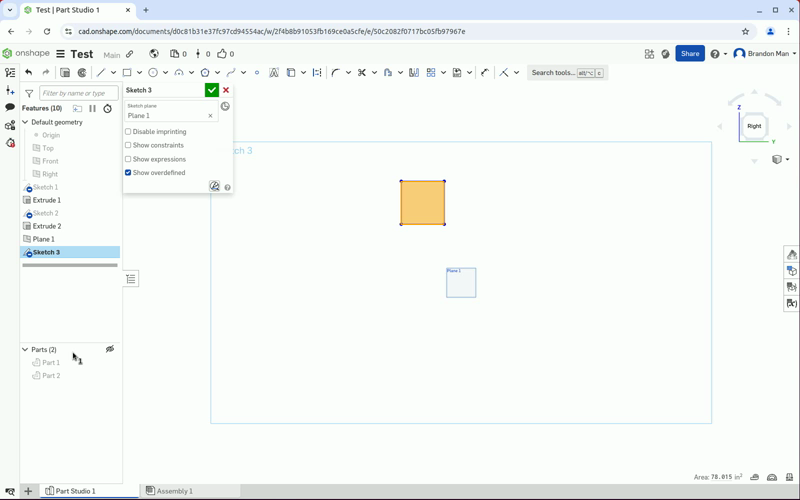
key(shift+y)
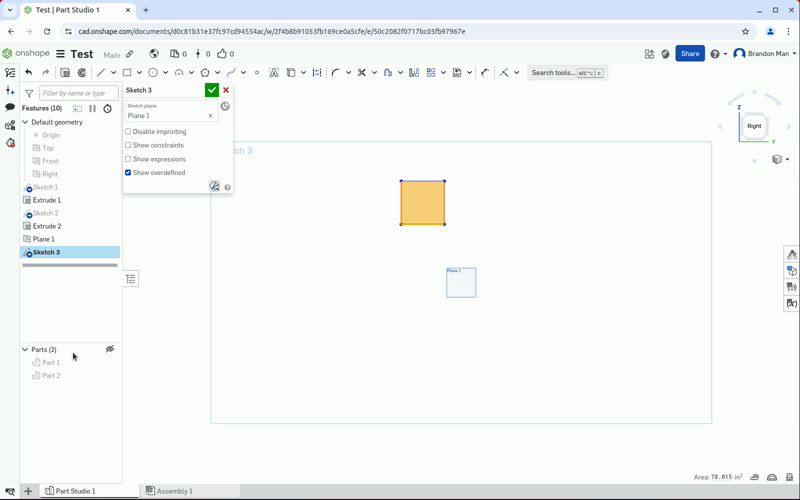
key(shift+e)
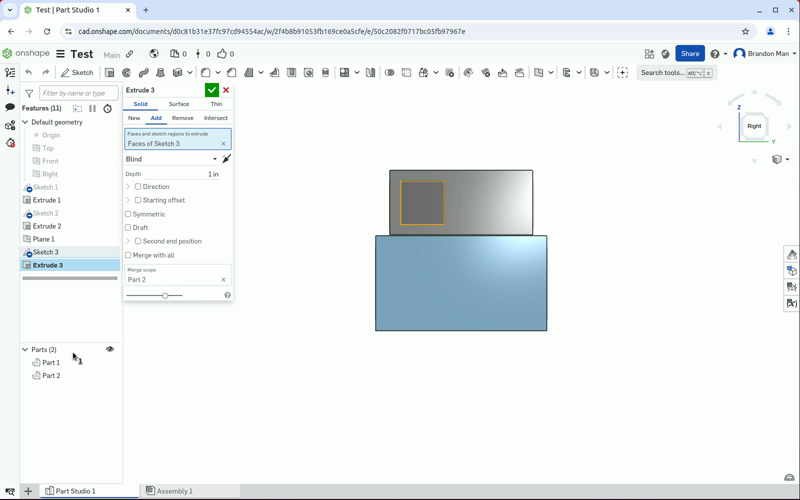
mouse_move(143, 106)
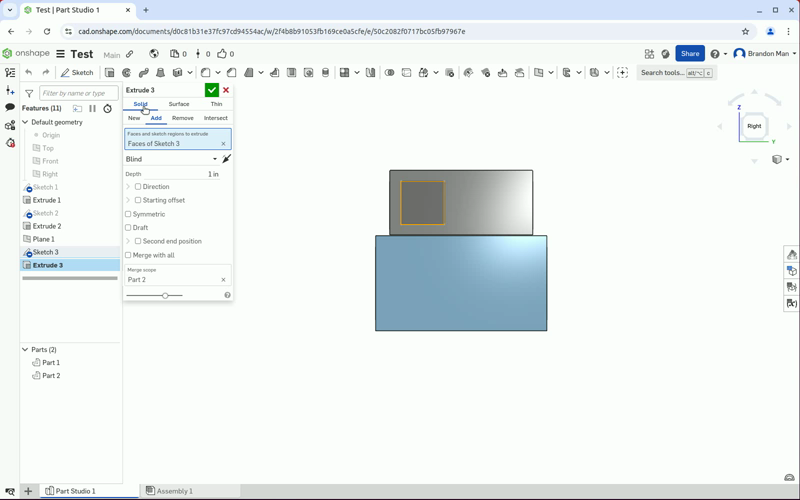
click(143, 106)
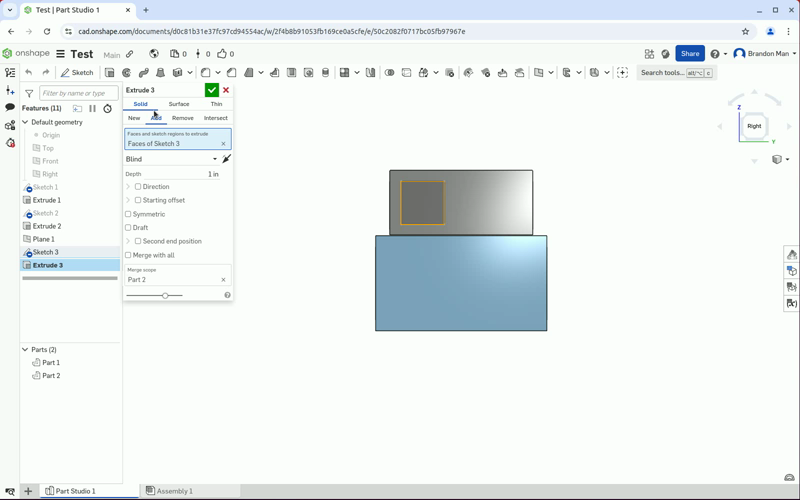
mouse_move(186, 120)
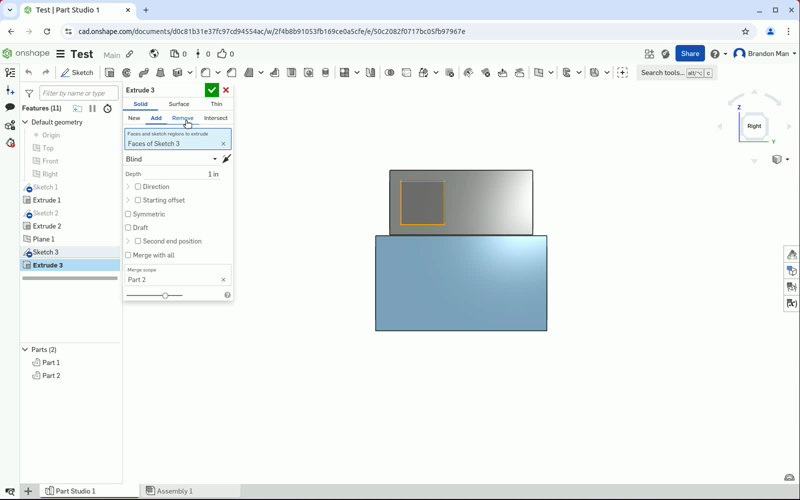
click(186, 120)
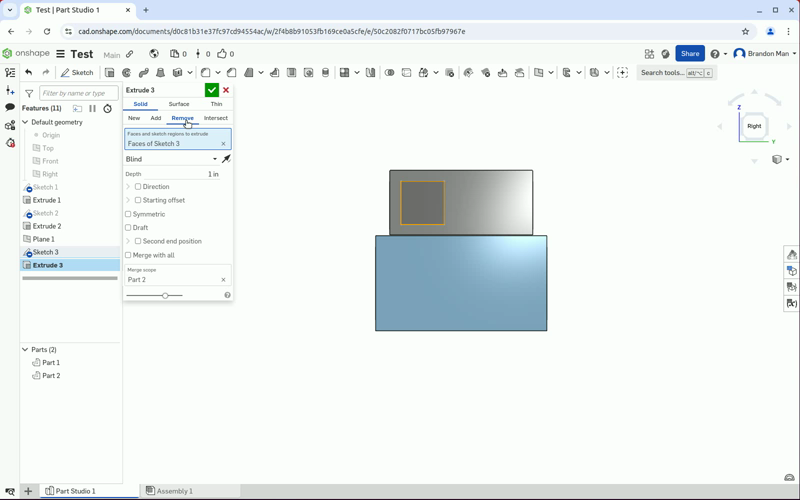
key(tab, 4)
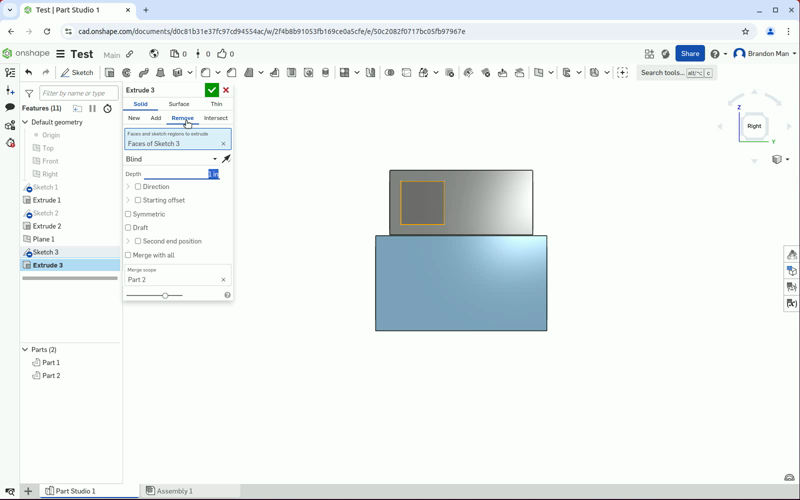
text(29.367)
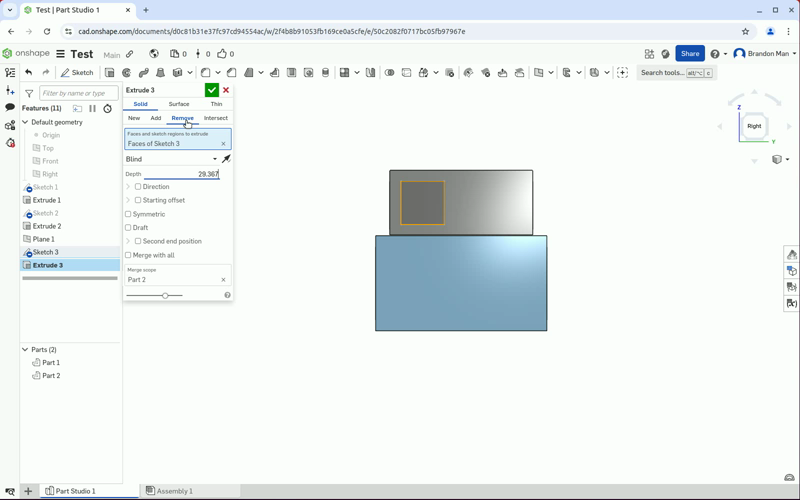
key(tab, 6)
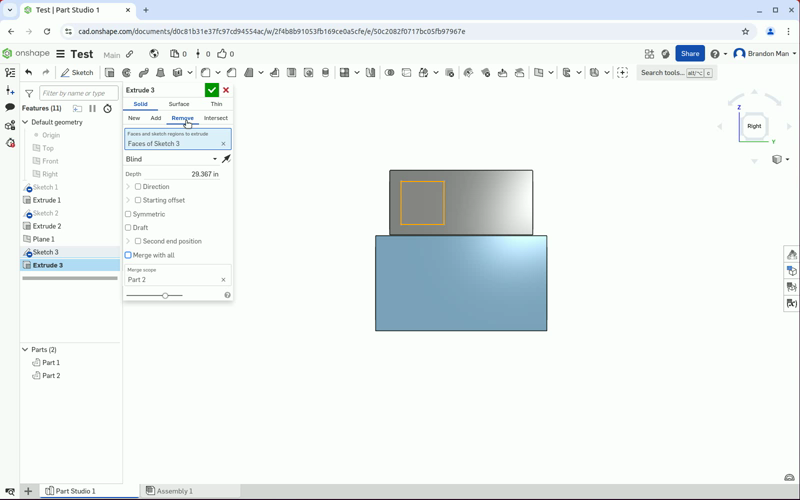
key(space)
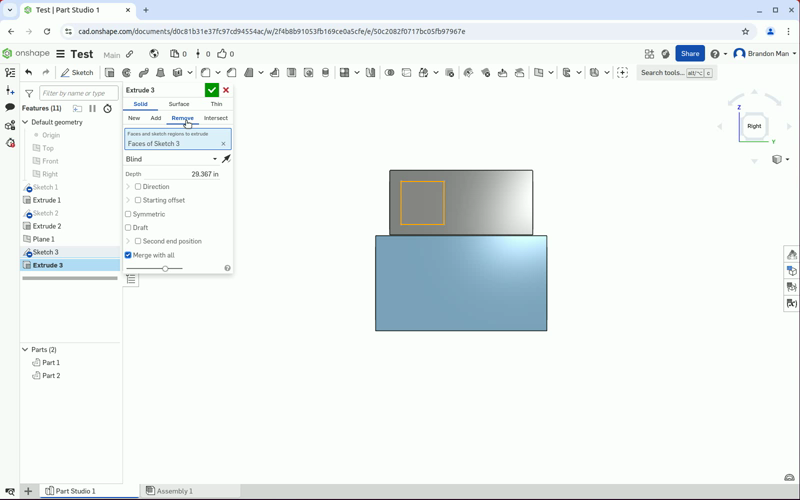
key(enter)
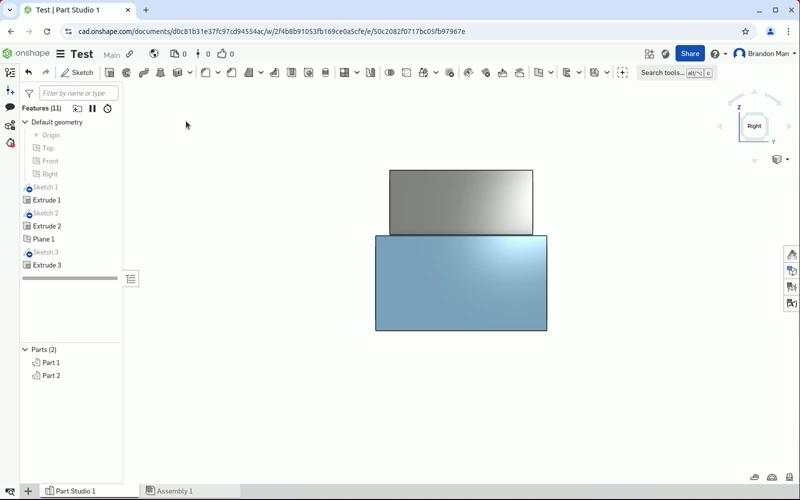
key(shift+h)
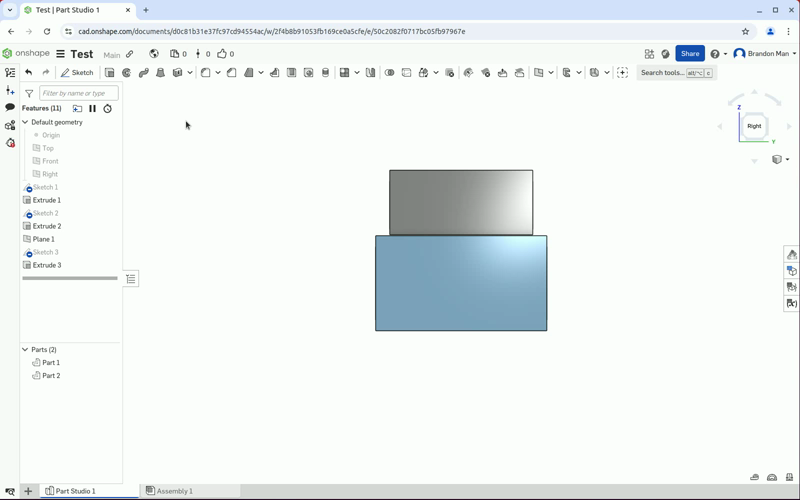
key(shift+h)
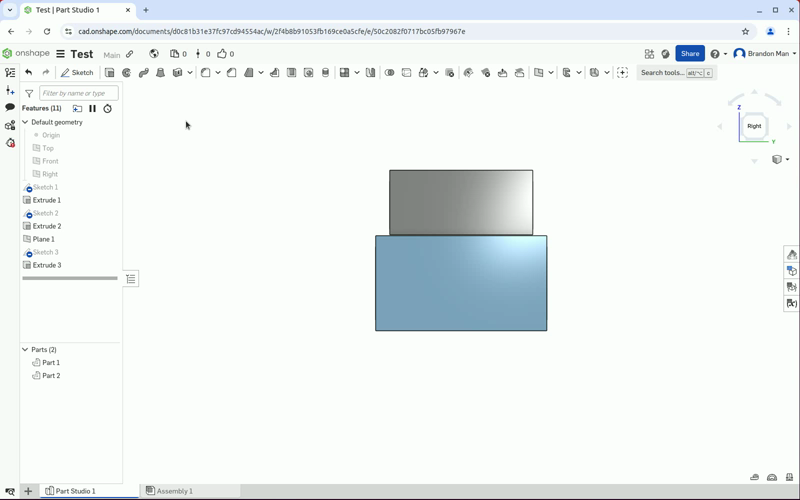
mouse_move(73, 189)
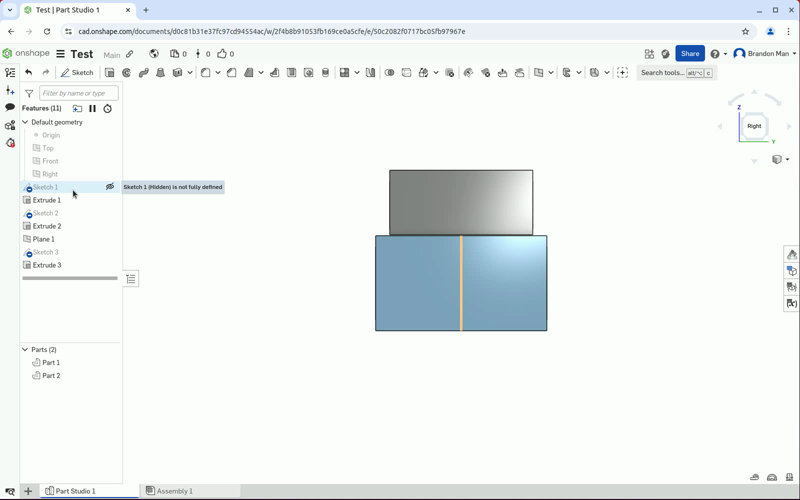
click(73, 189)
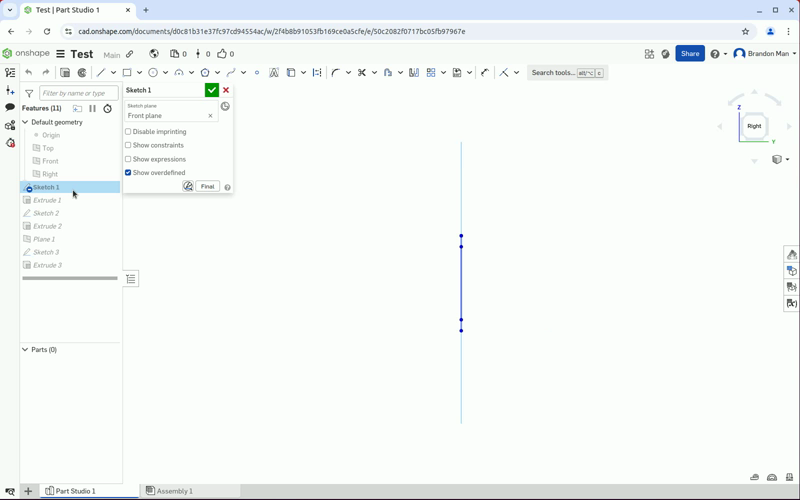
mouse_move(229, 92)
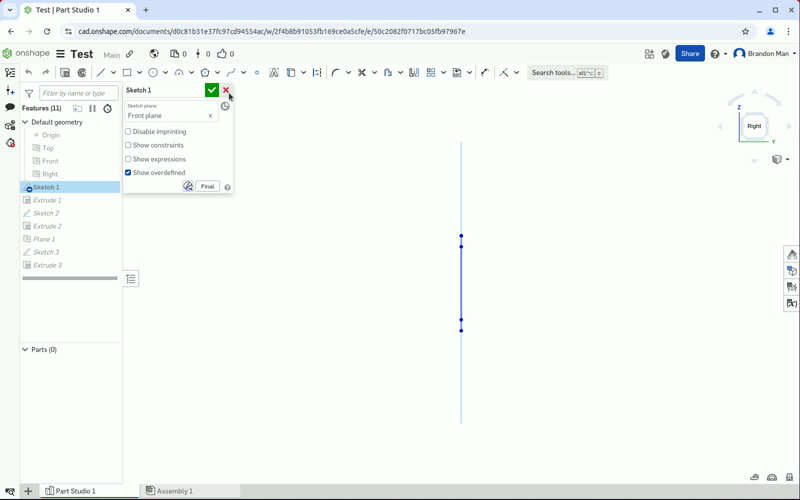
click(229, 92)
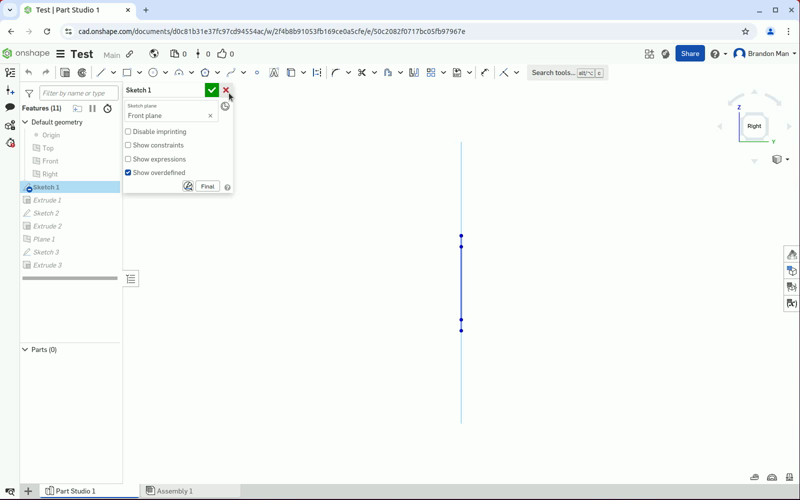
key(shift+s)
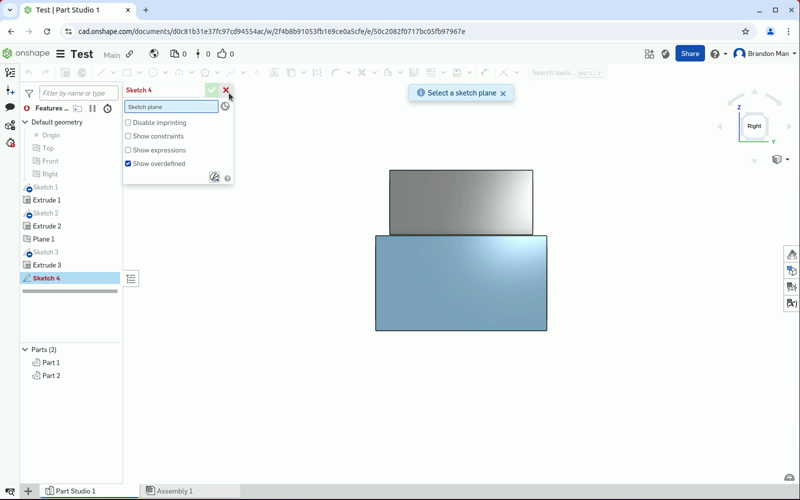
mouse_move(73, 241)
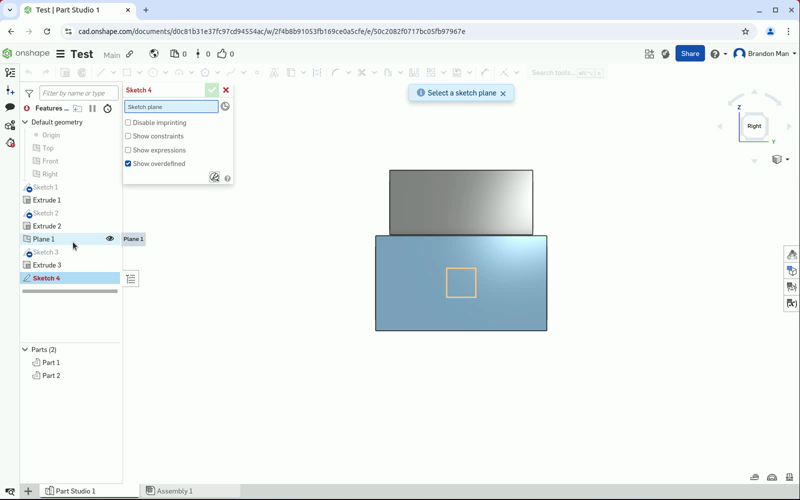
click(73, 241)
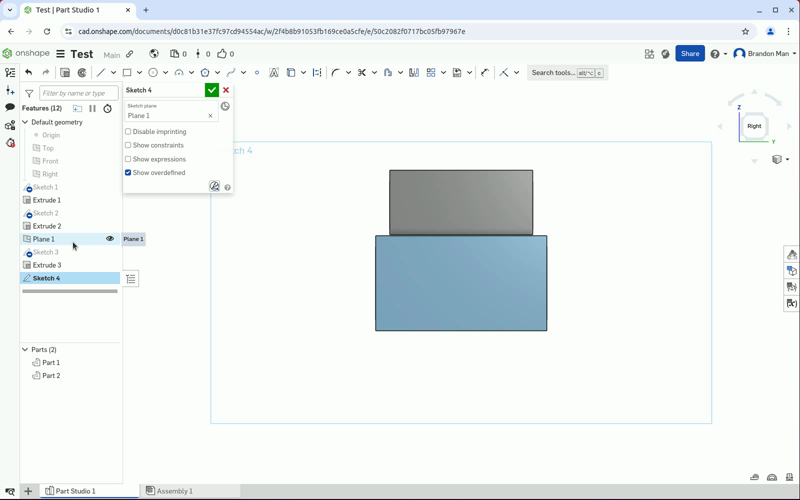
mouse_move(73, 352)
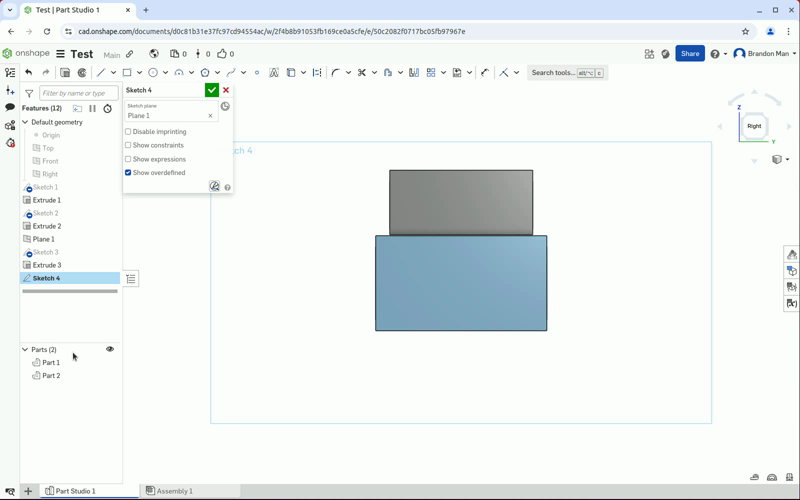
key(y)
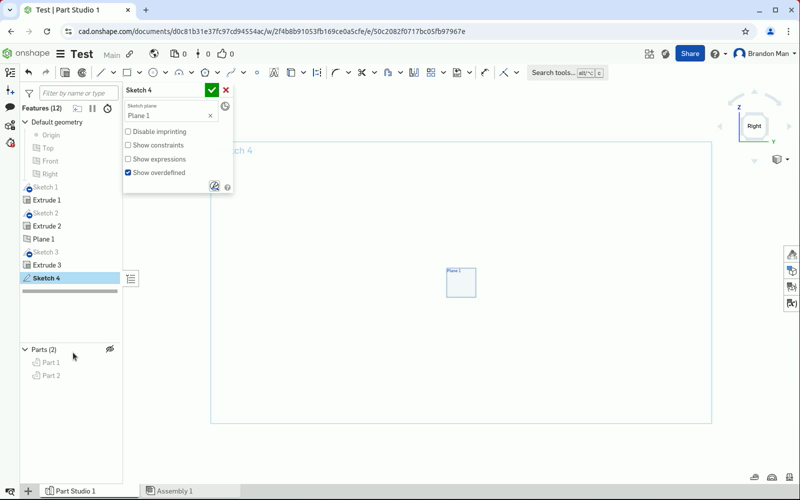
key(l)
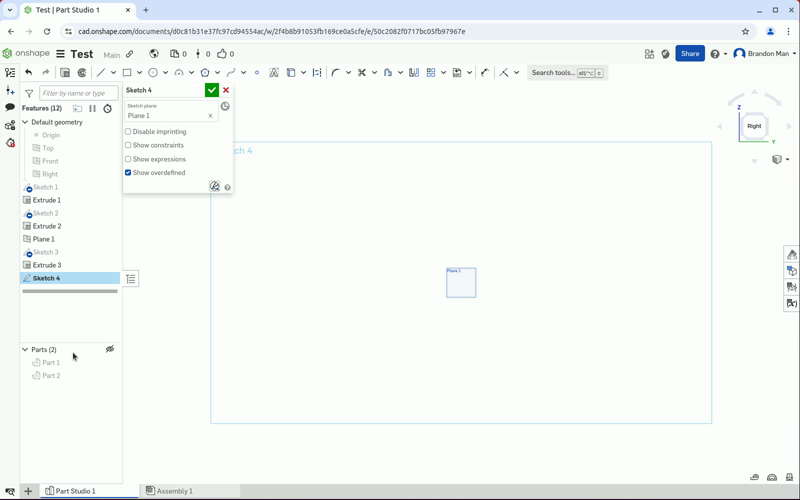
key_down(shift)
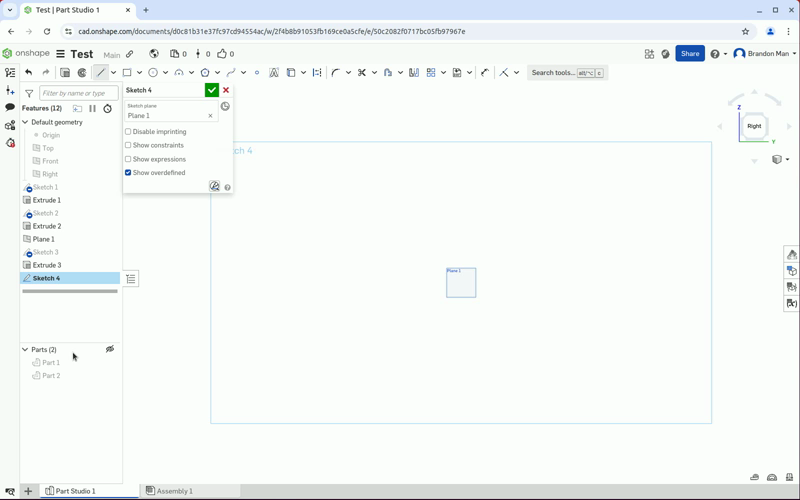
mouse_move(453, 224)
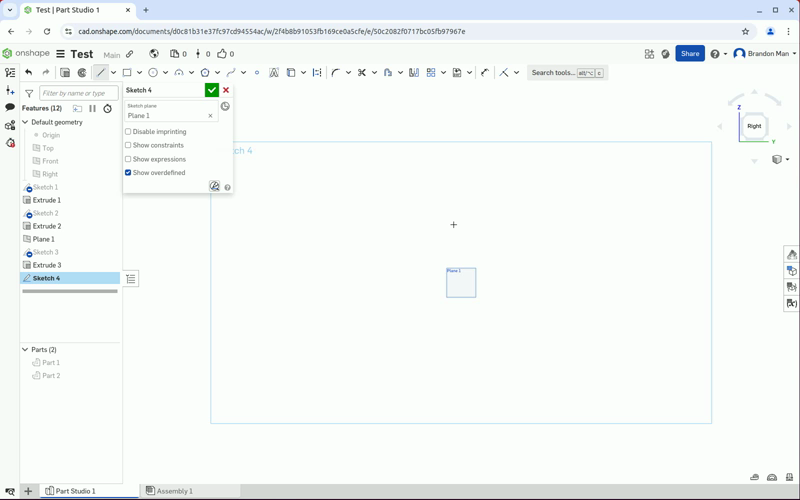
click(453, 224)
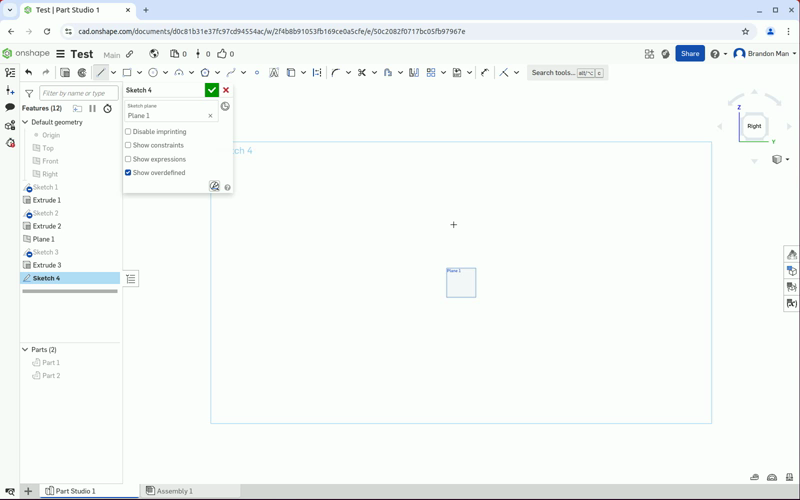
key_up(shift)
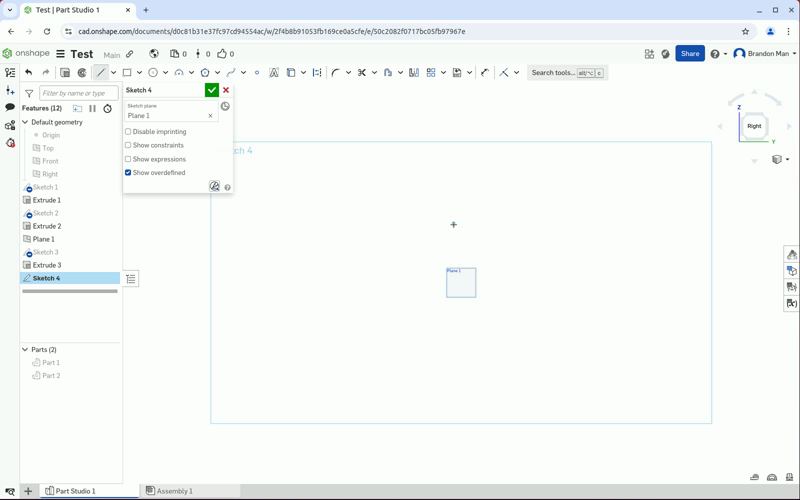
key_down(shift)
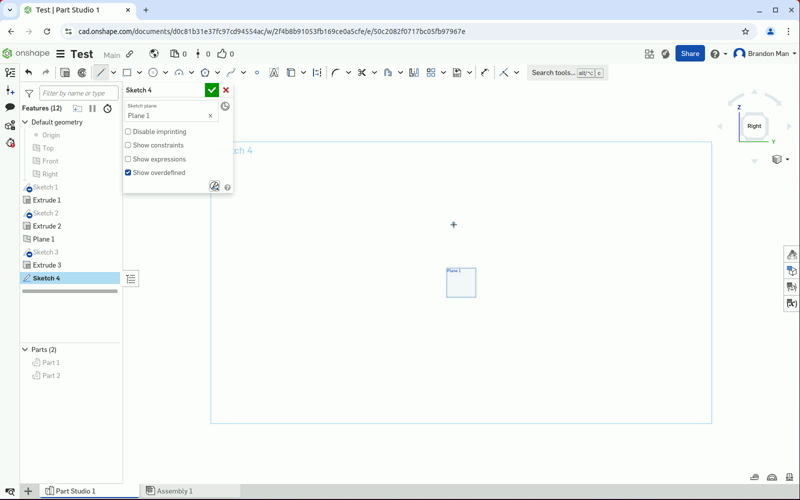
mouse_move(483, 224)
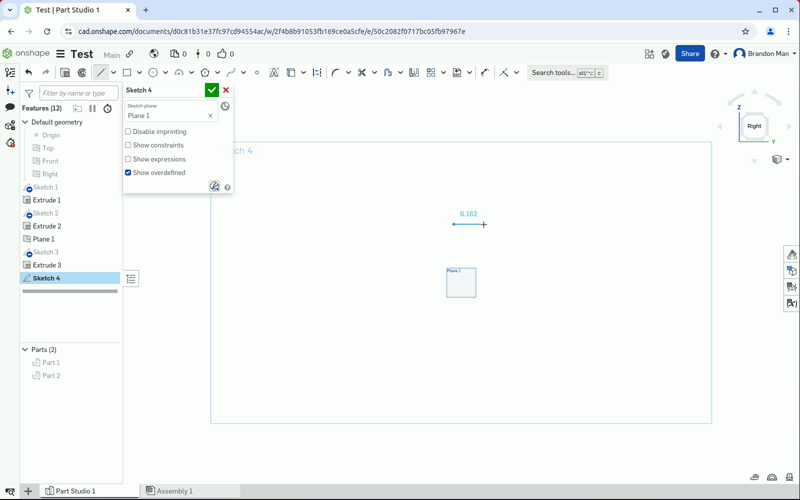
mouse_move(496, 224)
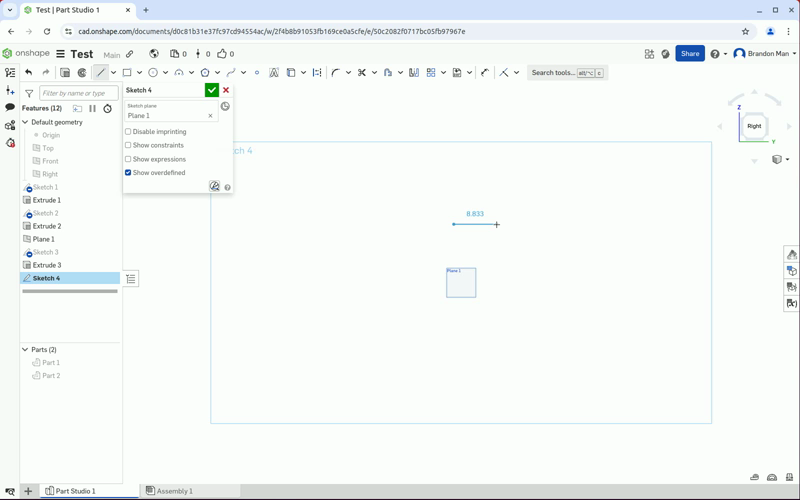
click(496, 224)
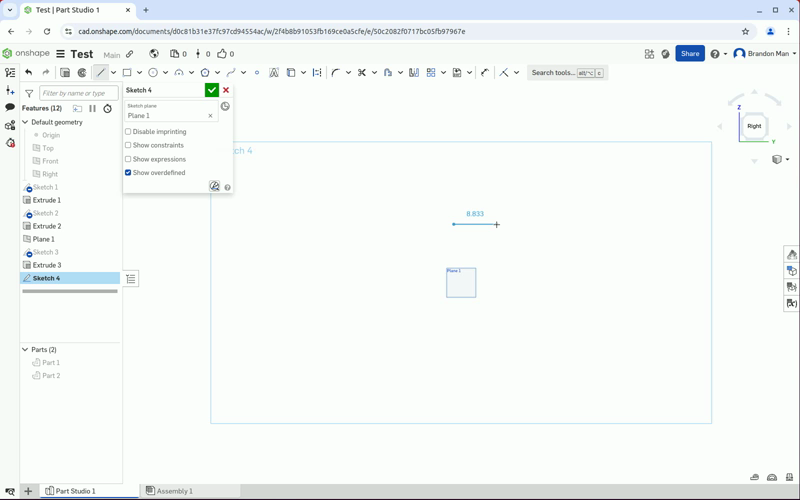
key_up(shift)
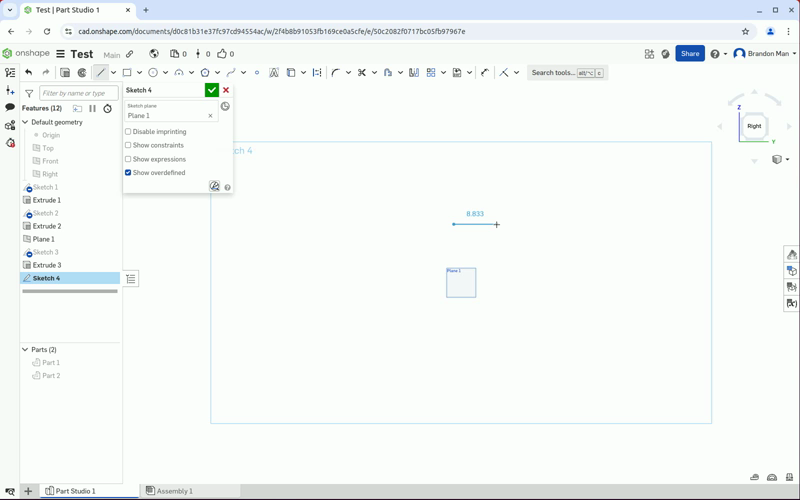
key_down(shift)
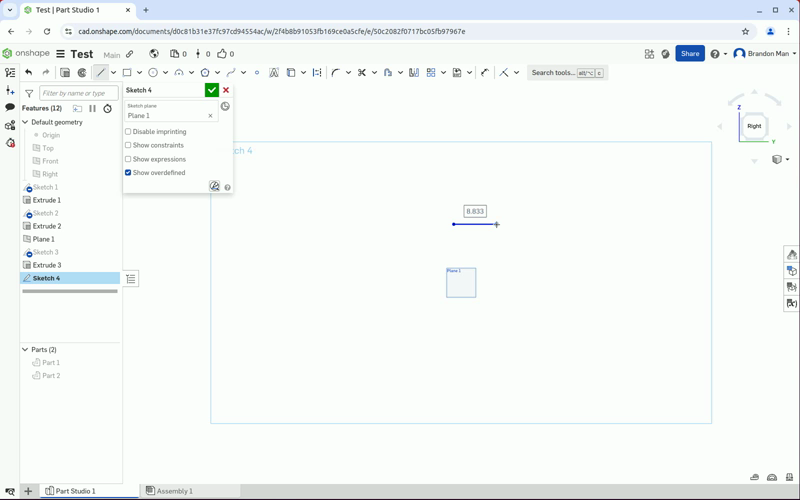
mouse_move(526, 224)
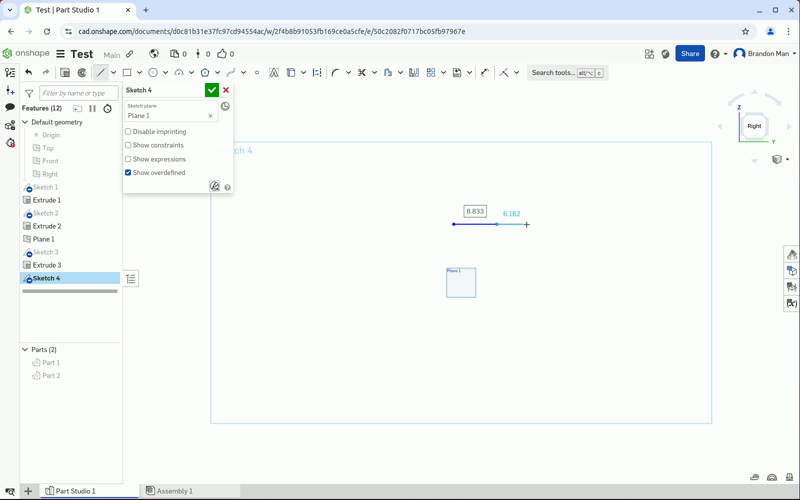
mouse_move(496, 181)
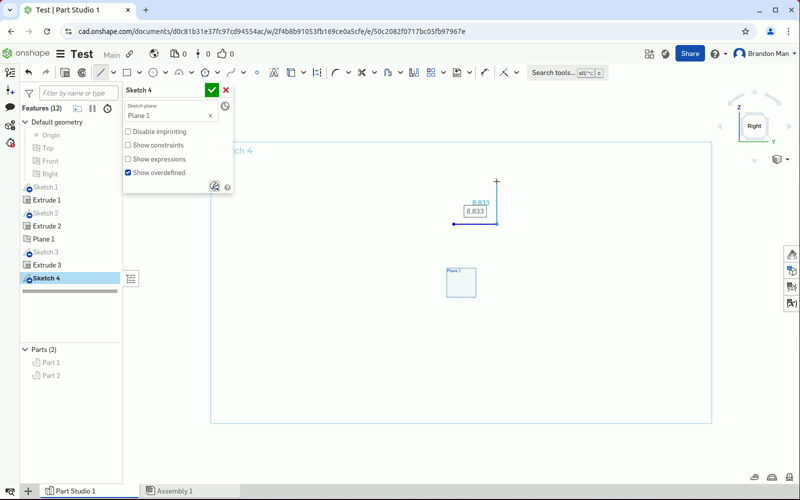
click(496, 181)
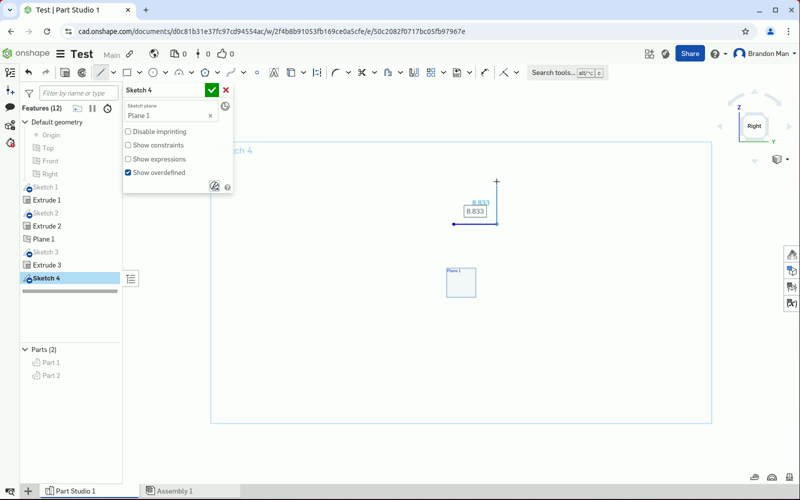
key_up(shift)
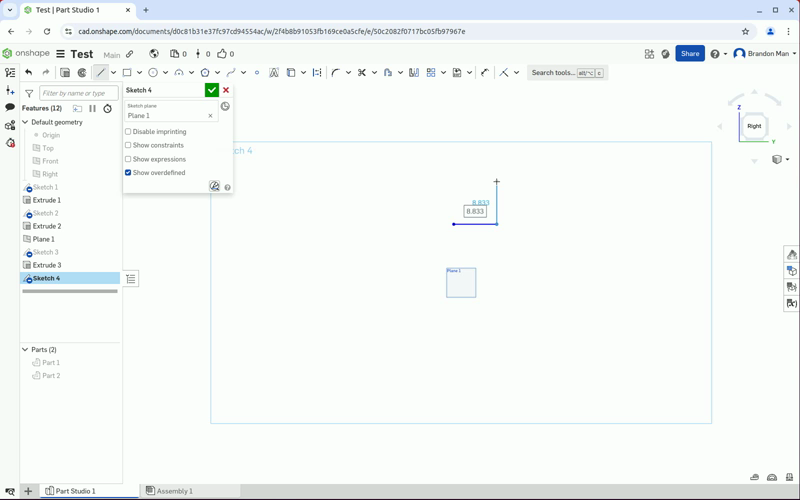
key_down(shift)
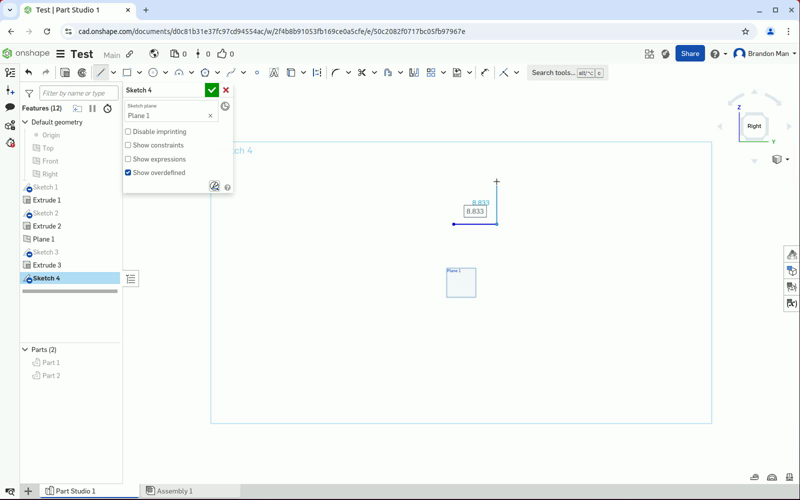
mouse_move(526, 181)
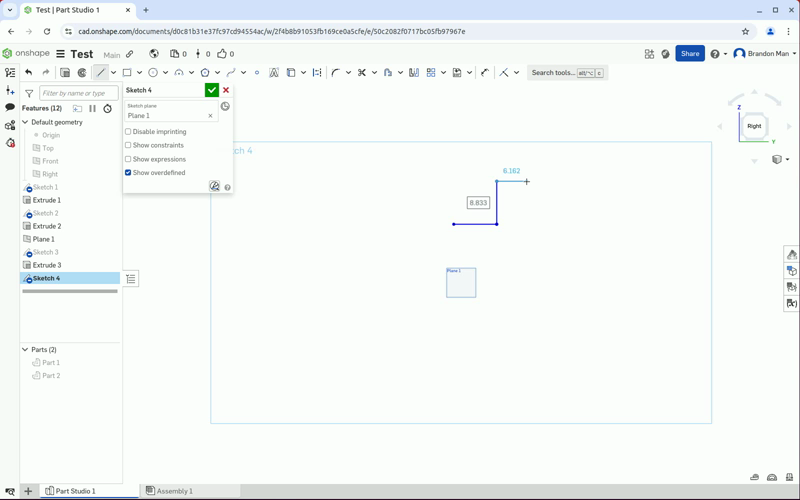
mouse_move(453, 181)
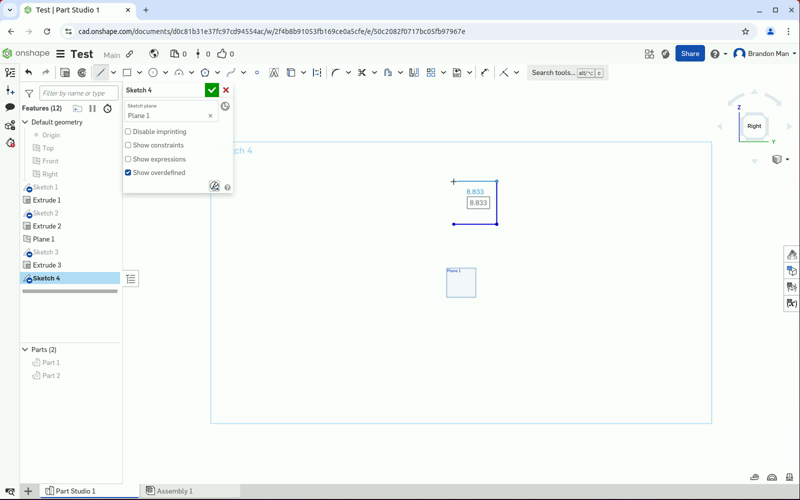
click(453, 181)
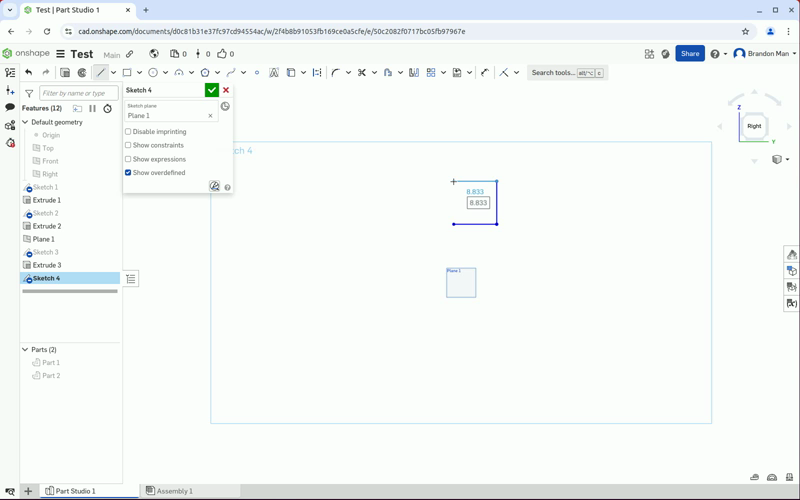
key_up(shift)
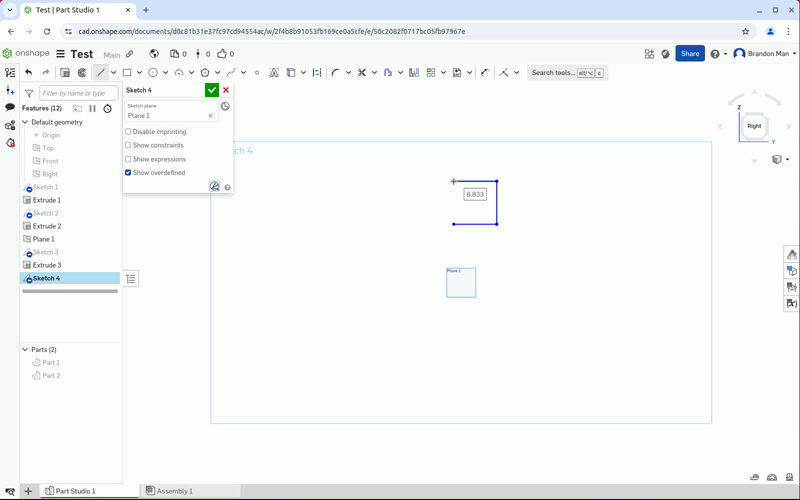
mouse_move(483, 181)
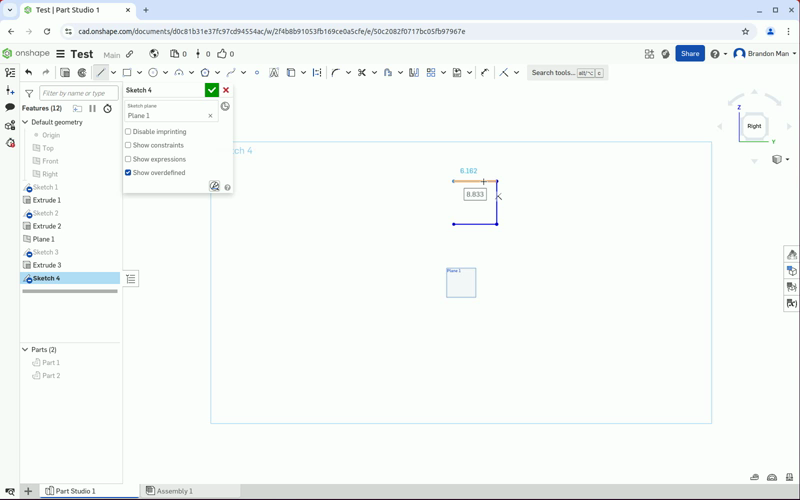
key_down(shift)
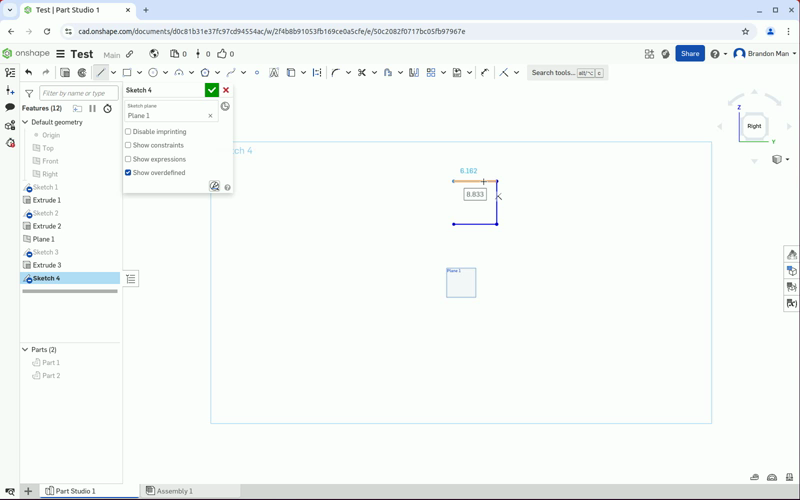
mouse_move(453, 224)
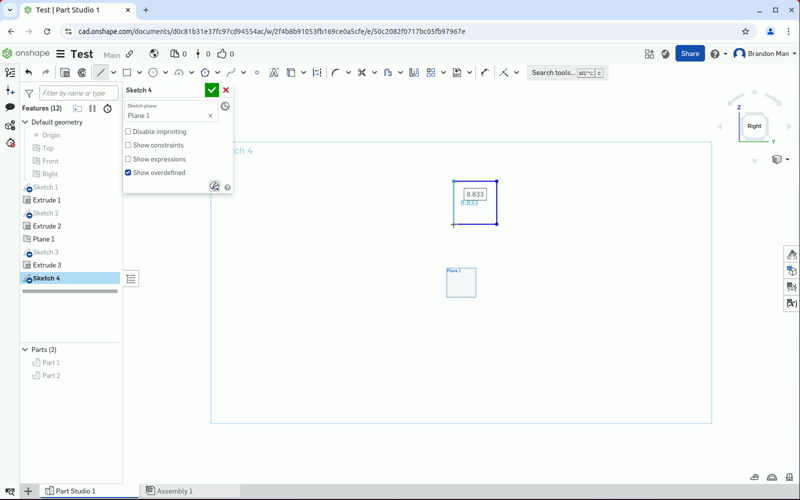
key_up(shift)
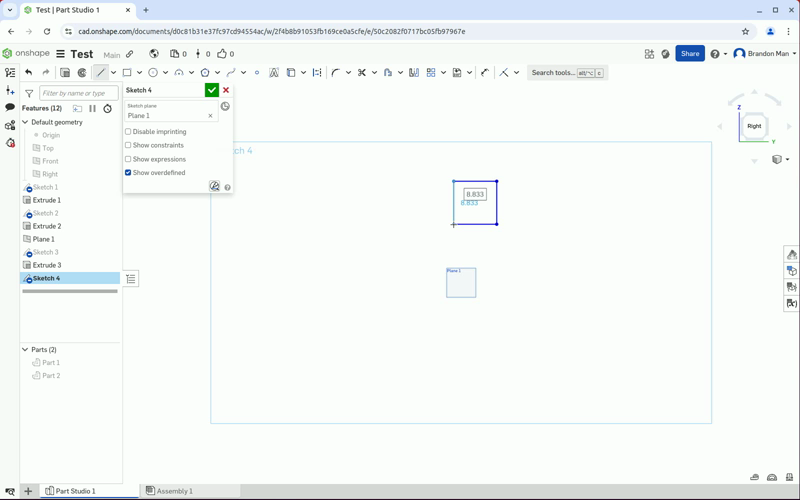
click(453, 224)
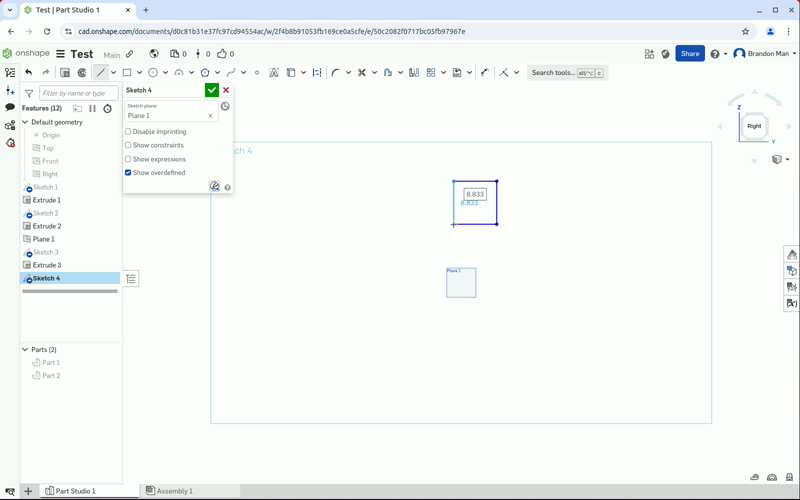
key(esc)
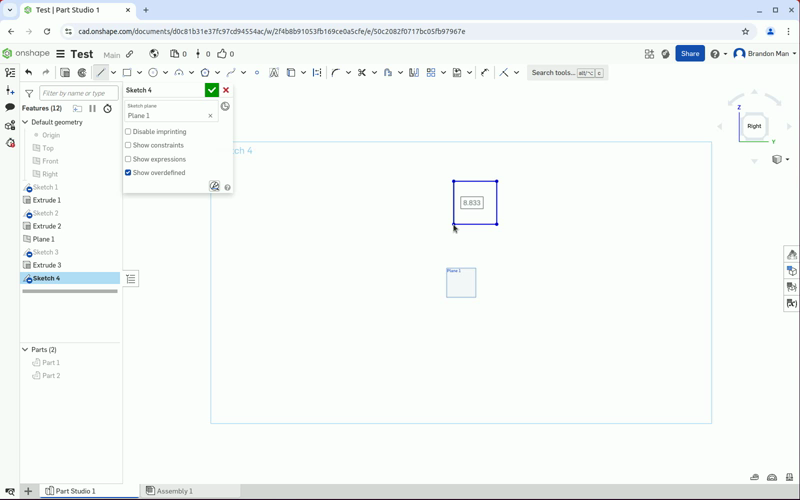
mouse_move(464, 207)
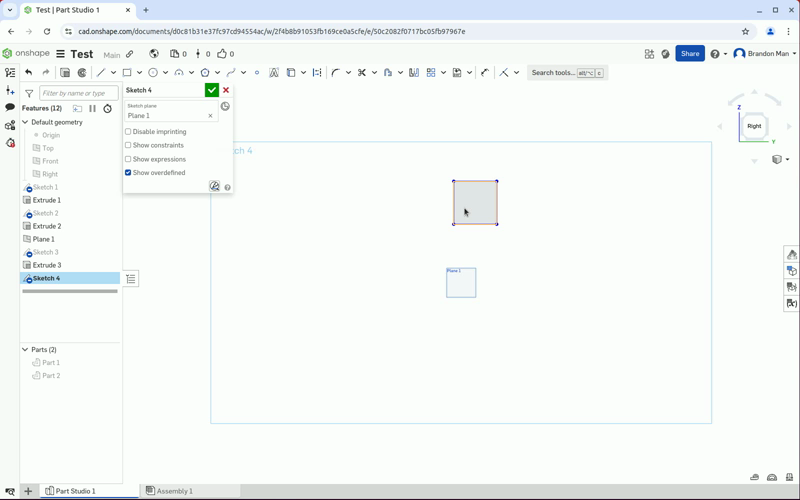
click(464, 207)
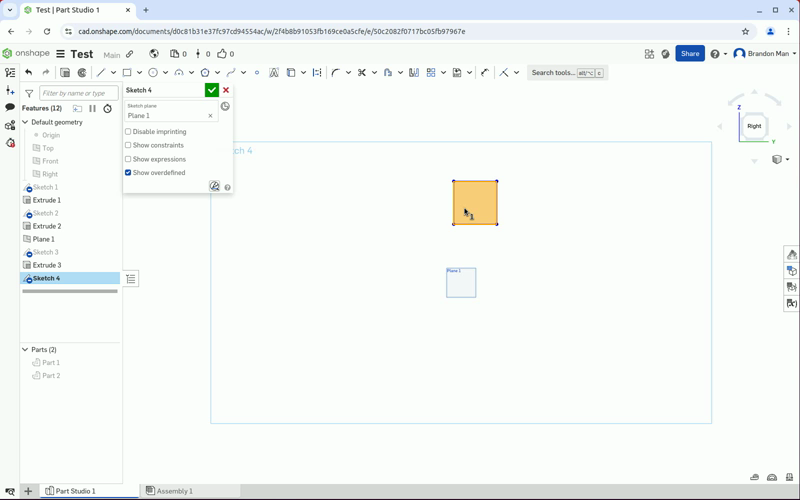
mouse_move(73, 352)
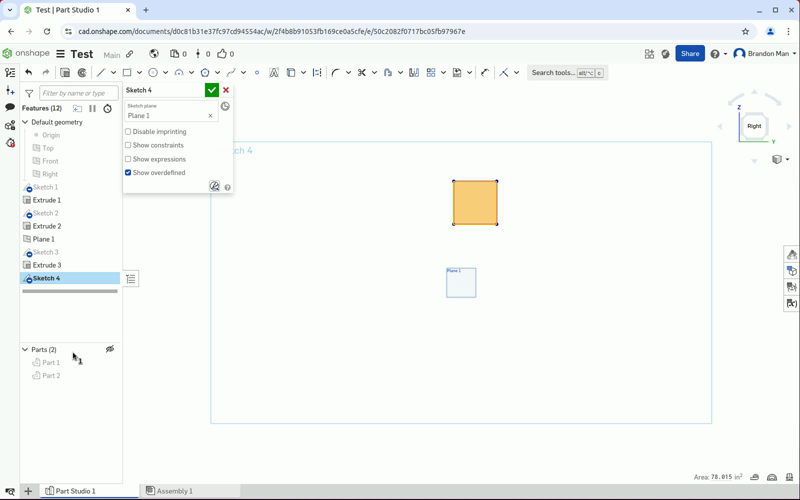
key(shift+y)
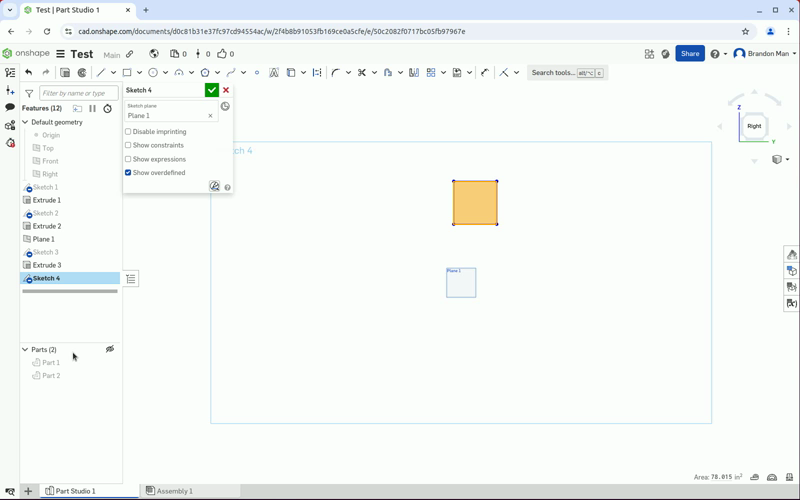
key(shift+e)
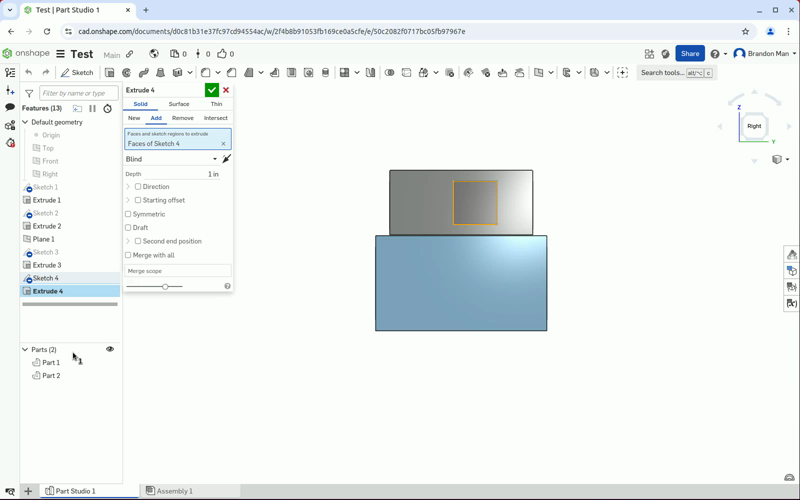
mouse_move(143, 106)
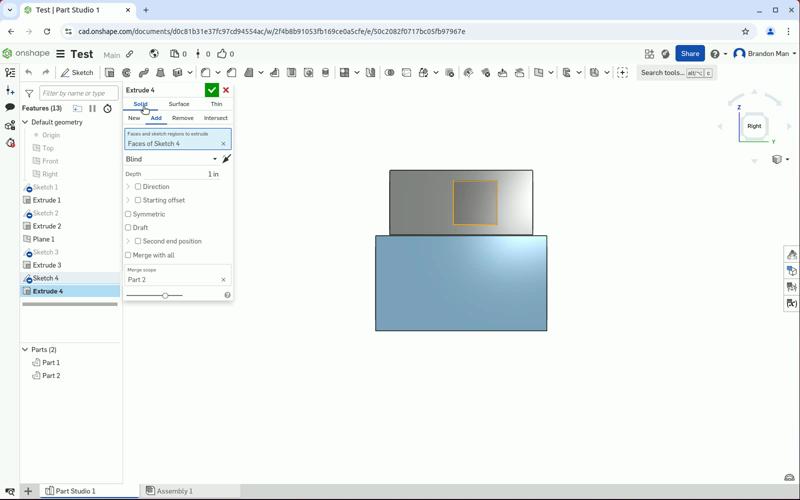
click(143, 106)
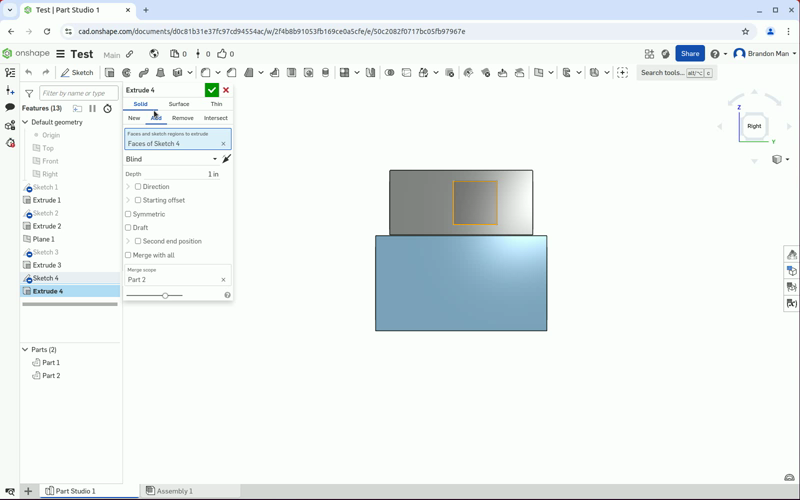
mouse_move(186, 120)
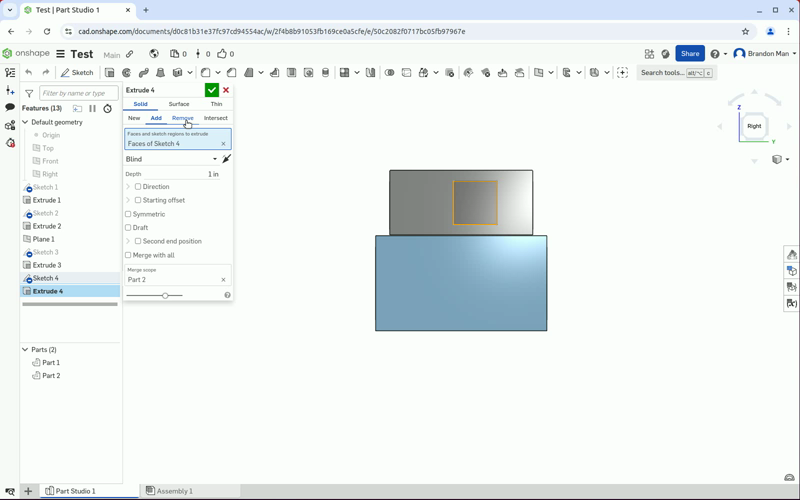
click(186, 120)
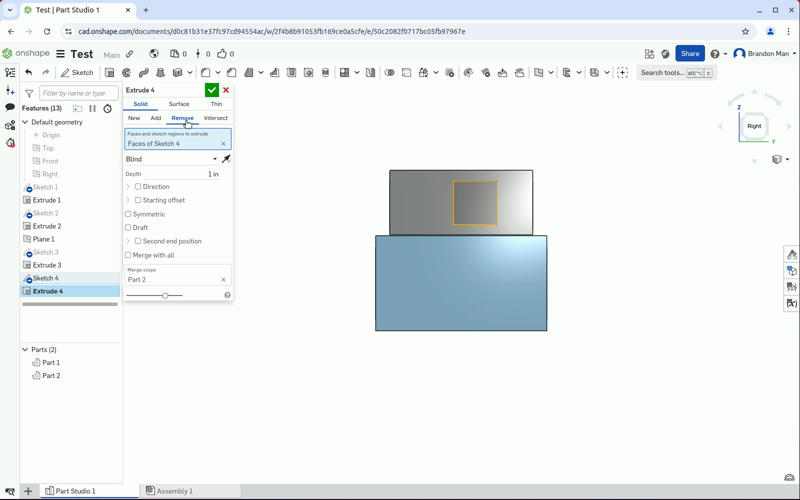
key(tab, 4)
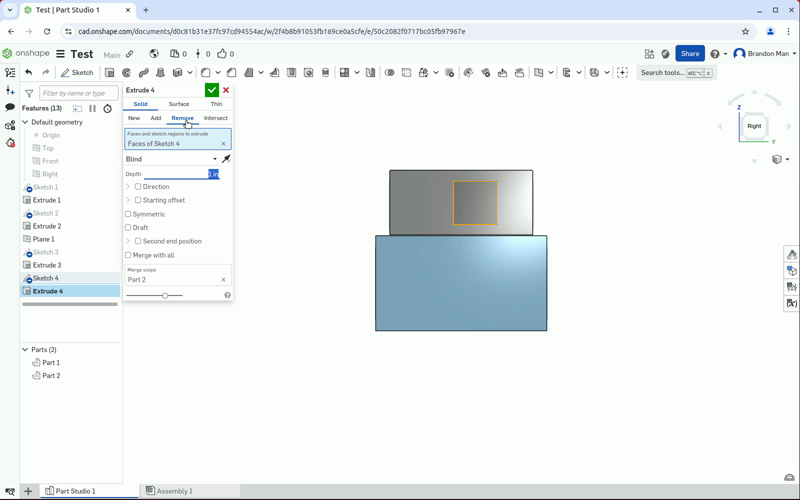
text(29.367)
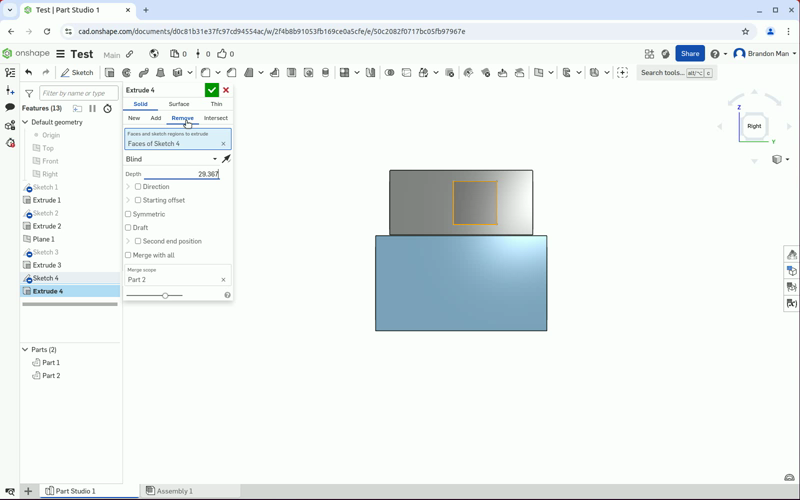
key(tab, 6)
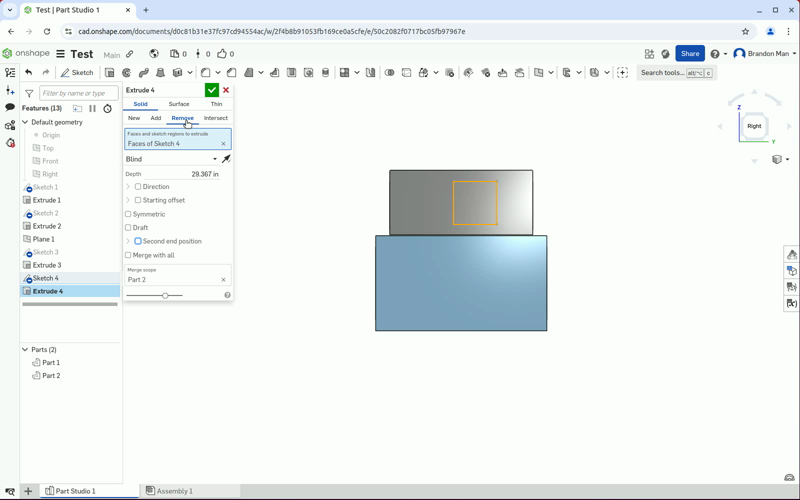
key(space)
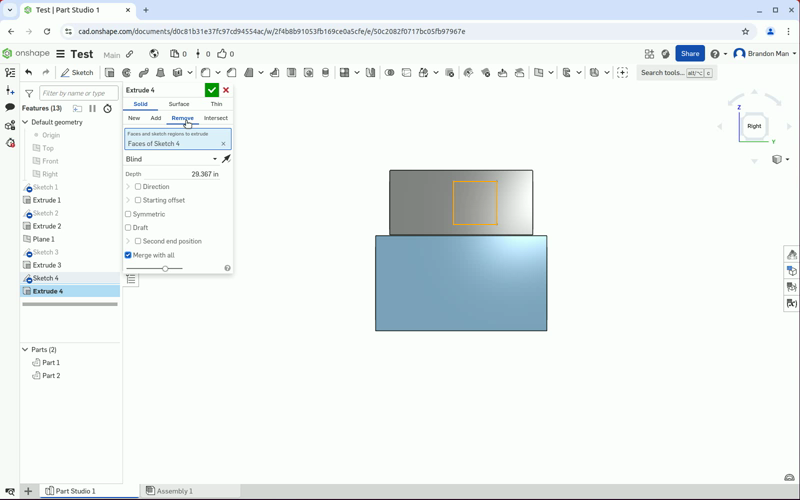
key(enter)
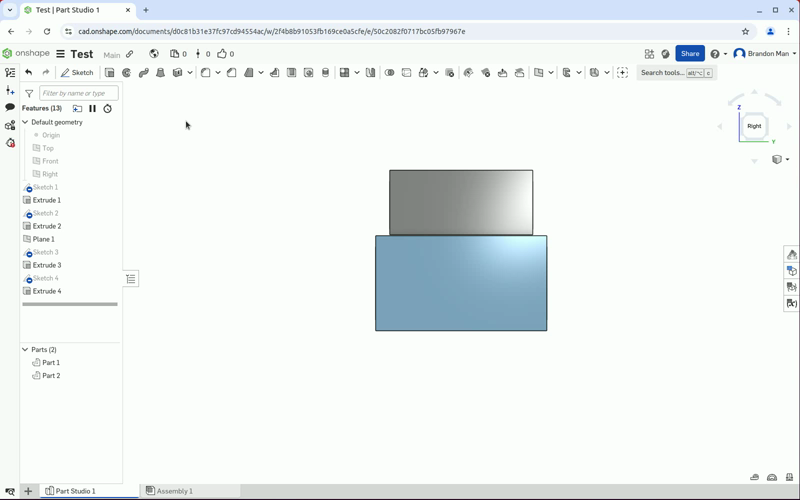
key(shift+h)
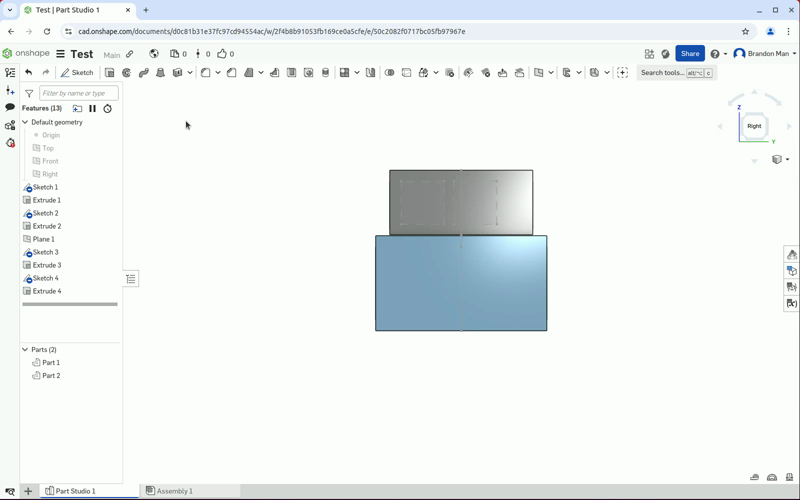
key(shift+h)
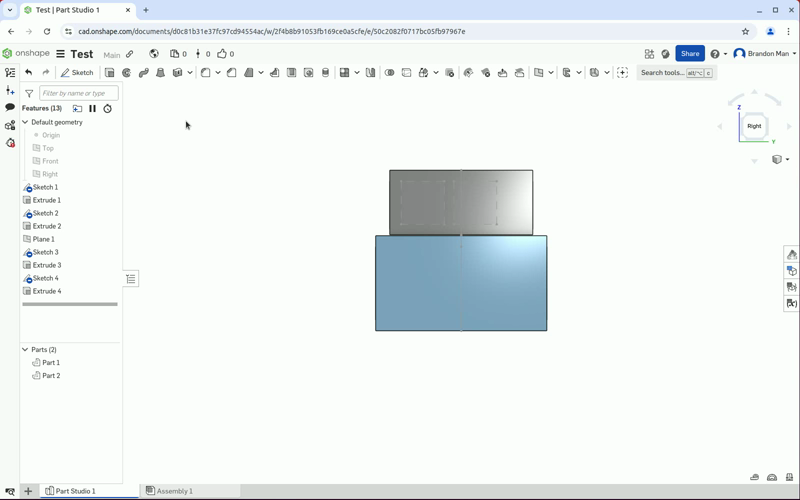
key(shift+7)
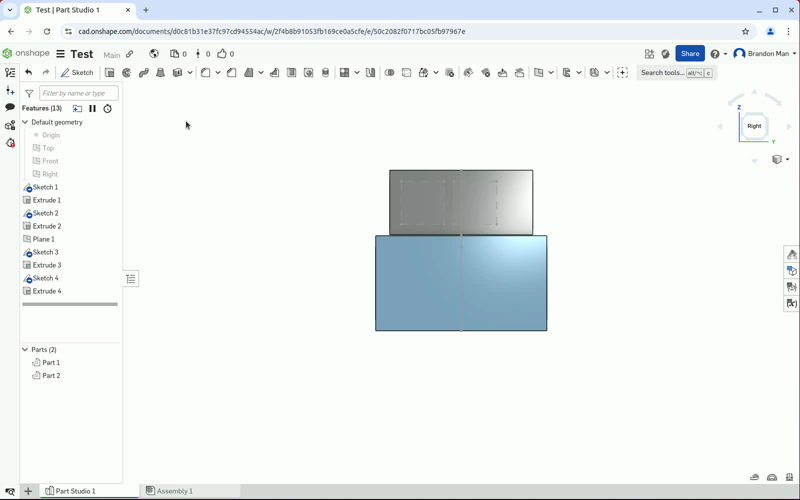
key(right, 2)
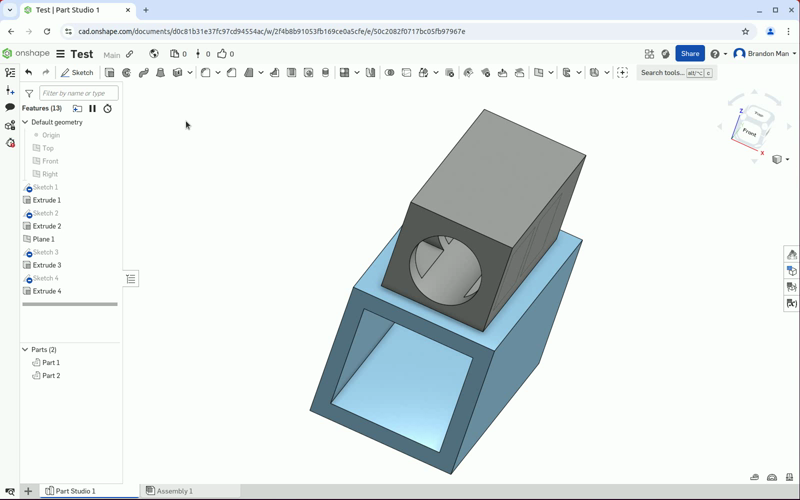
key(down, 2)
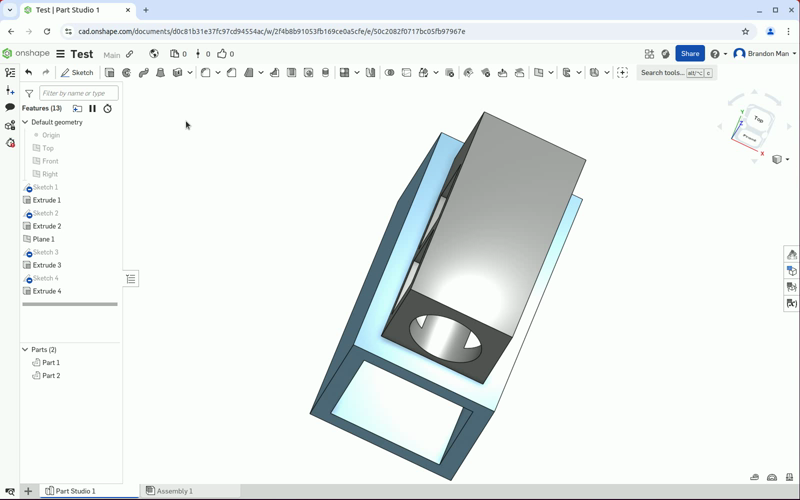
key(up, 2)
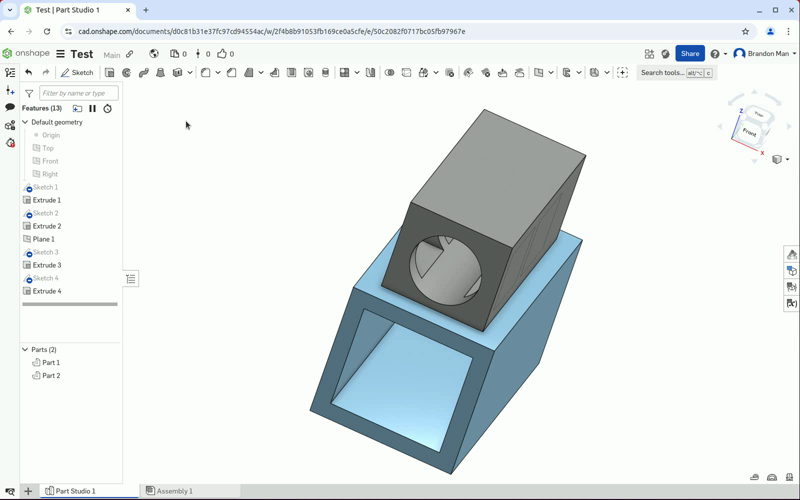
key(left, 2)
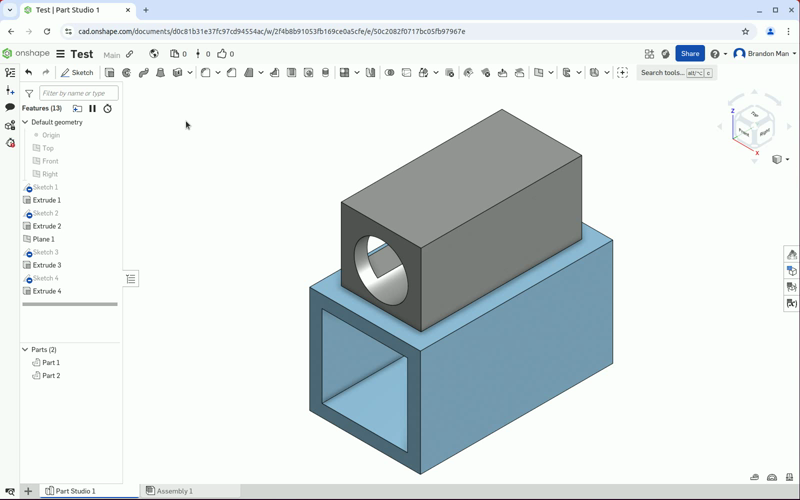
mouse_move(73, 189)
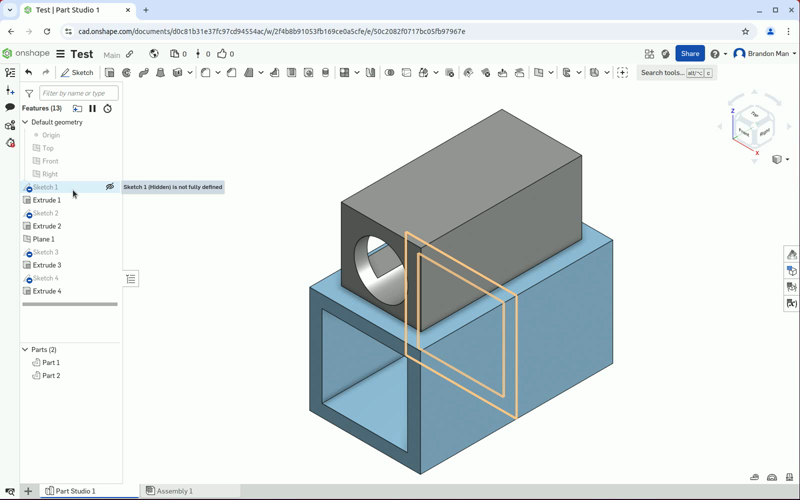
click(73, 189)